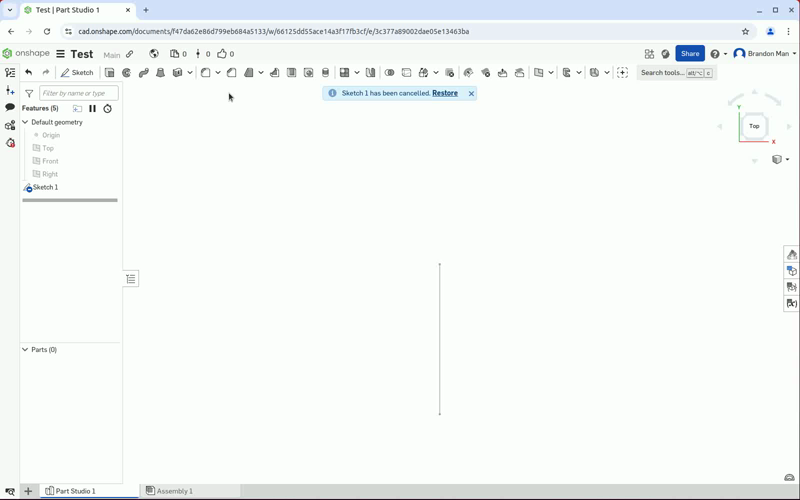
key(shift+h)
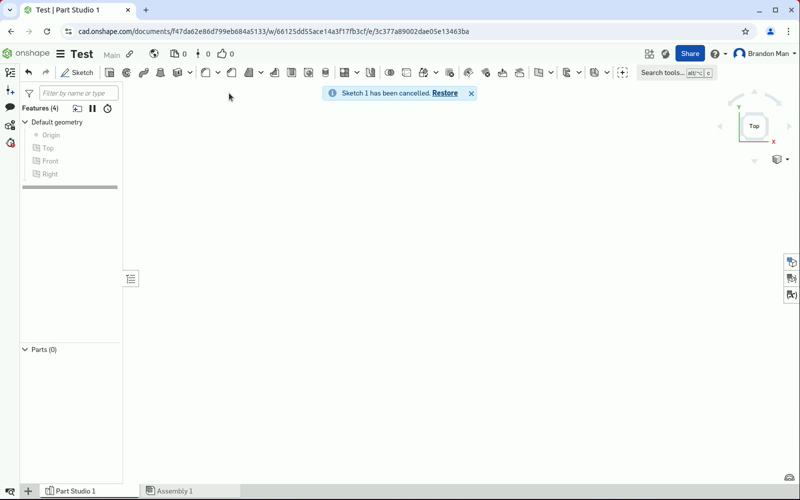
mouse_move(73, 352)
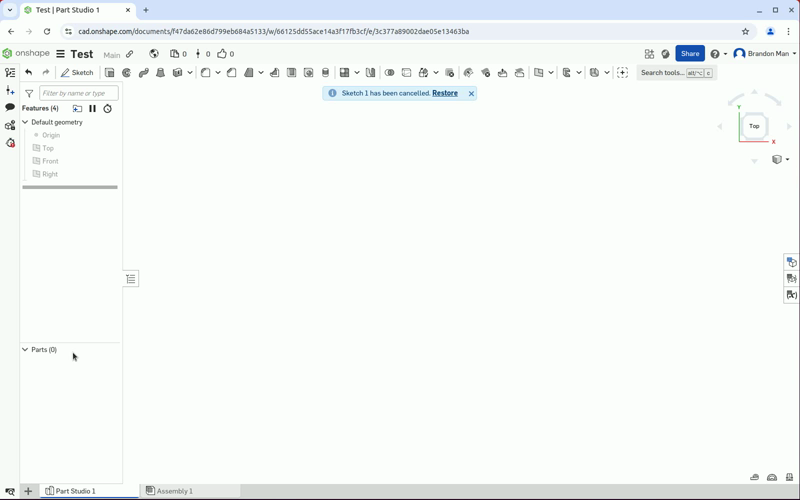
key(y)
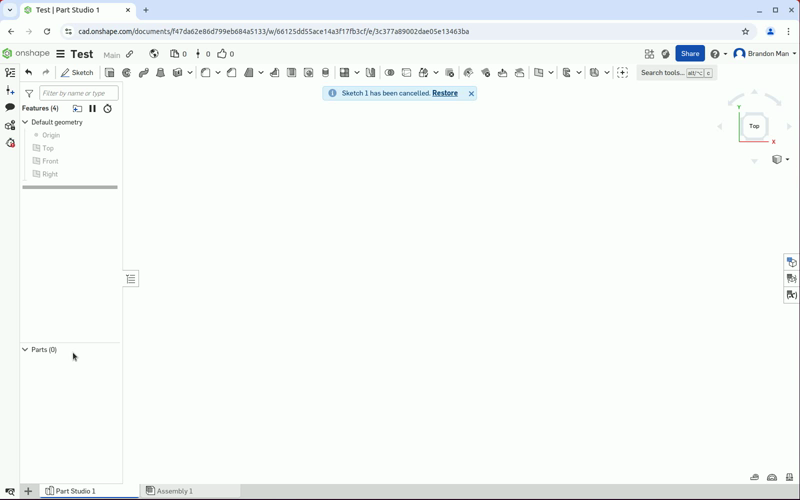
key(shift+p)
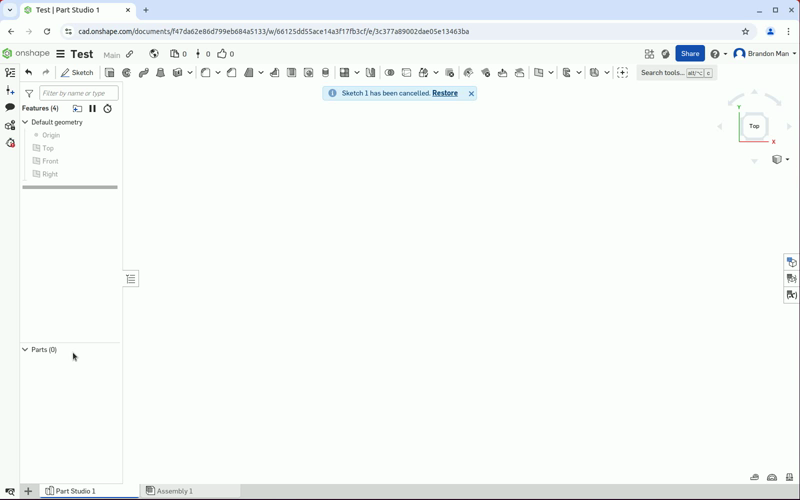
key(space)
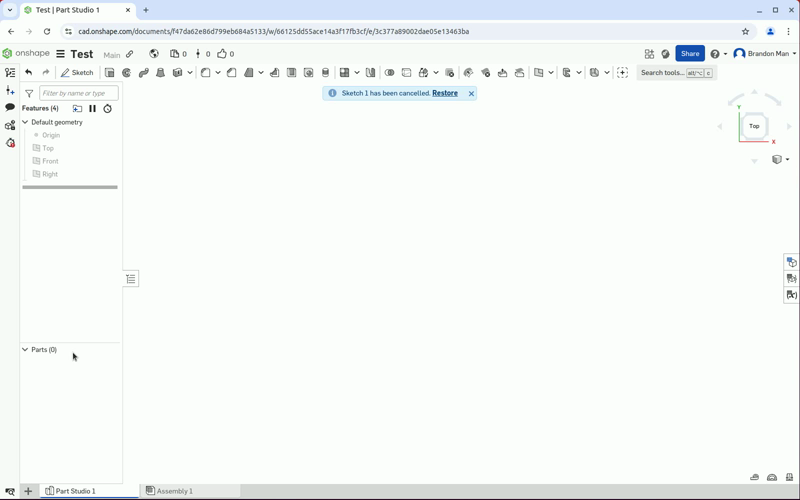
key_down(shift)
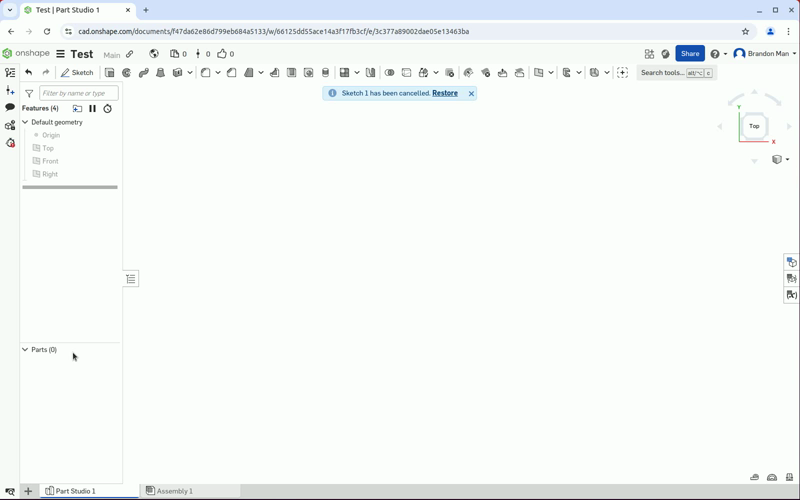
key(up)
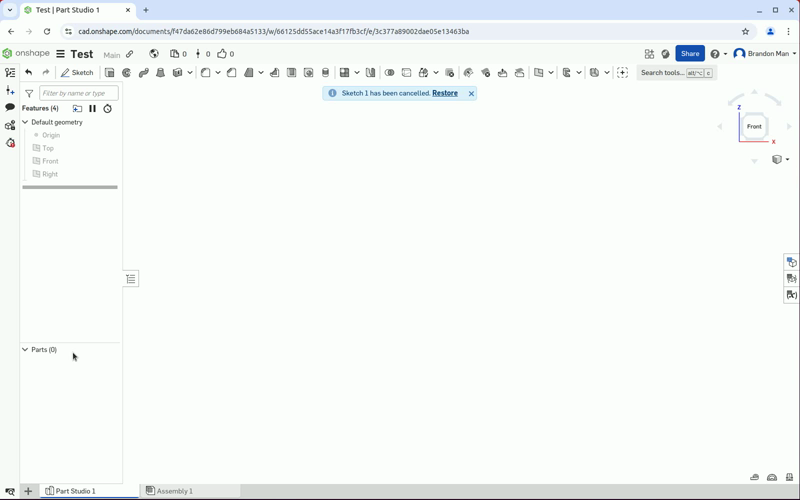
key_up(shift)
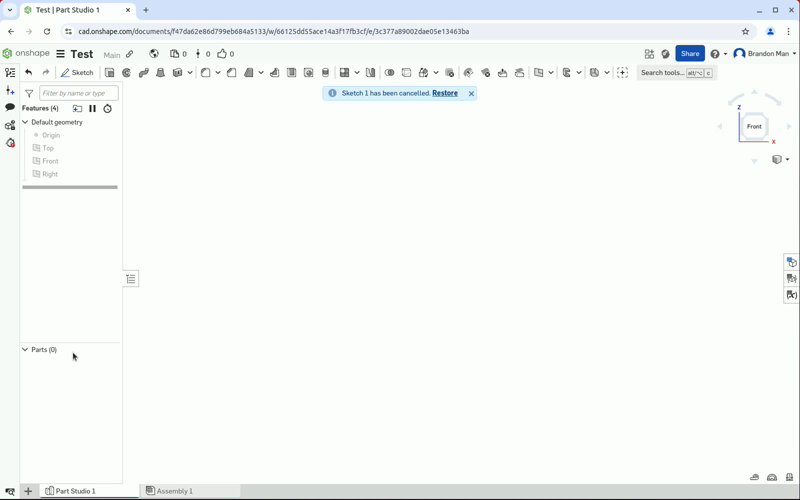
key(space)
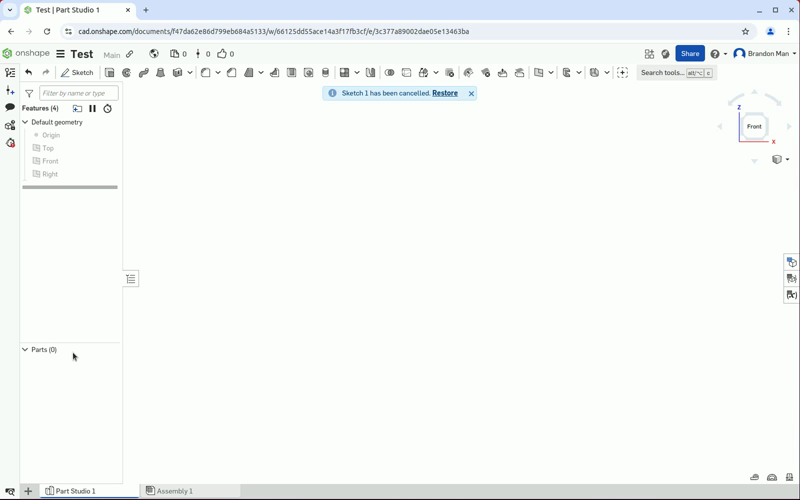
key_down(shift)
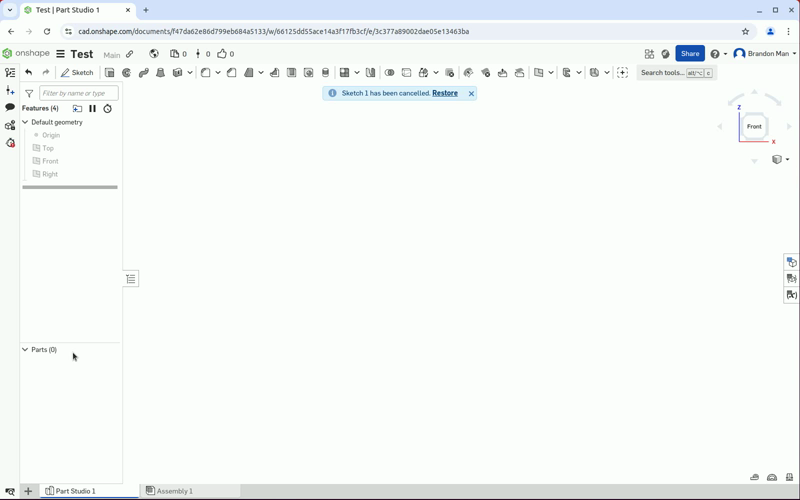
key(left)
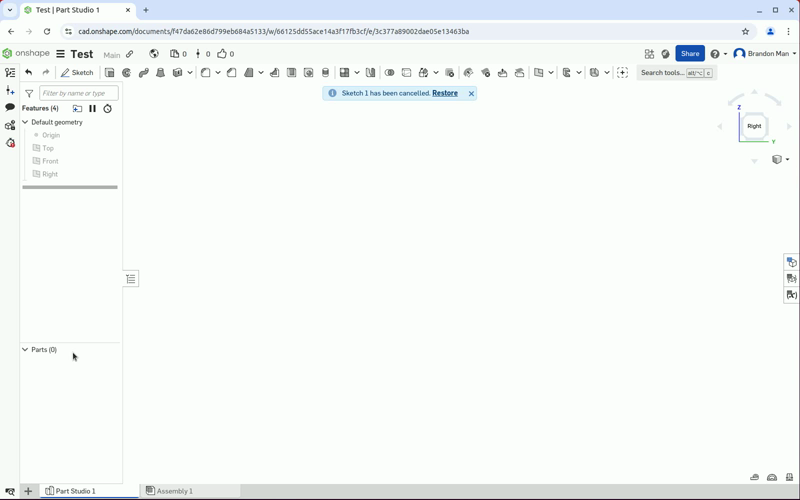
key_up(shift)
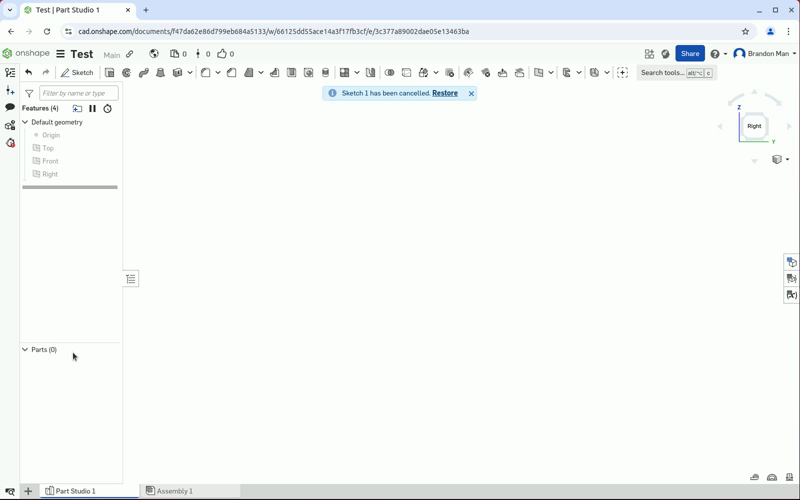
mouse_move(73, 352)
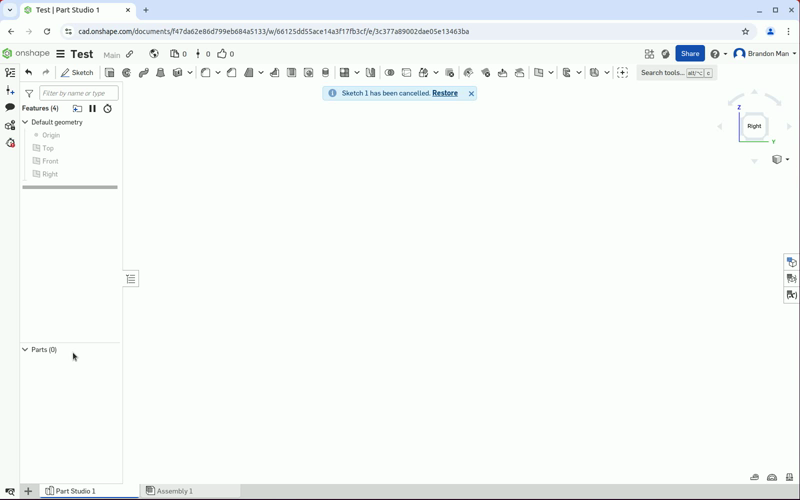
key(shift+y)
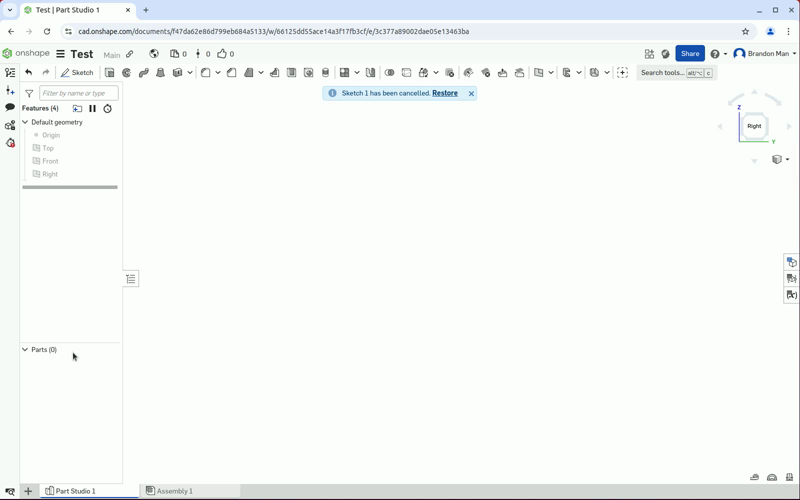
key(shift+s)
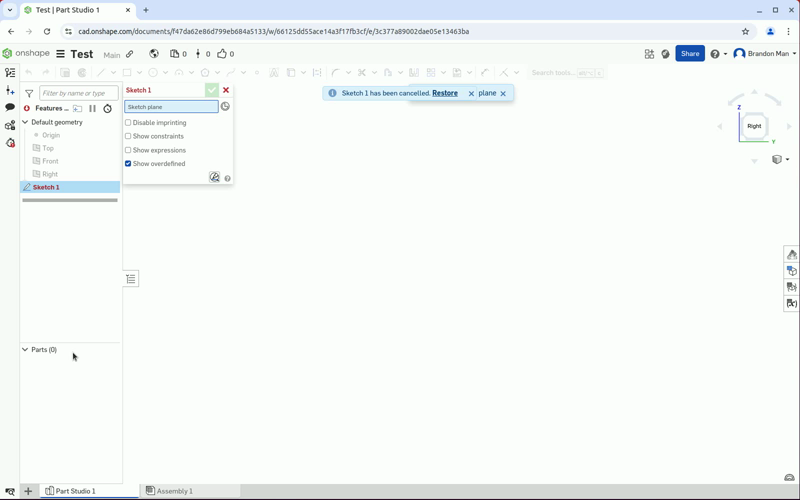
mouse_move(73, 176)
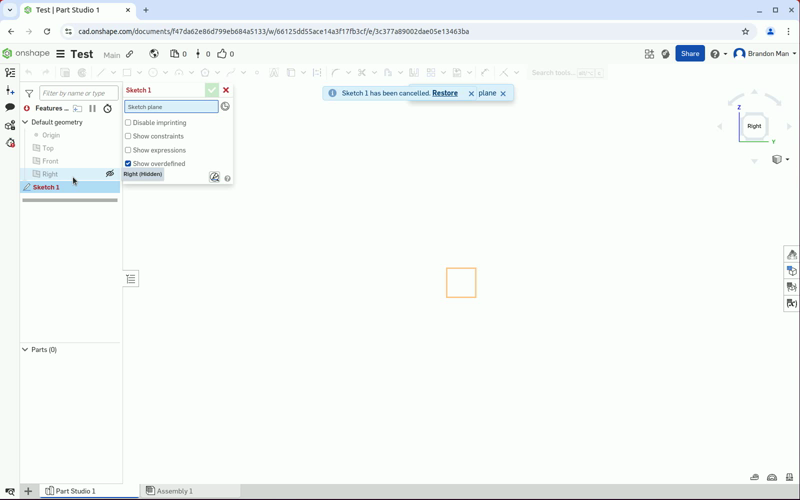
click(73, 176)
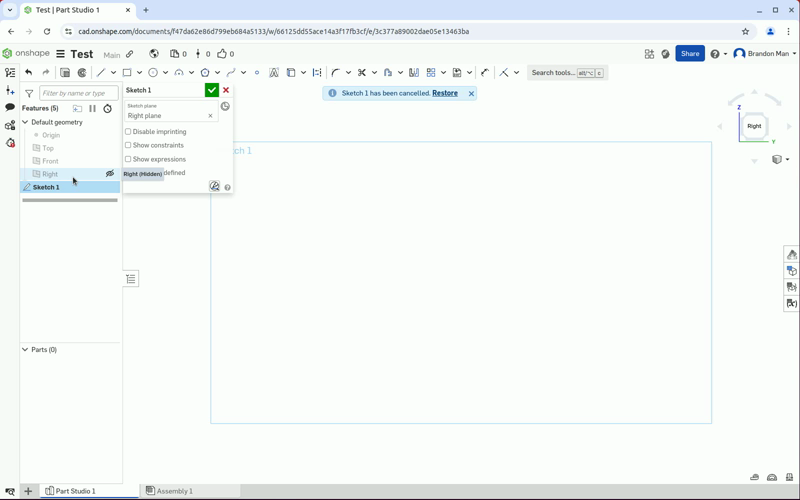
mouse_move(73, 352)
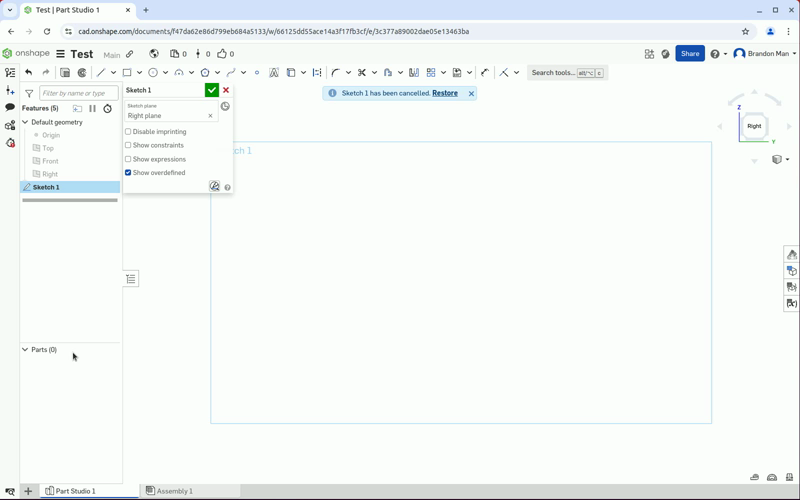
key(y)
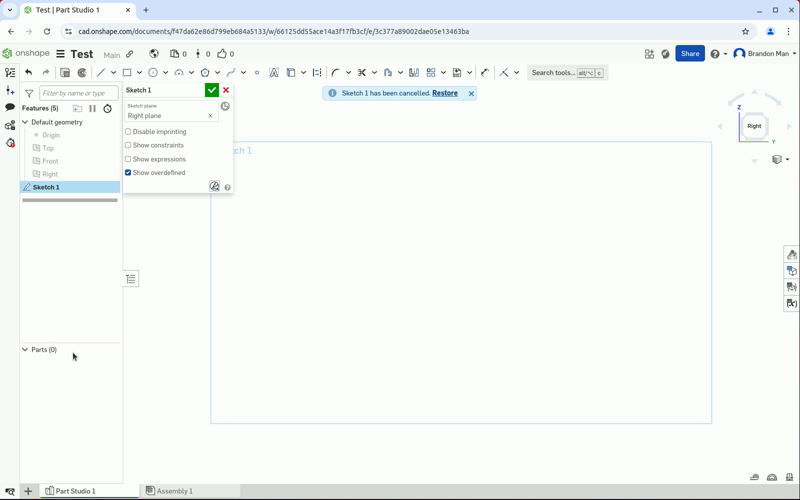
key(c)
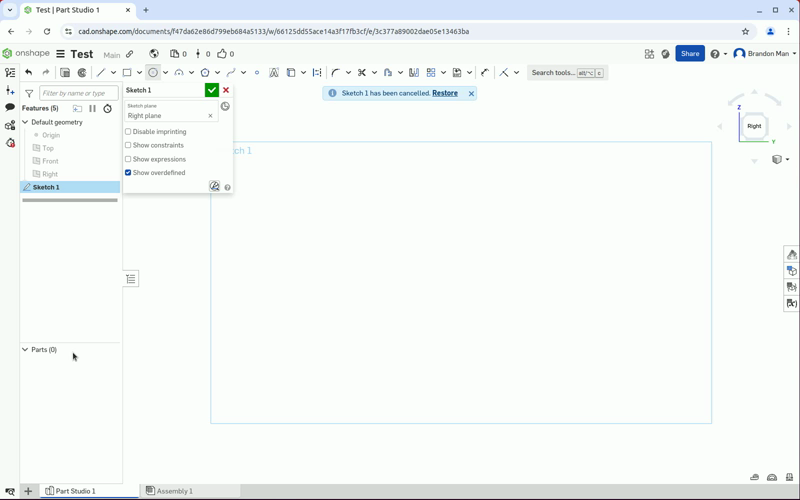
key_down(shift)
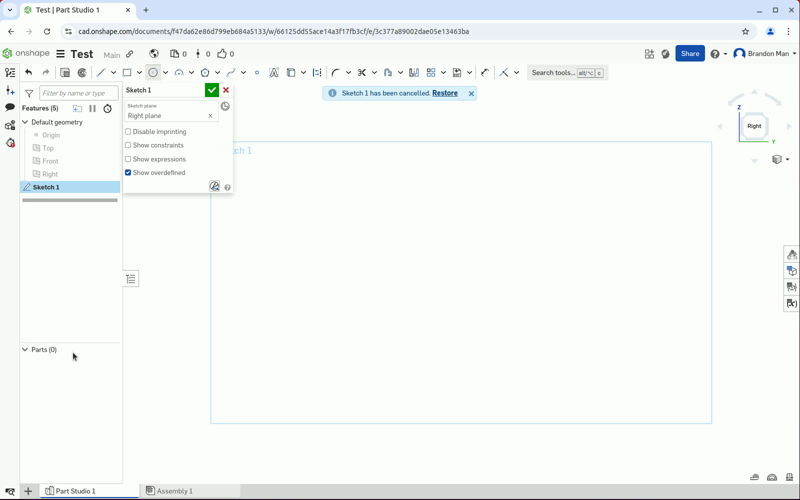
mouse_move(461, 282)
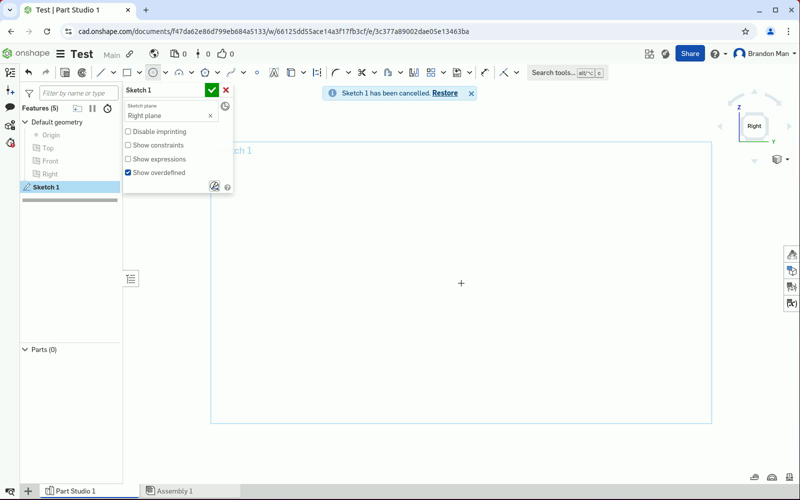
click(461, 282)
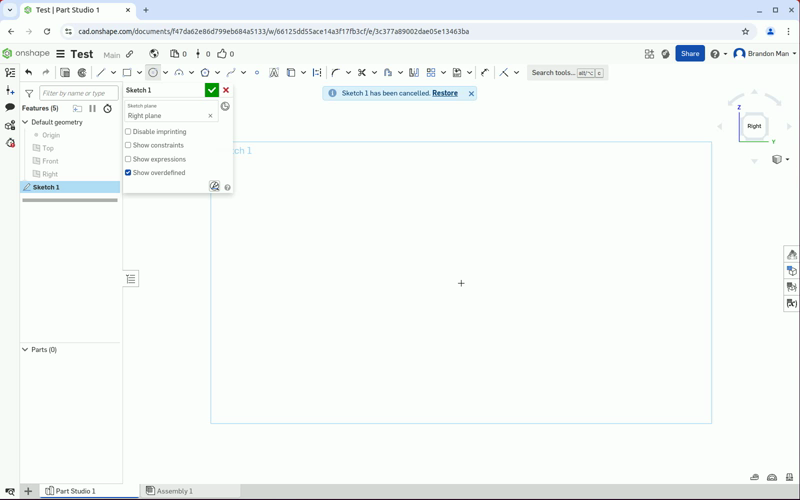
key_up(shift)
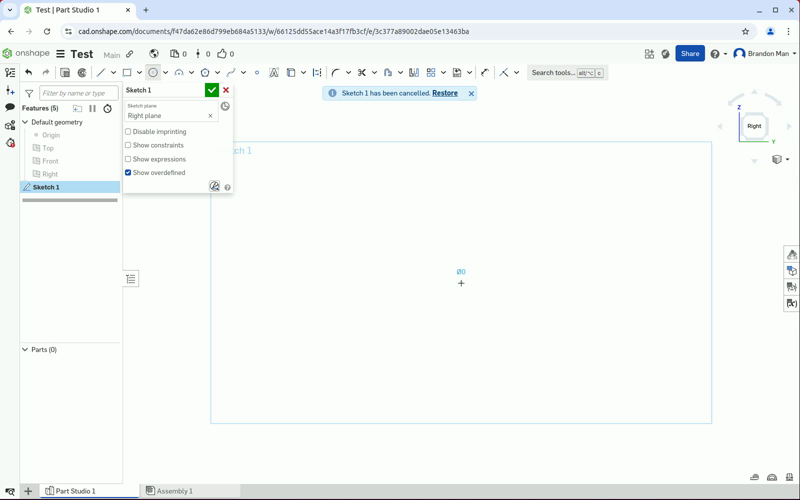
mouse_move(572, 282)
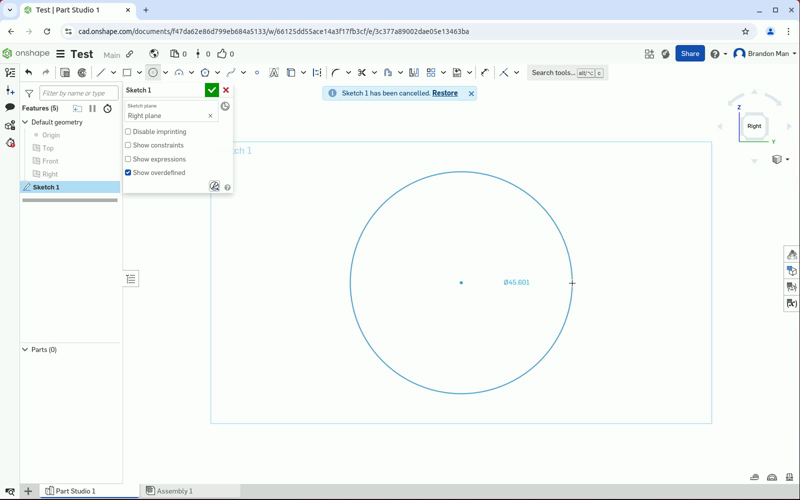
click(572, 282)
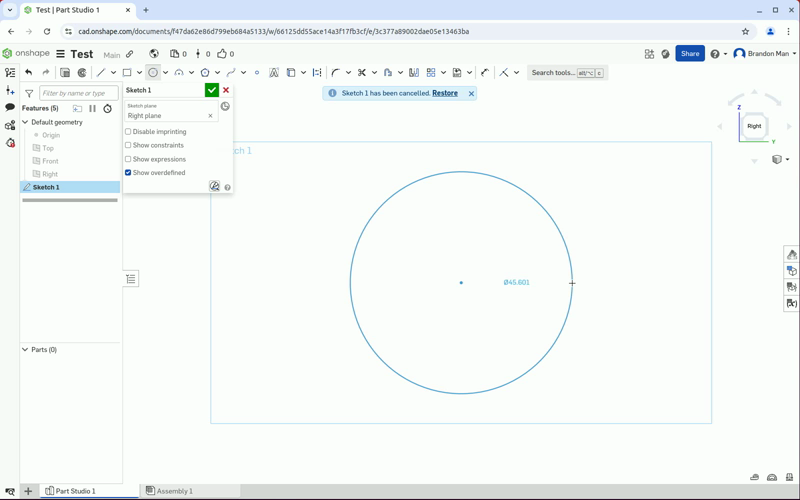
key(esc)
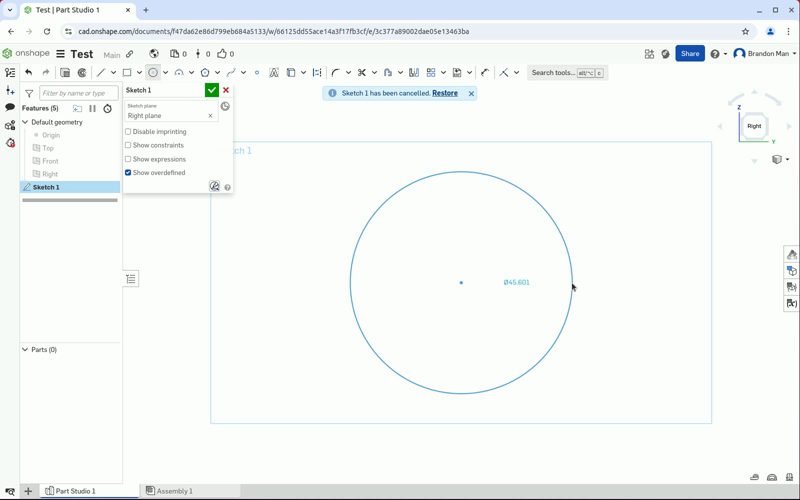
key(c)
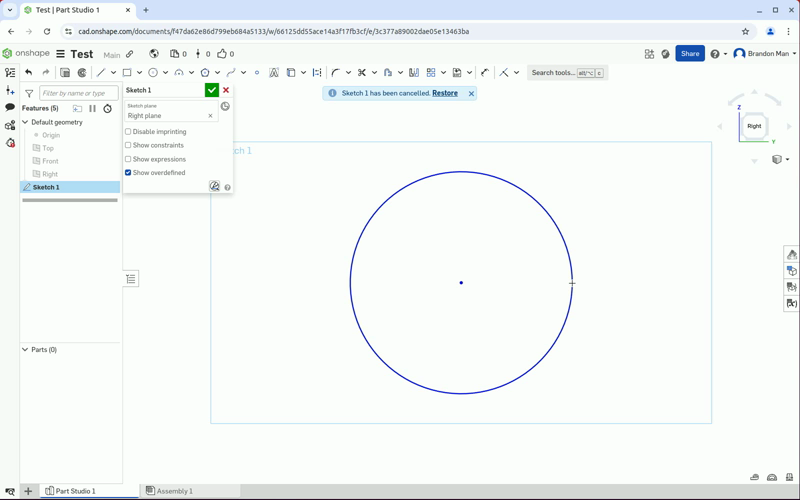
key_down(shift)
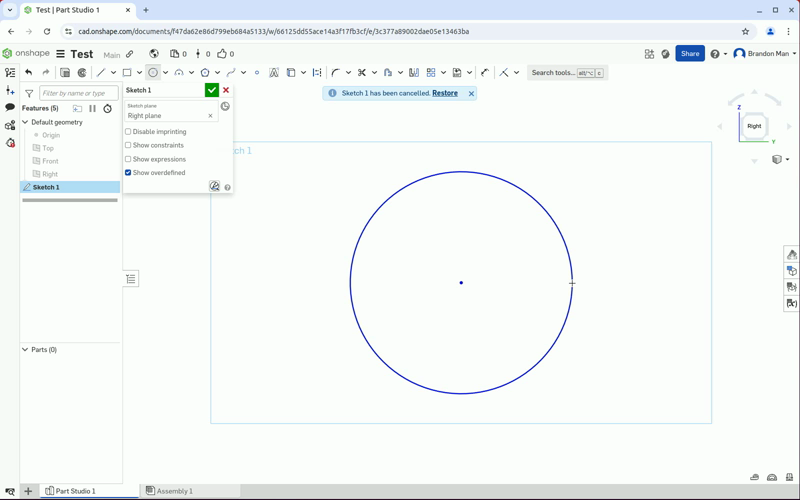
mouse_move(461, 282)
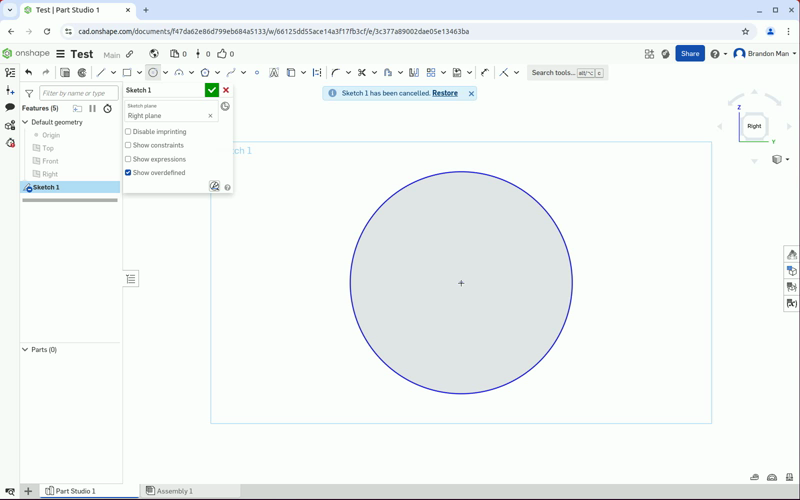
click(461, 282)
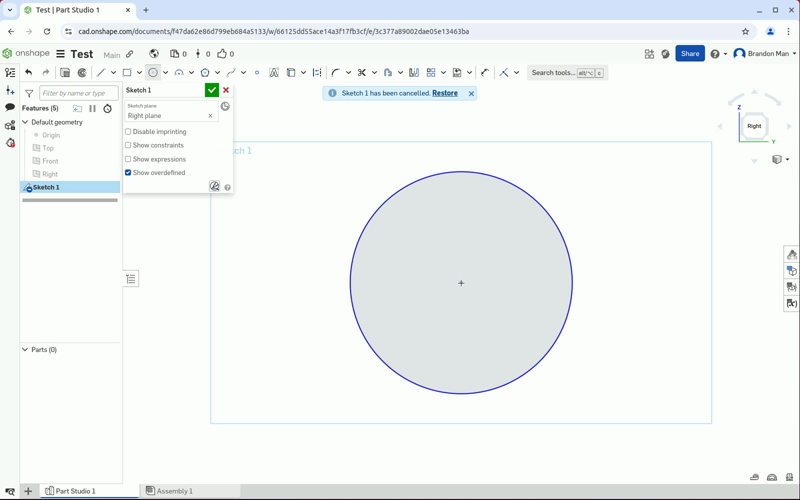
key_up(shift)
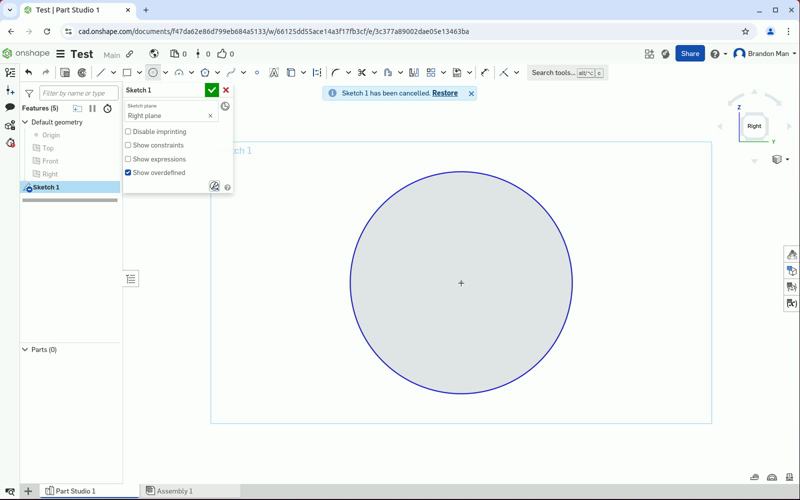
mouse_move(555, 282)
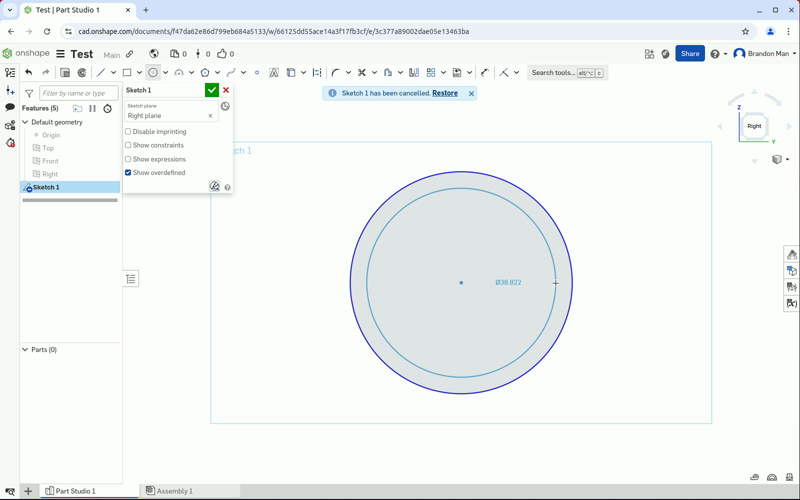
click(555, 282)
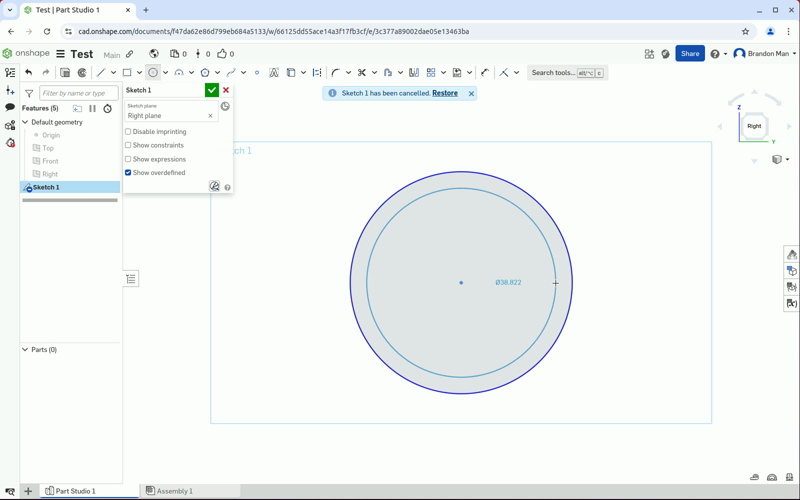
key(esc)
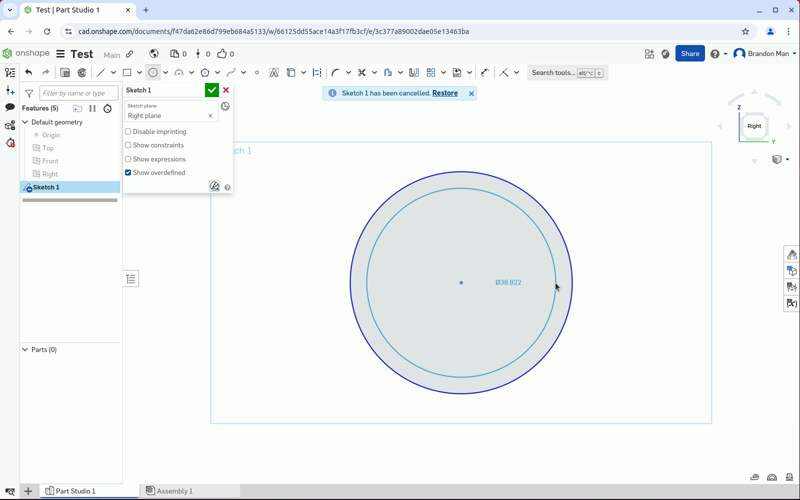
mouse_move(532, 358)
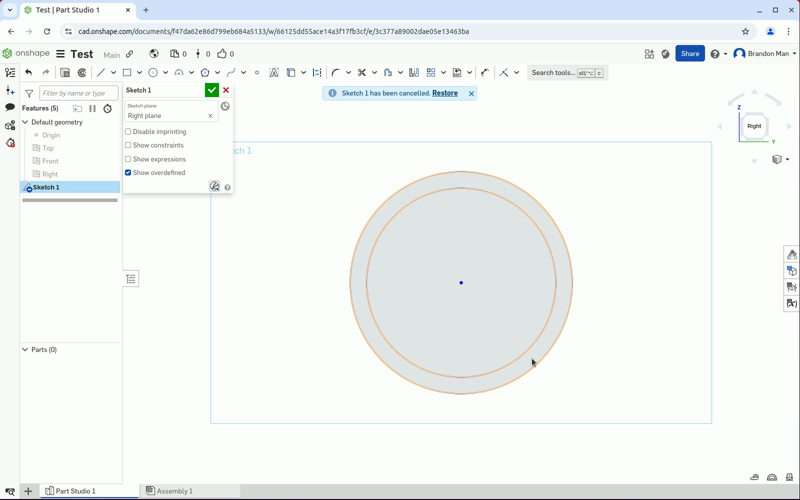
click(532, 358)
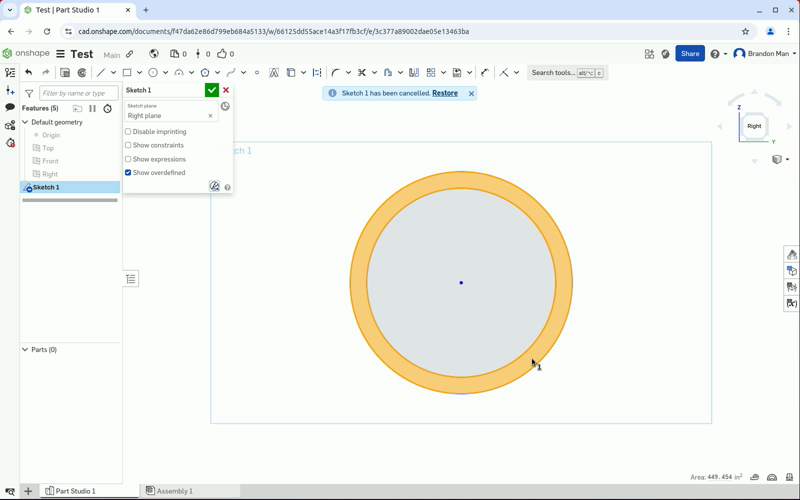
mouse_move(73, 352)
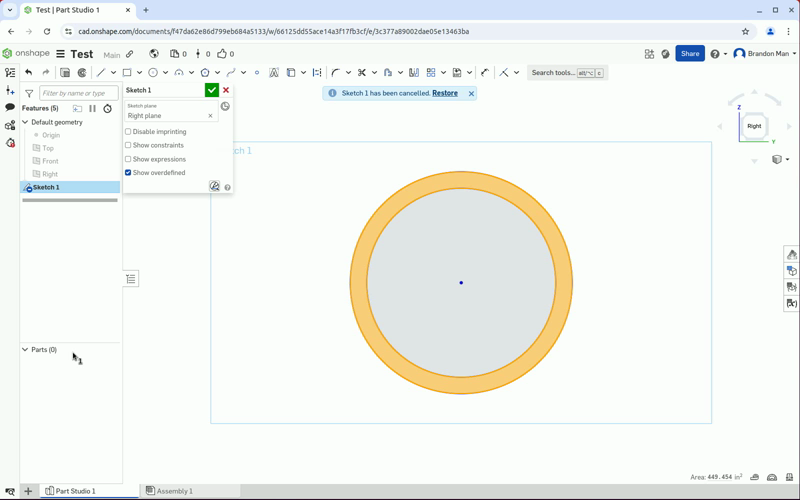
key(shift+y)
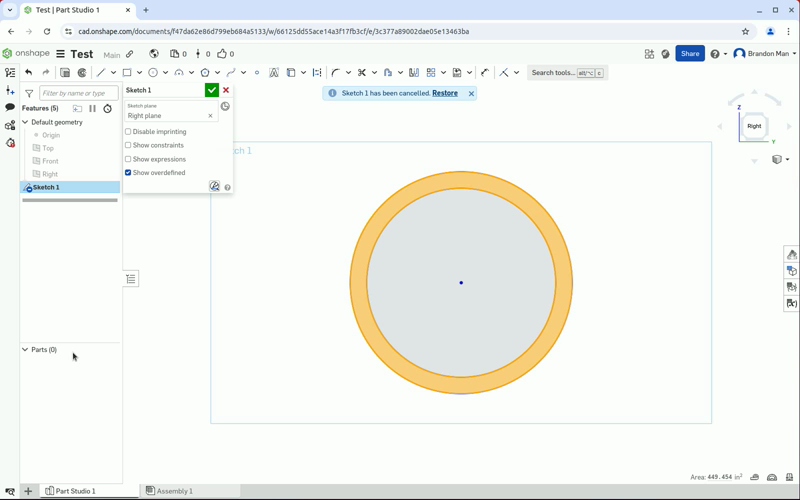
key(shift+e)
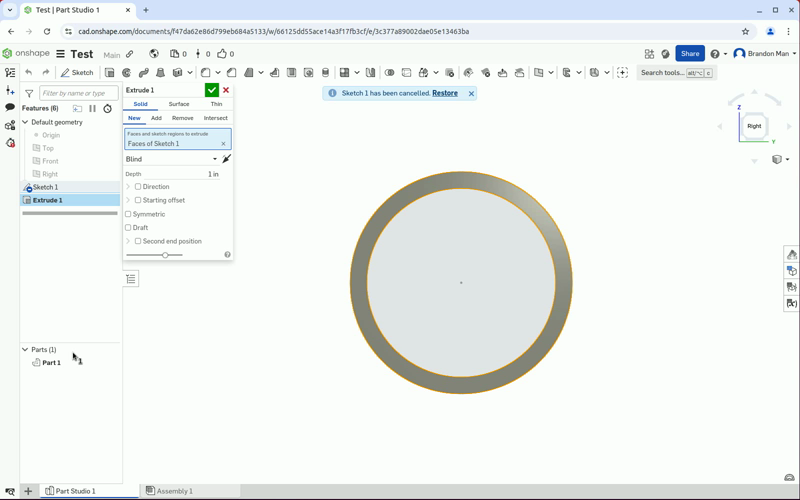
mouse_move(143, 106)
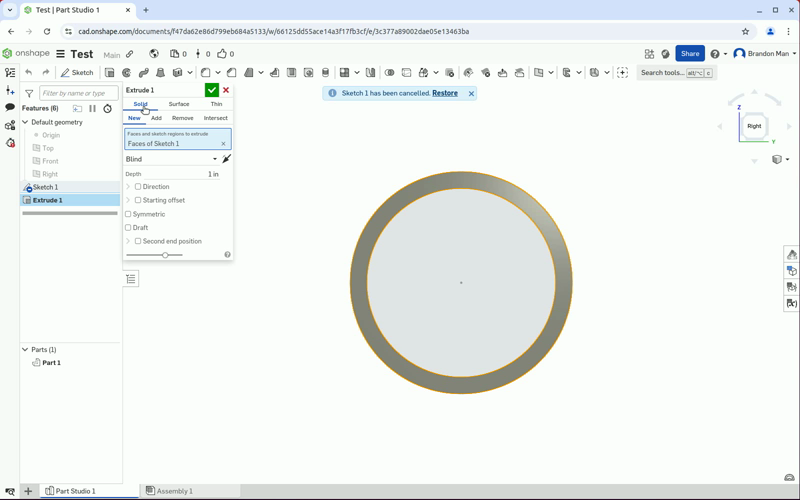
click(143, 106)
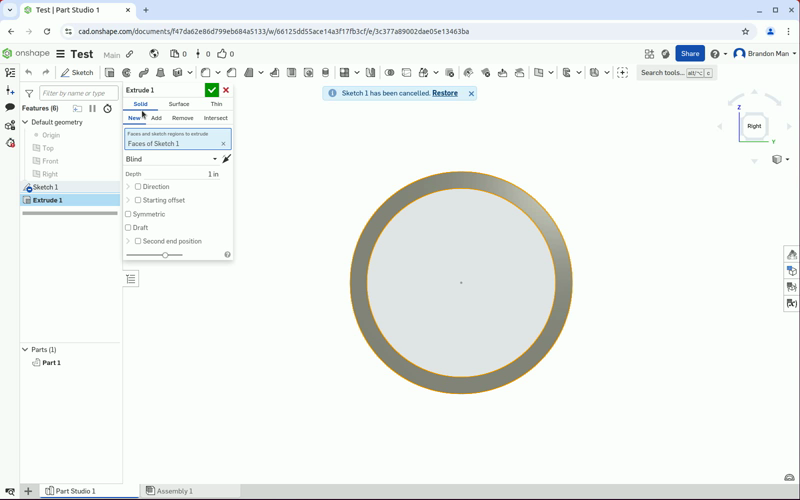
mouse_move(137, 120)
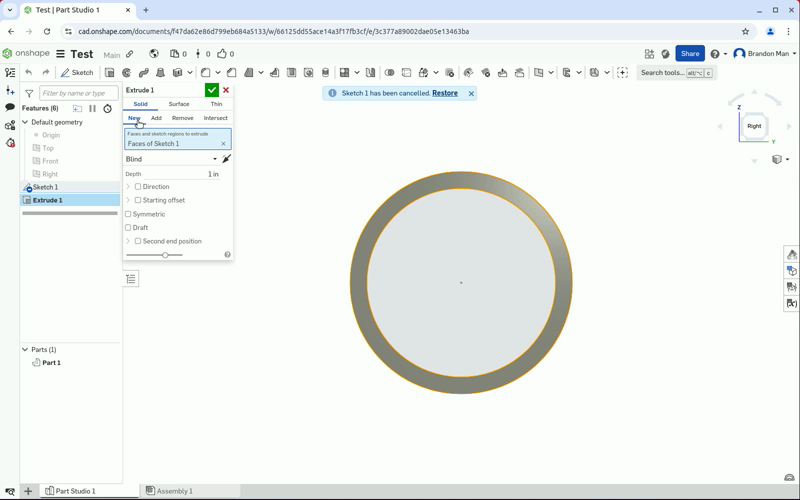
click(137, 120)
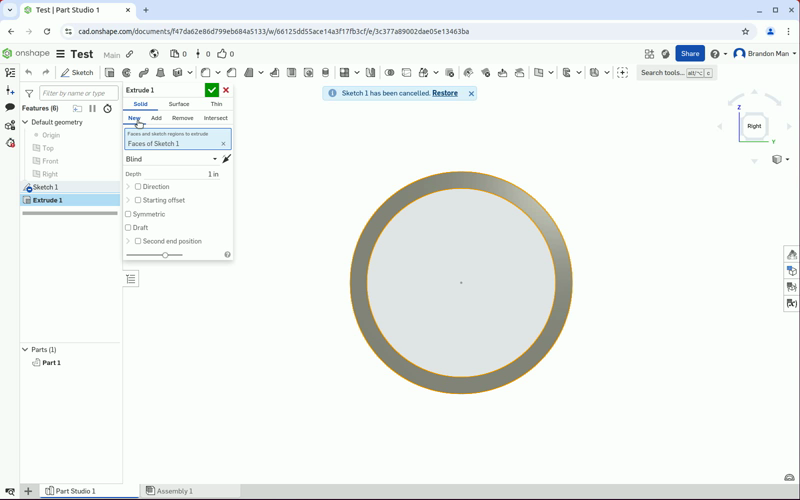
key(tab, 4)
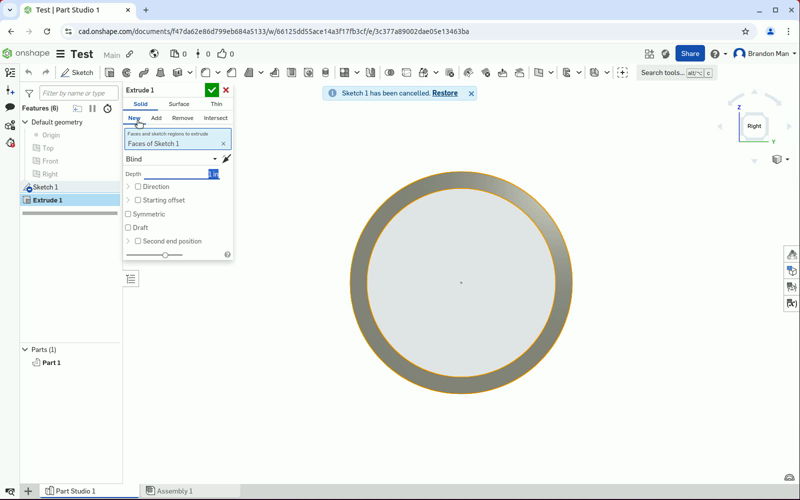
text(7.703)
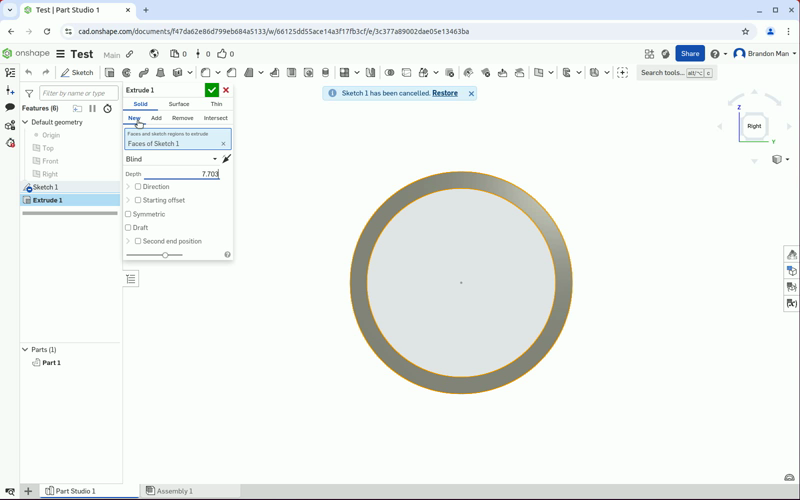
key(enter)
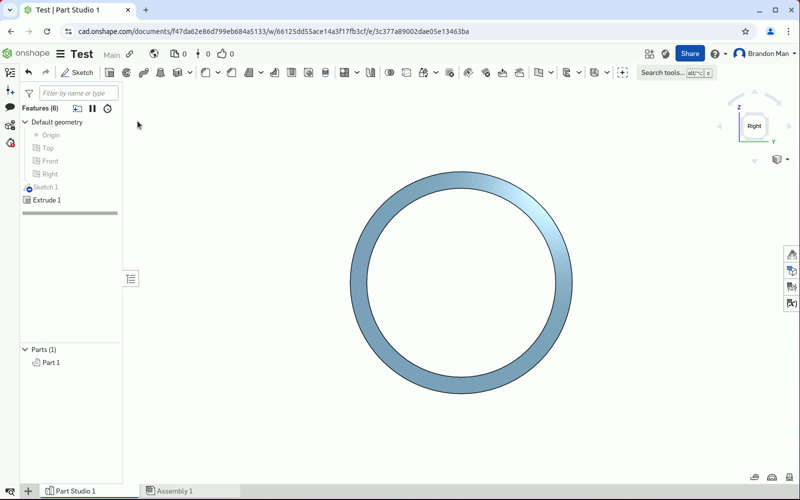
key(shift+h)
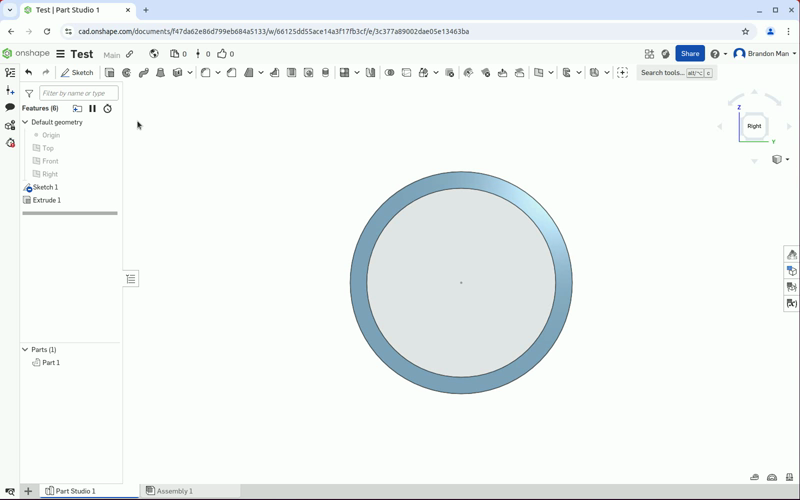
key(shift+h)
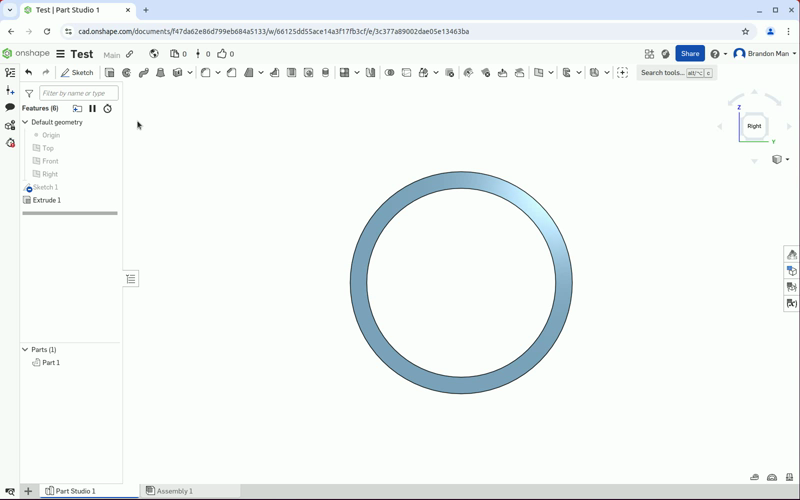
mouse_move(73, 189)
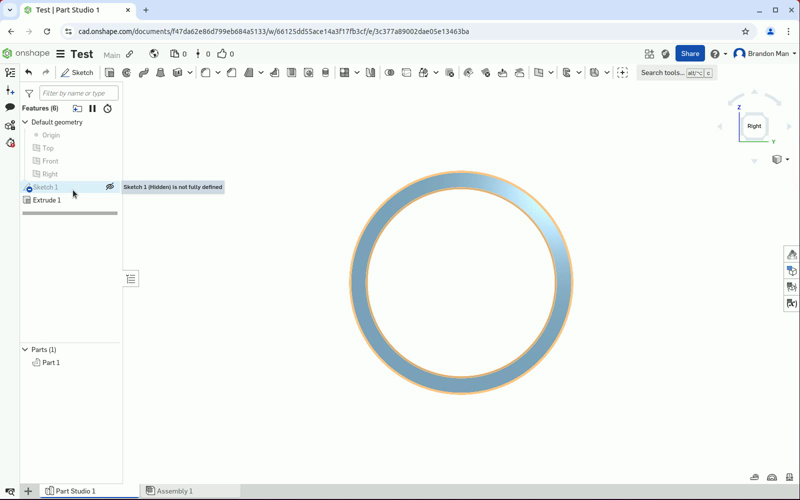
click(73, 189)
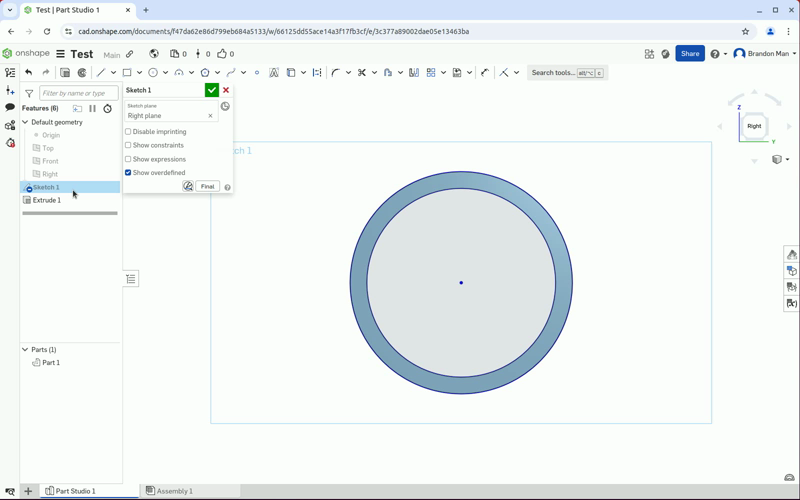
mouse_move(229, 92)
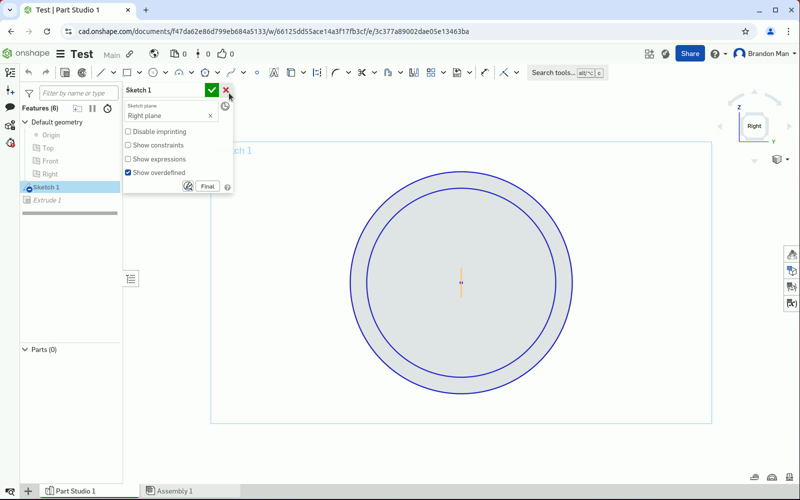
click(229, 92)
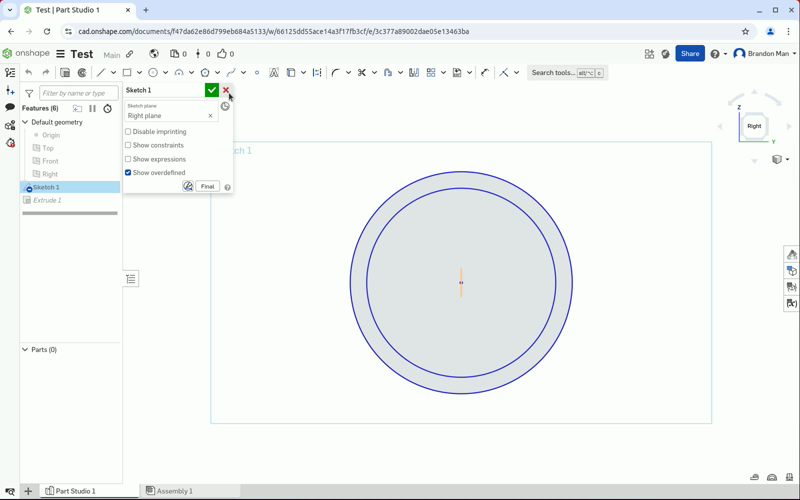
key(shift+s)
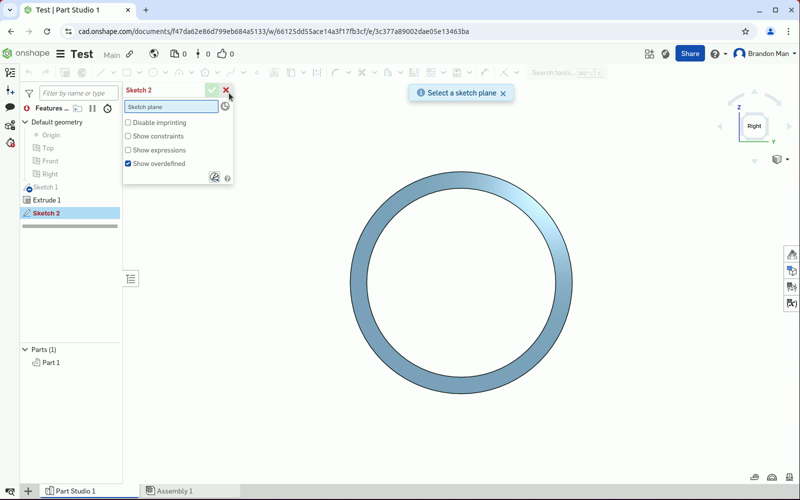
mouse_move(73, 176)
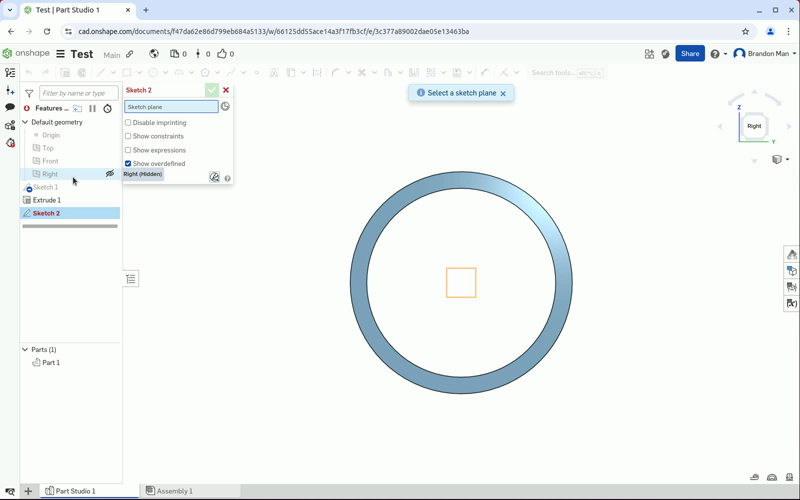
click(73, 176)
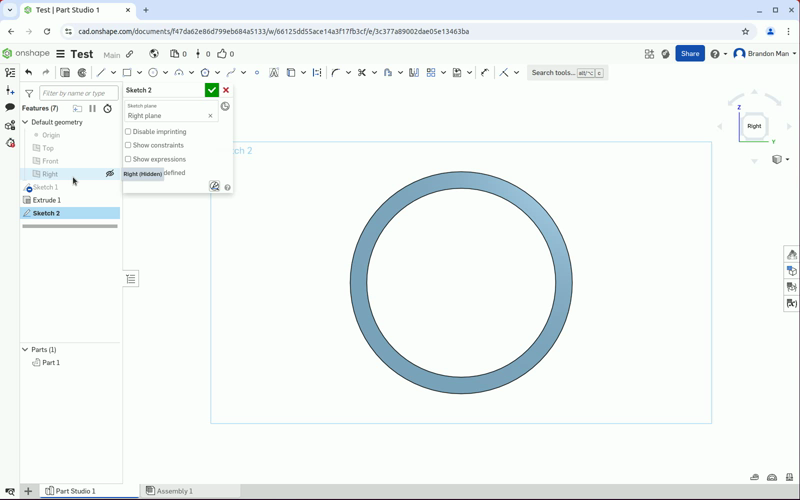
mouse_move(73, 352)
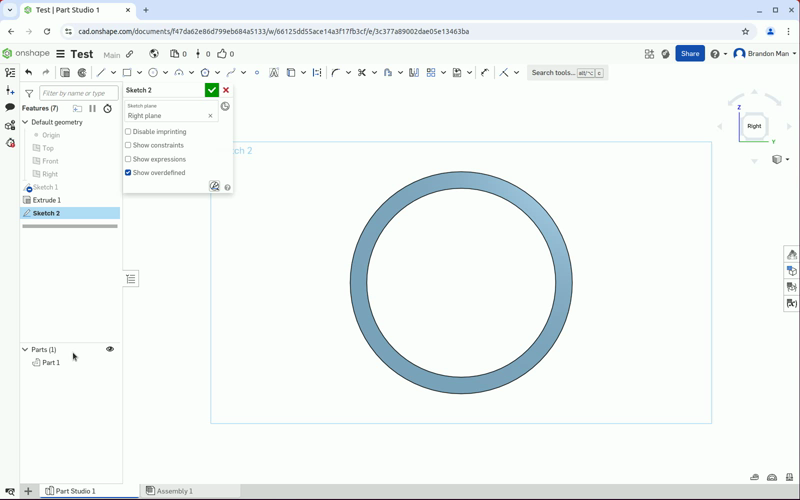
key(y)
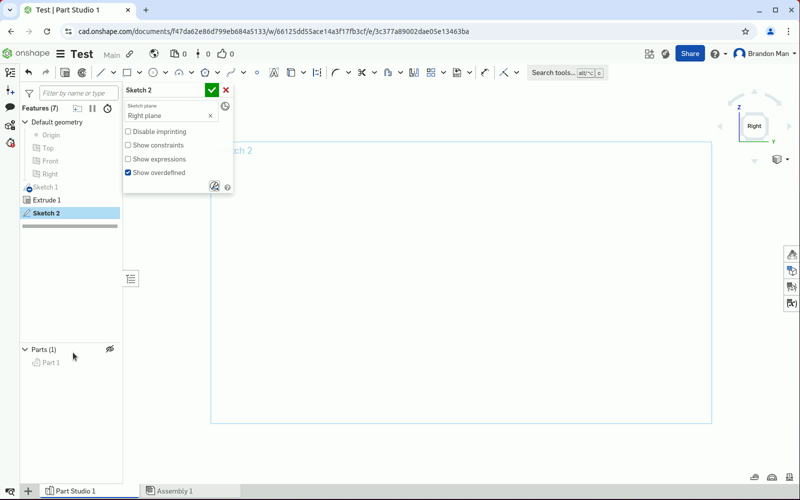
key(l)
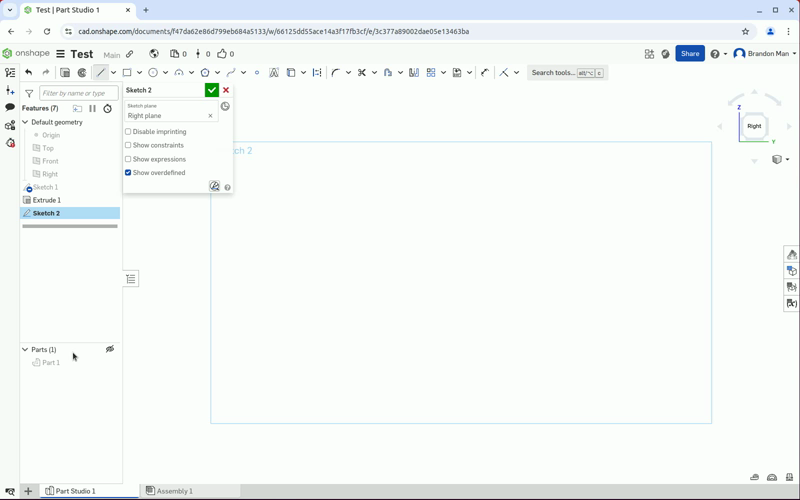
key_down(shift)
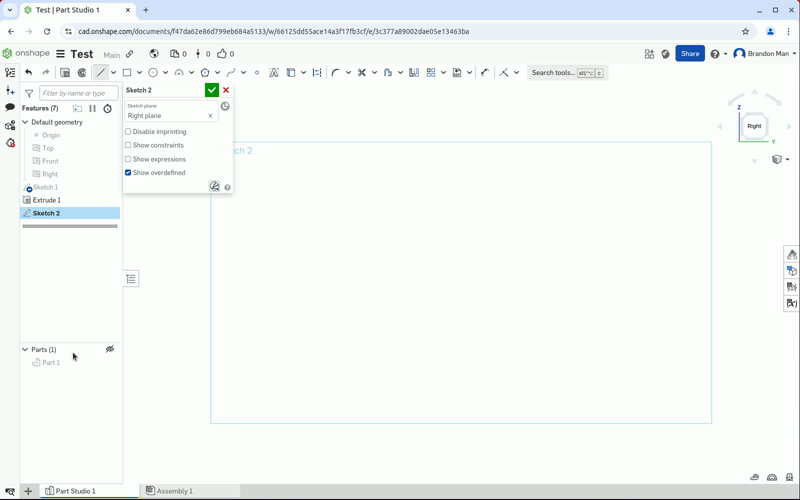
mouse_move(443, 190)
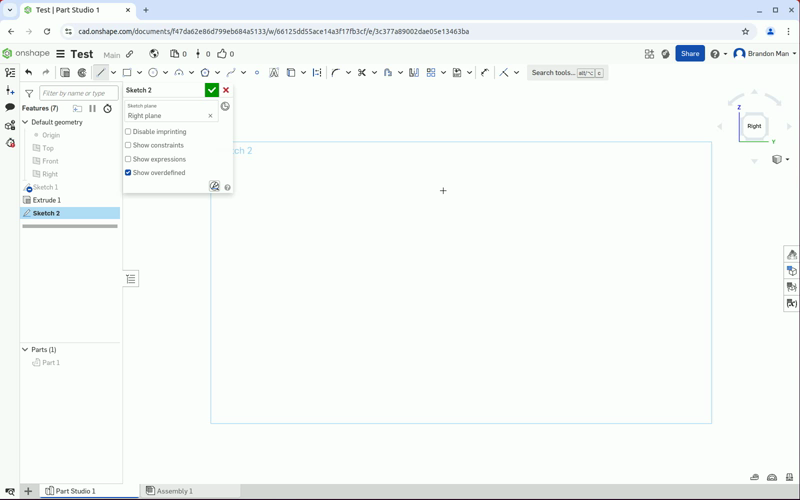
click(443, 190)
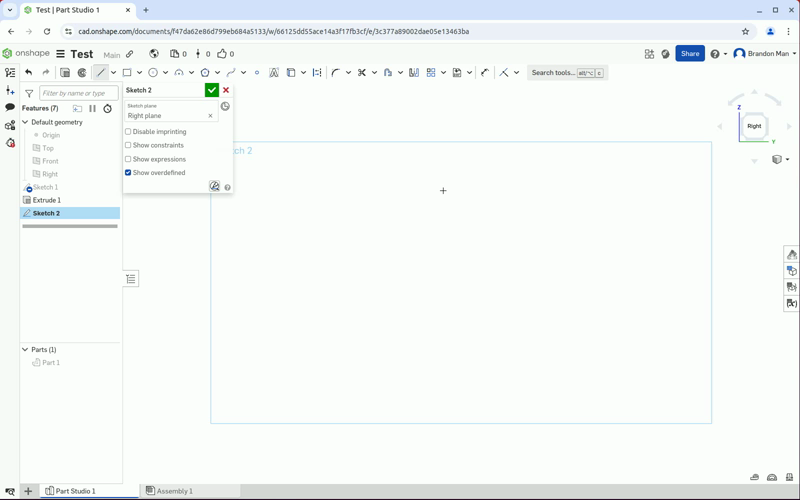
key_up(shift)
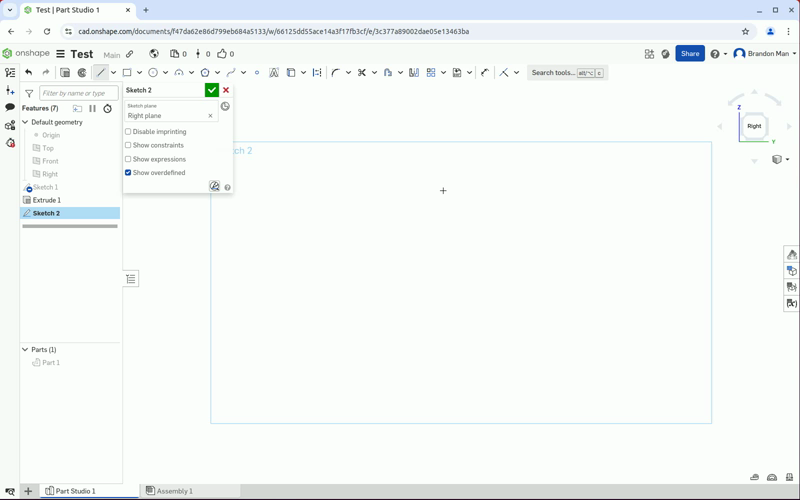
key_down(shift)
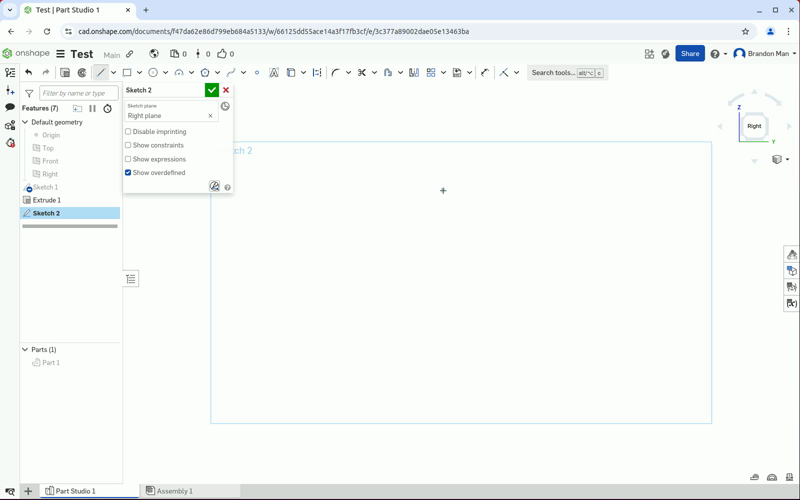
mouse_move(457, 264)
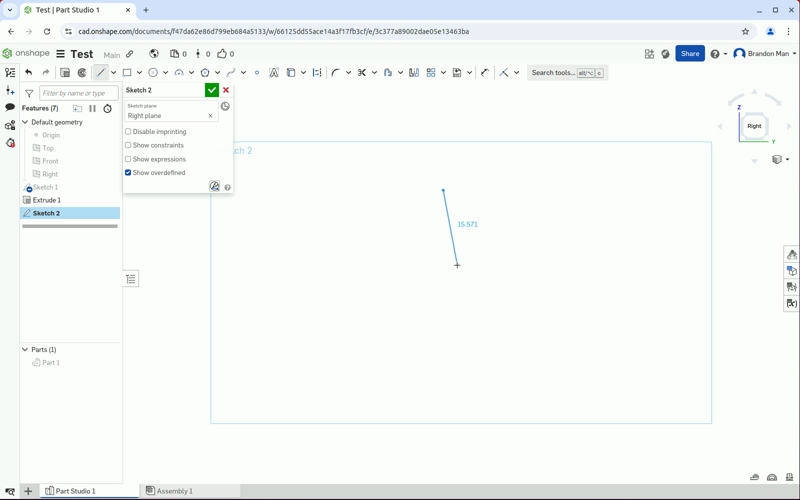
click(457, 264)
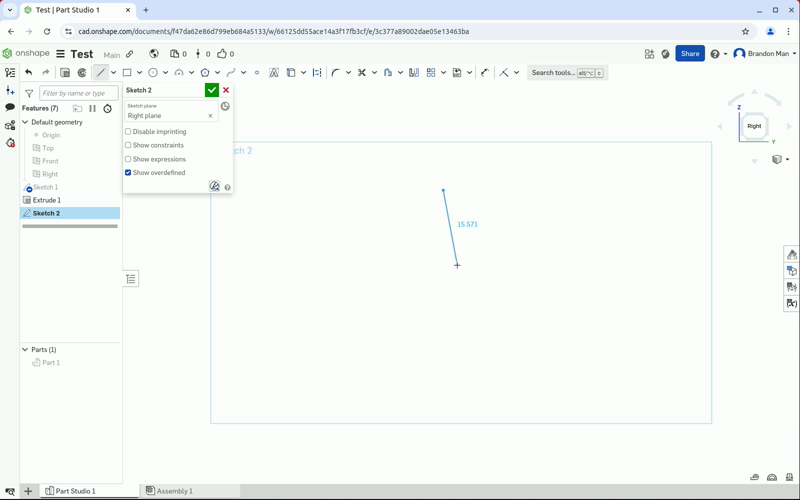
key_up(shift)
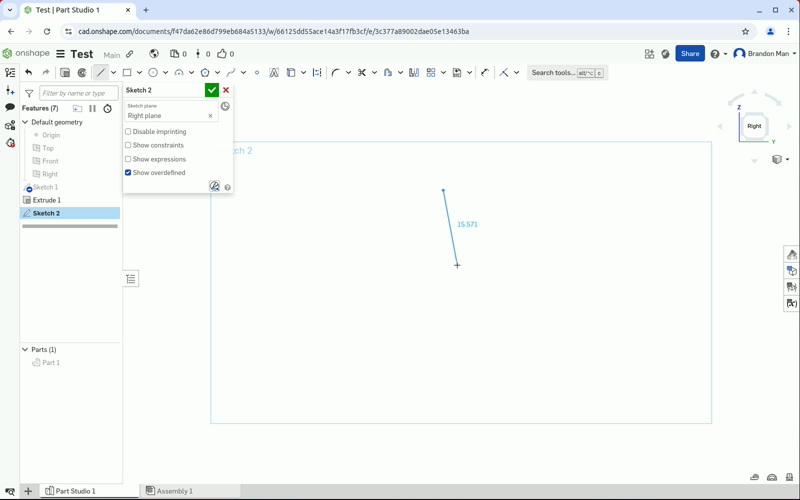
key(esc)
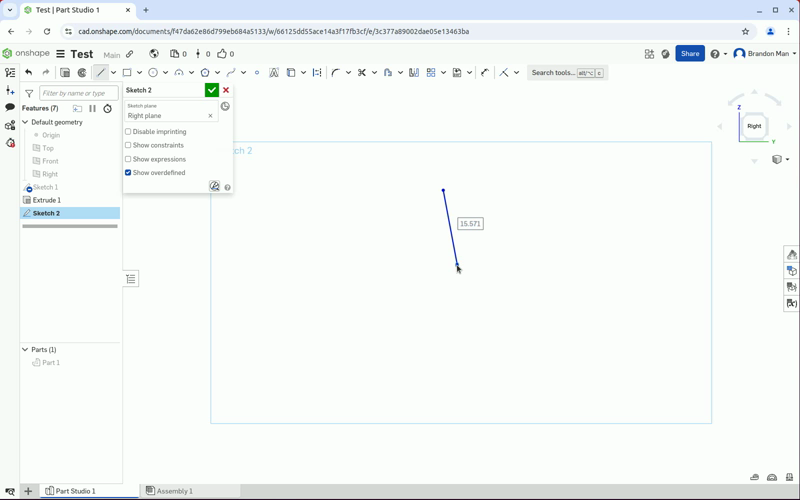
key(a)
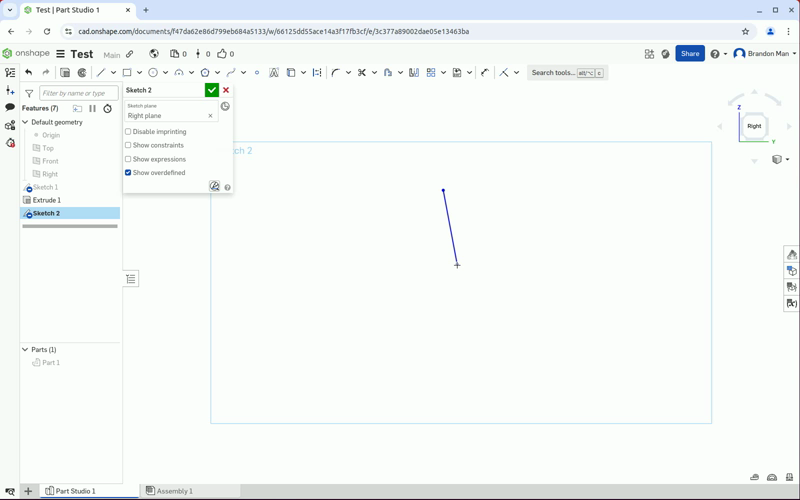
mouse_move(457, 264)
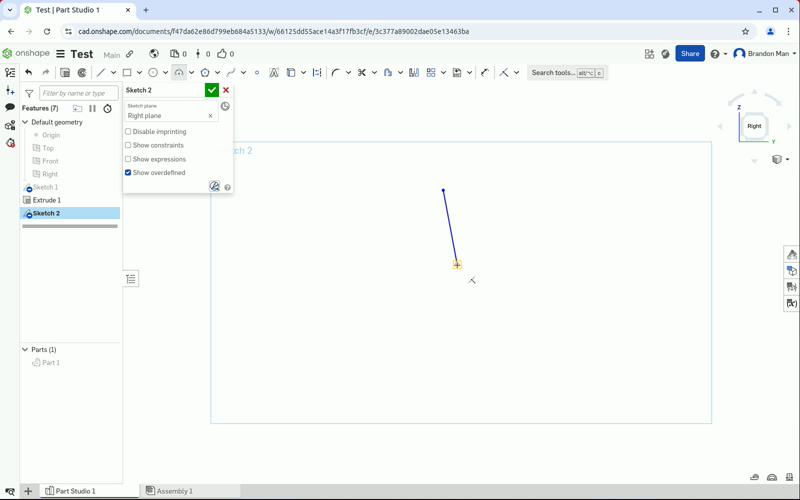
click(457, 264)
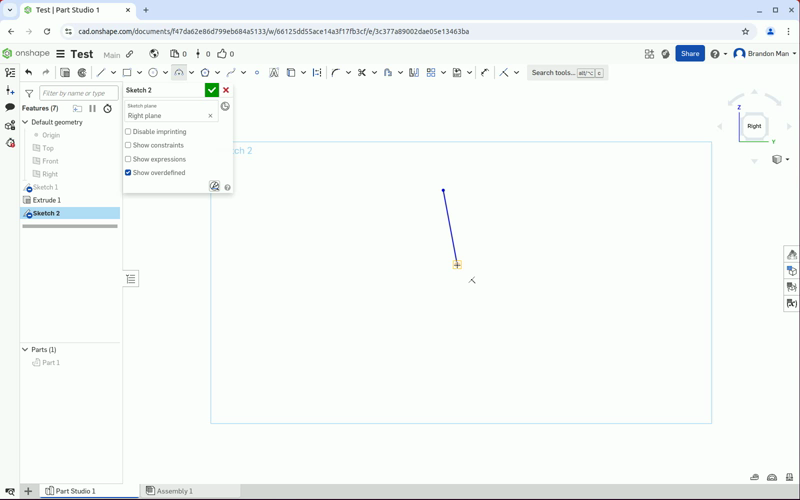
key_down(shift)
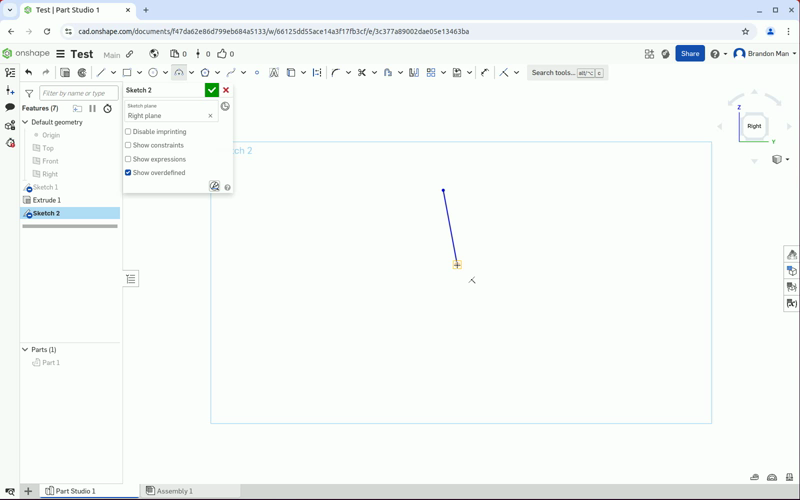
mouse_move(464, 264)
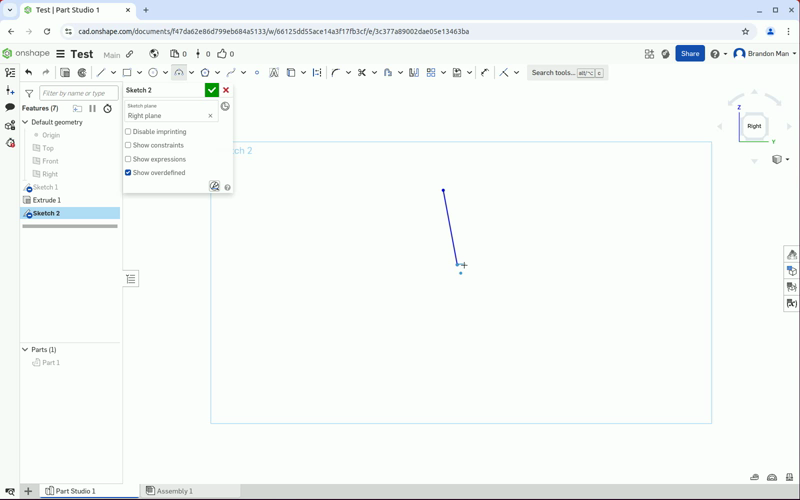
scroll(6)
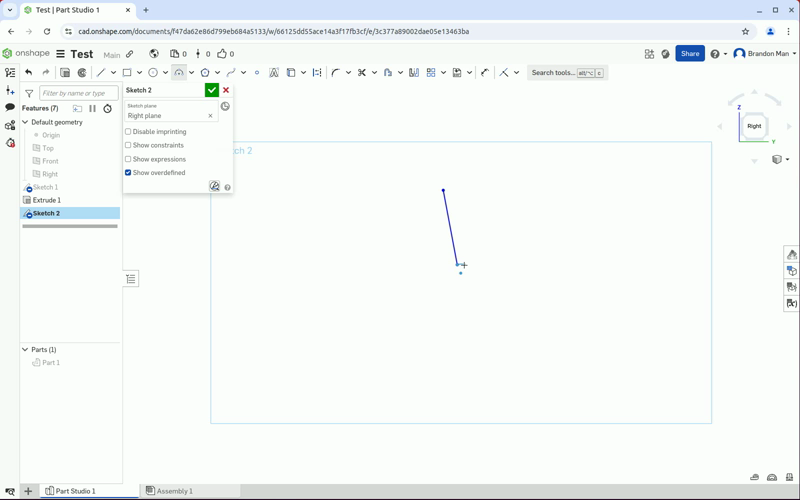
scroll(6)
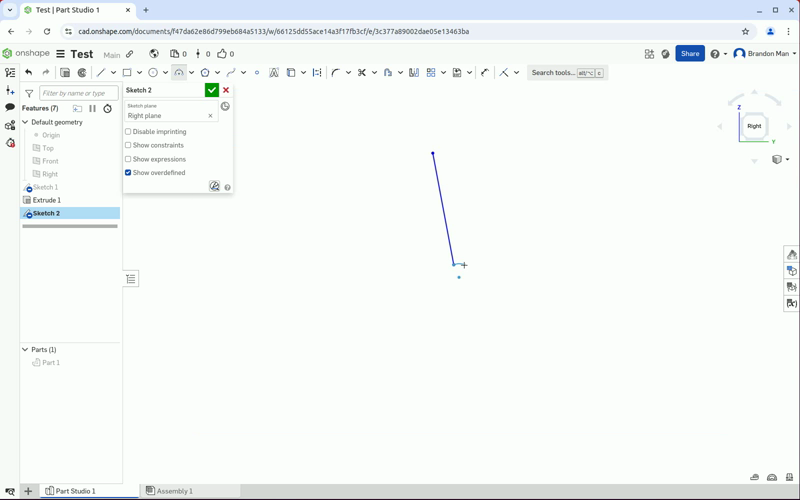
scroll(6)
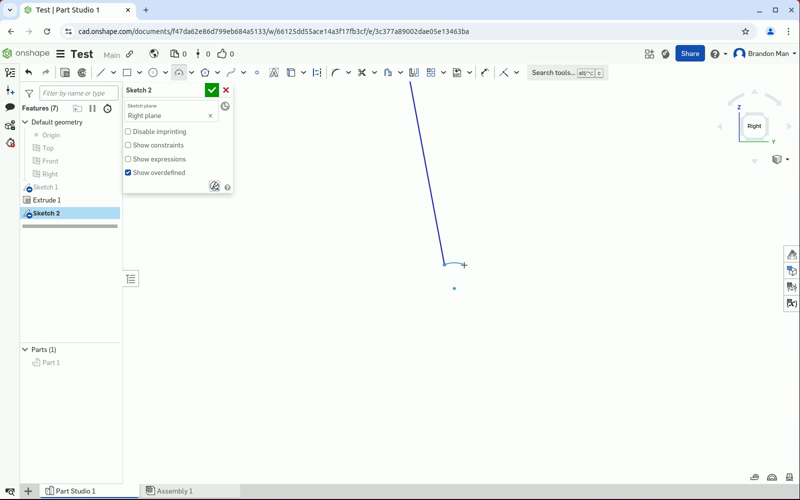
scroll(6)
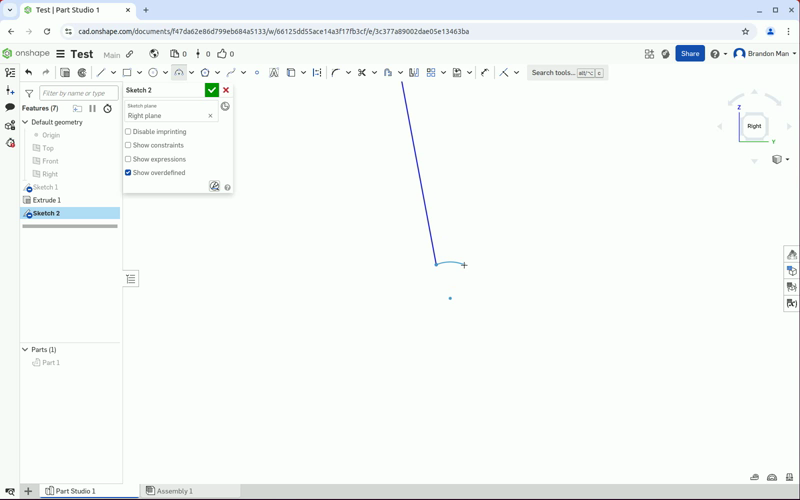
scroll(6)
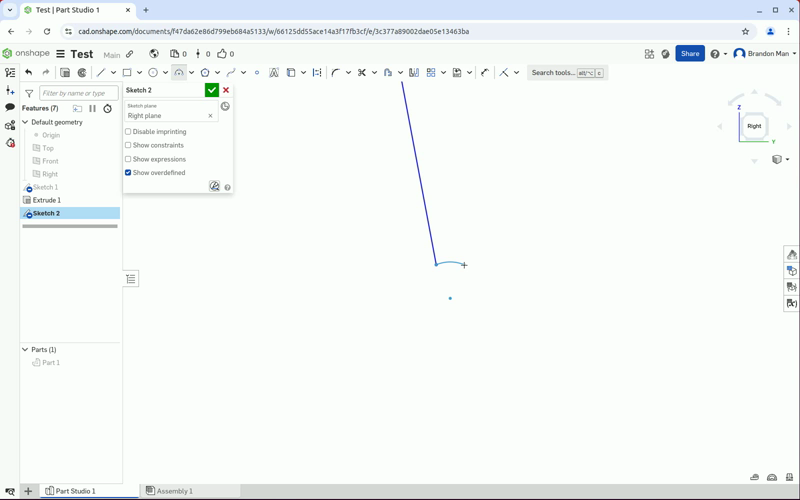
scroll(6)
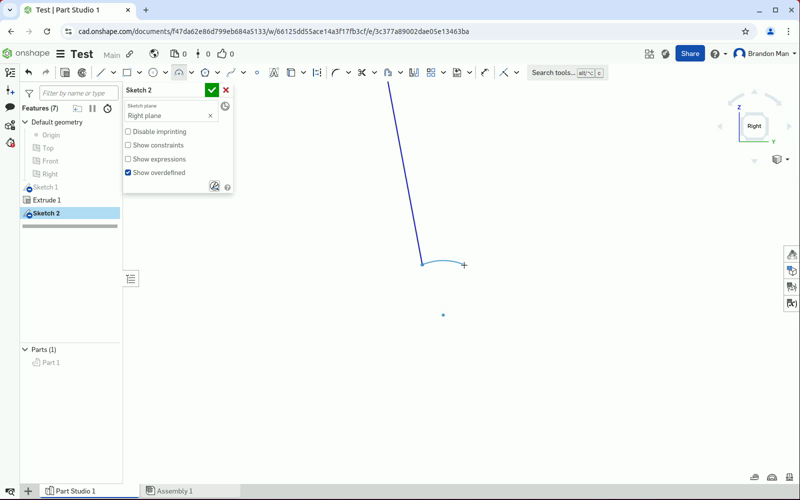
scroll(6)
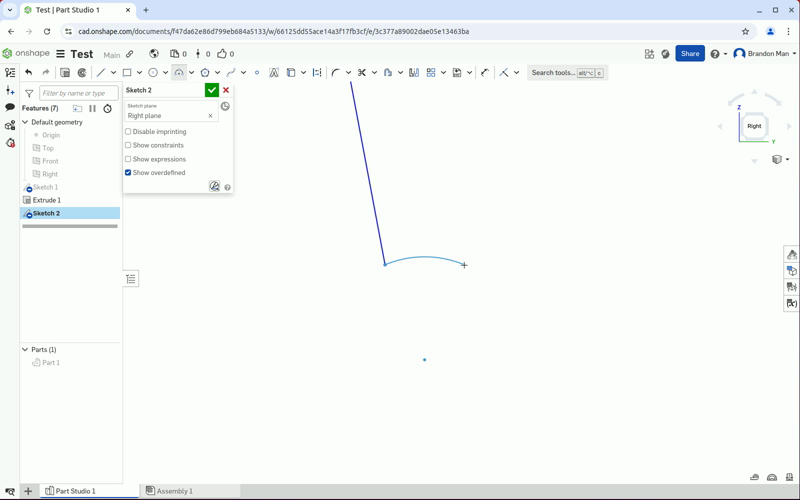
click(464, 264)
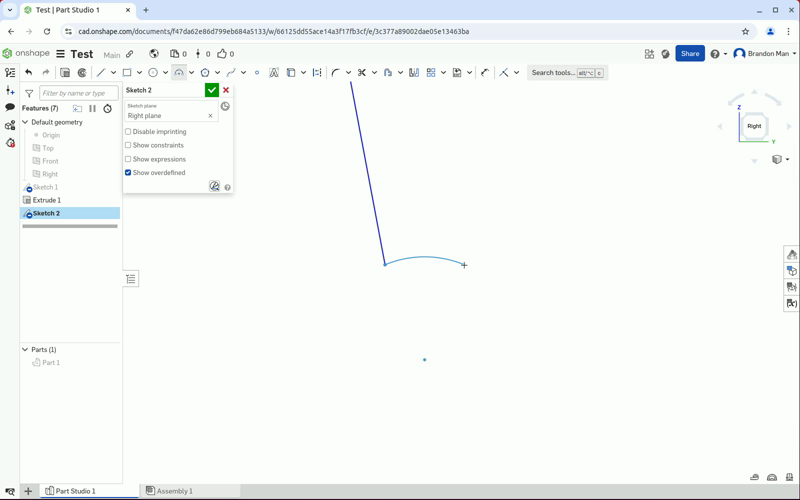
scroll(-6)
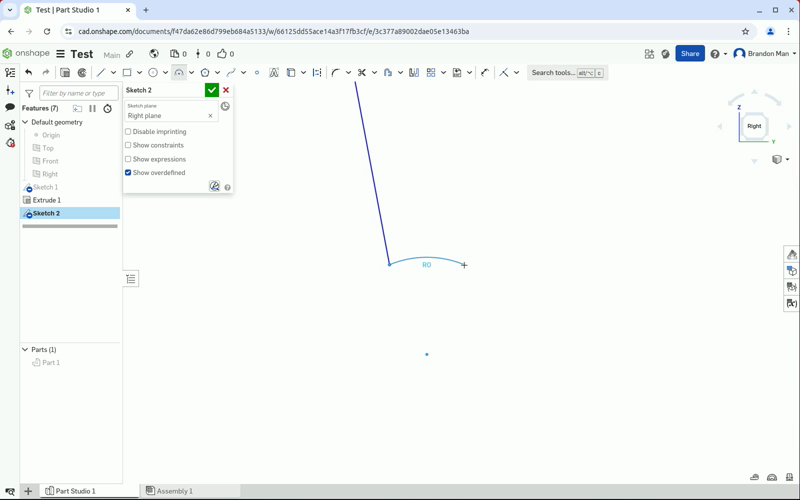
scroll(-6)
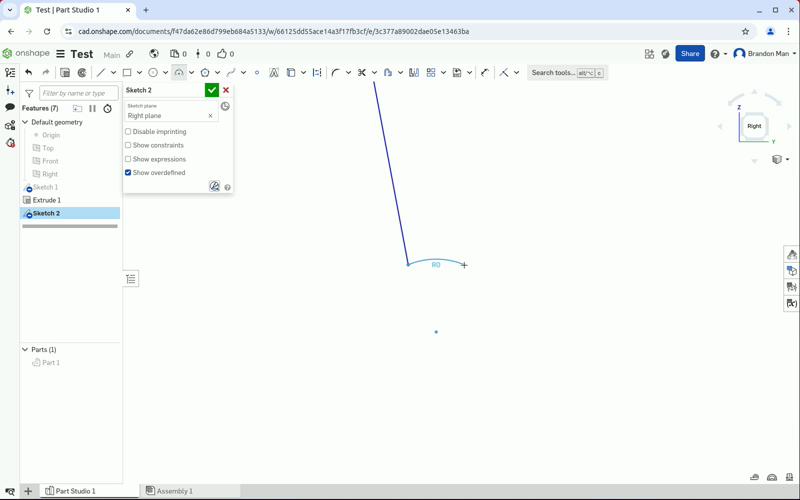
scroll(-6)
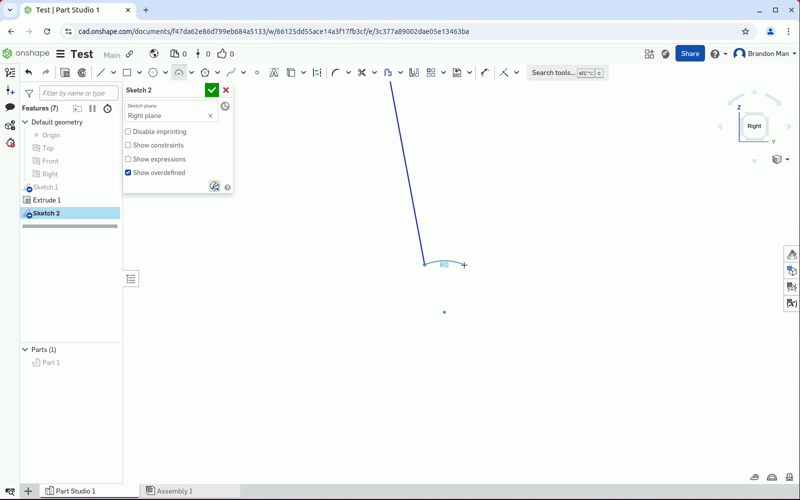
scroll(-6)
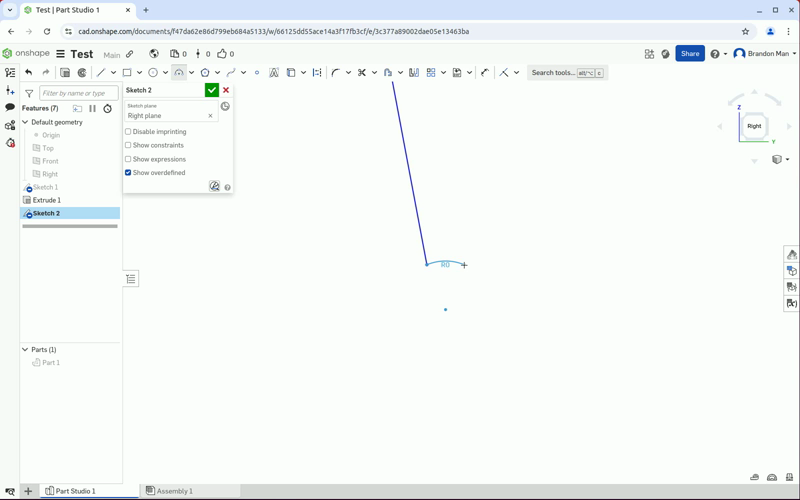
scroll(-6)
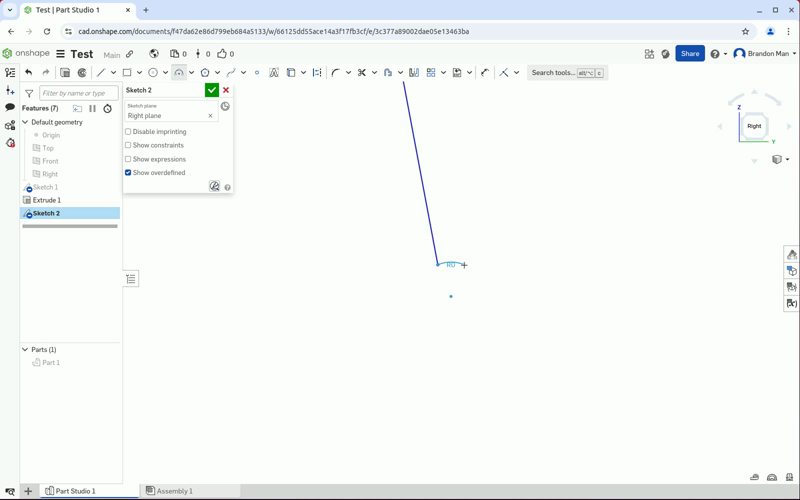
scroll(-6)
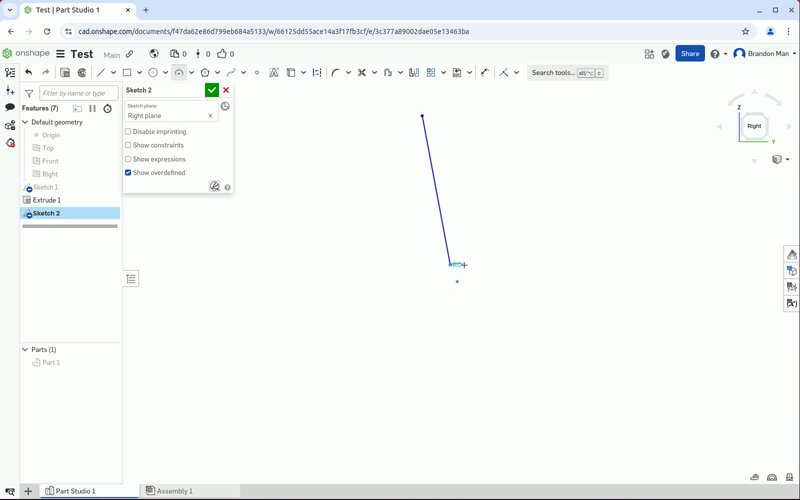
scroll(-6)
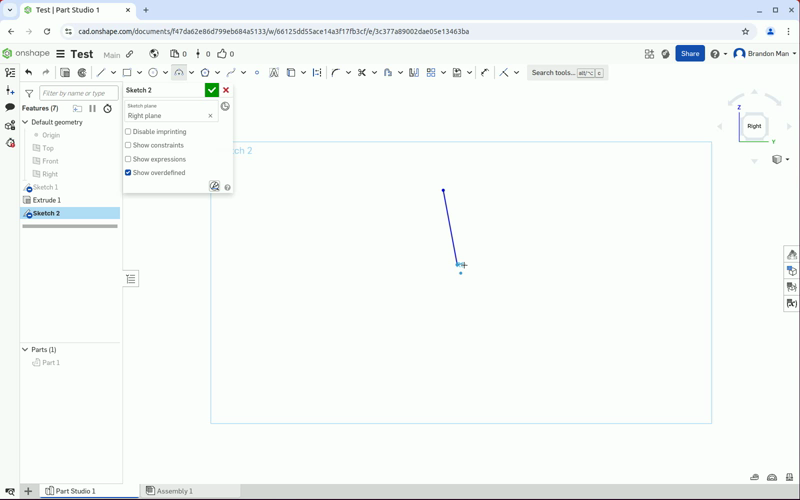
mouse_move(460, 265)
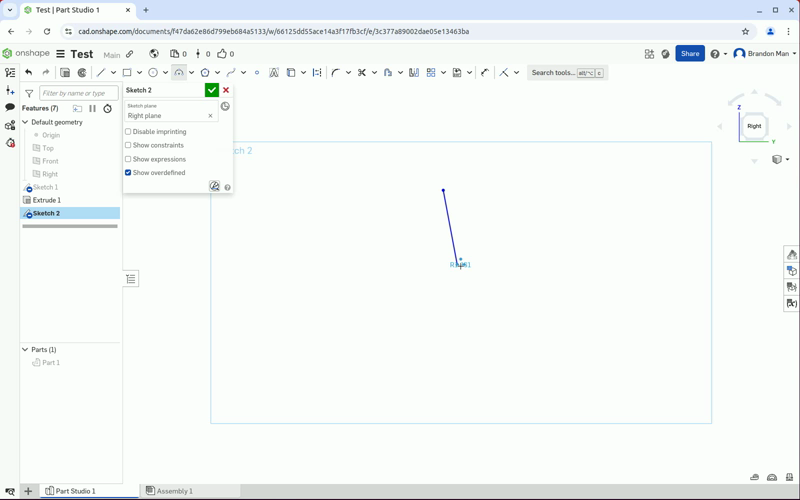
scroll(6)
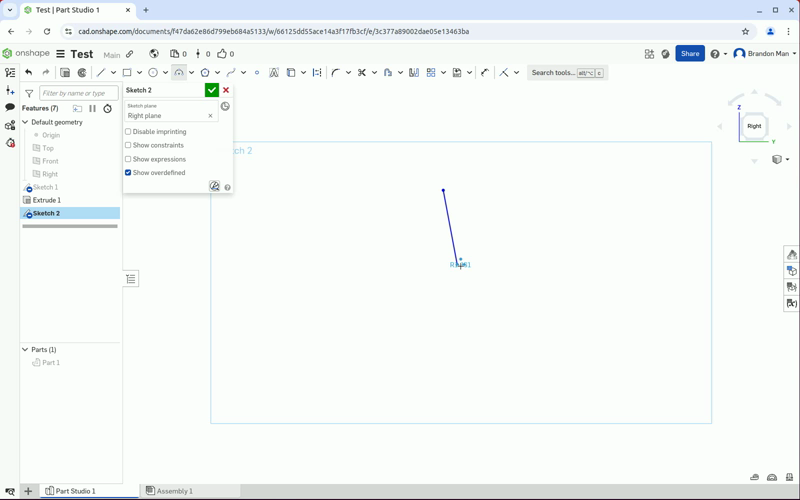
scroll(6)
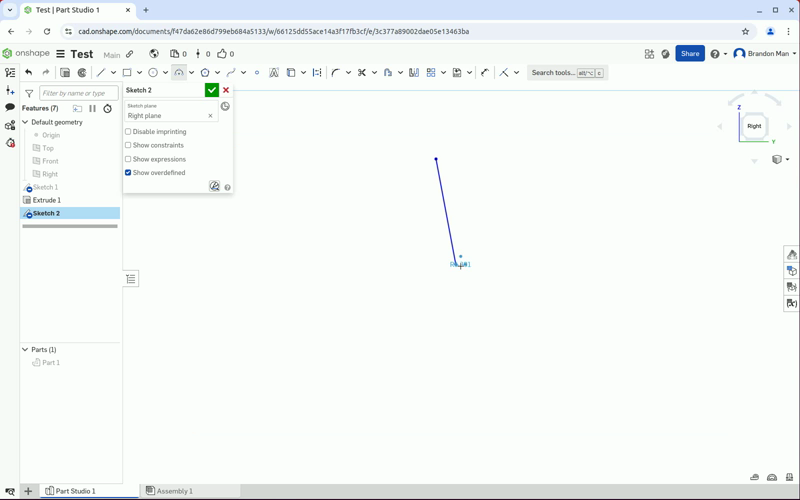
scroll(6)
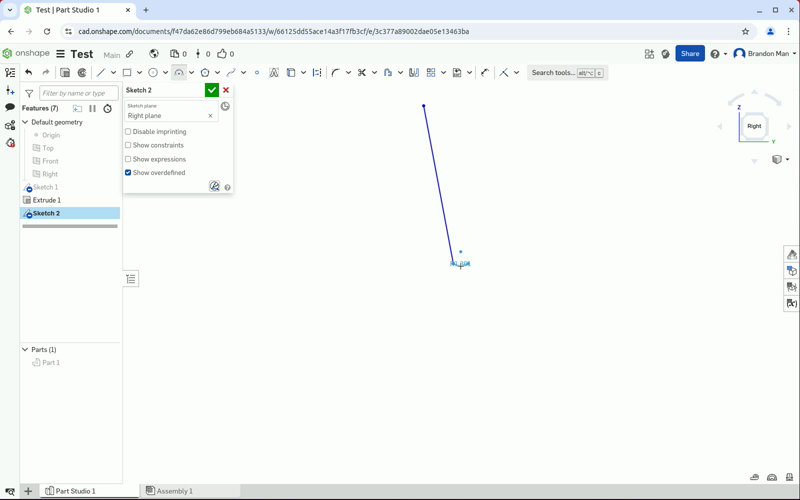
scroll(6)
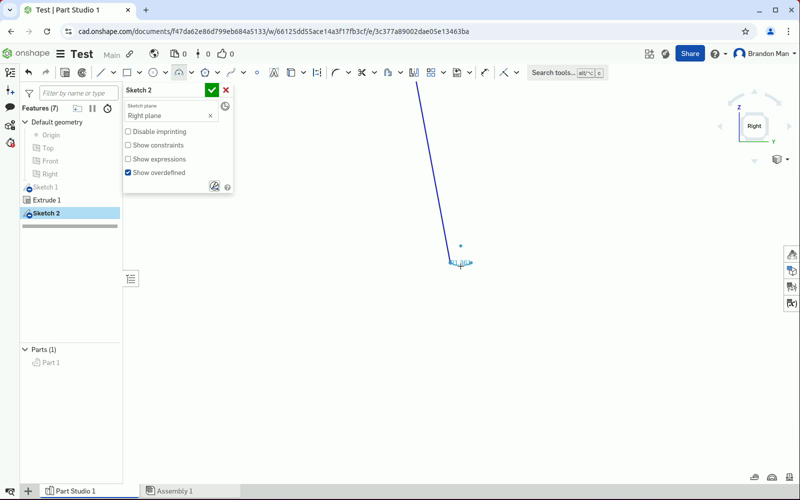
scroll(6)
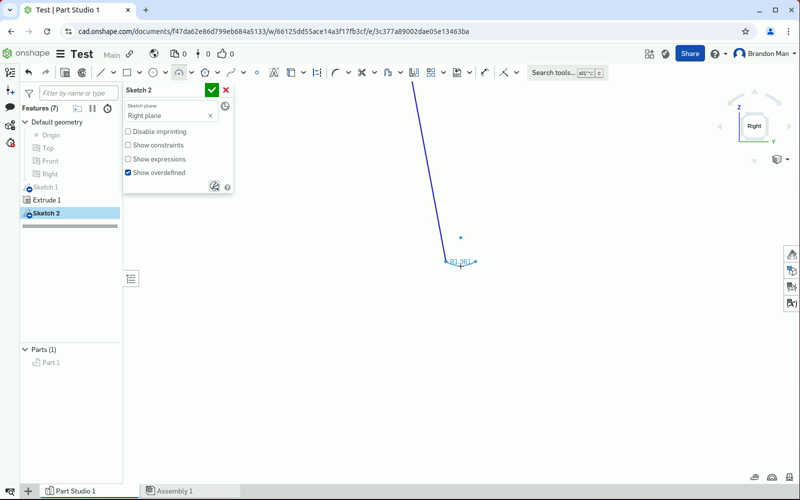
scroll(6)
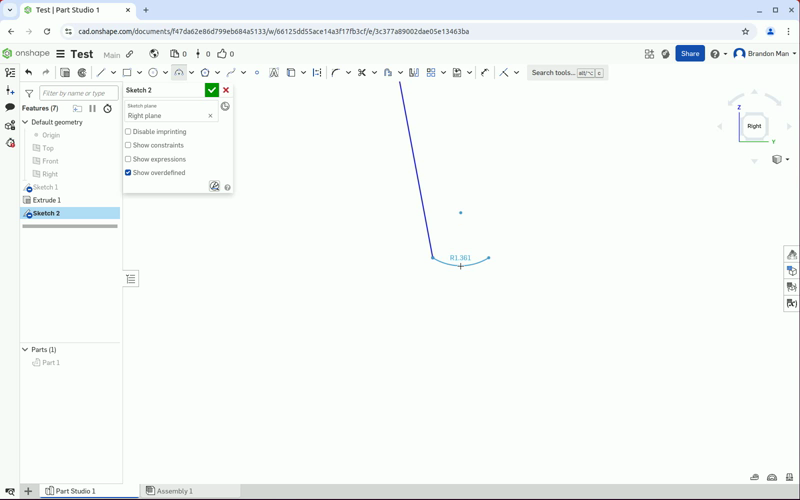
scroll(6)
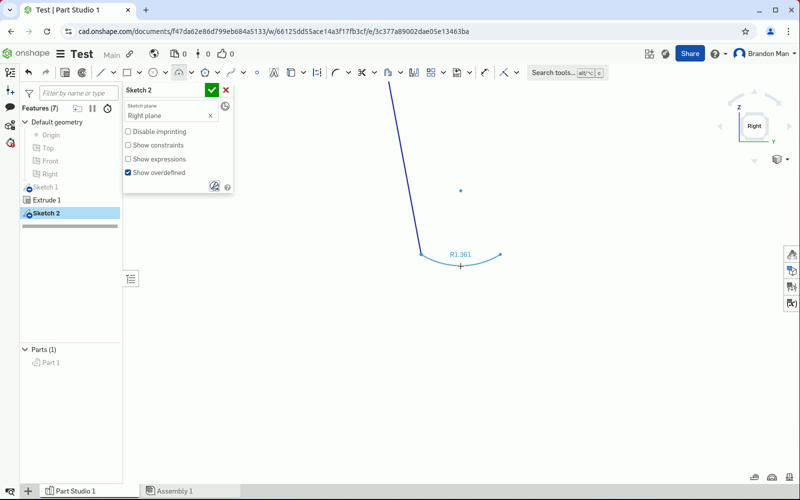
click(460, 265)
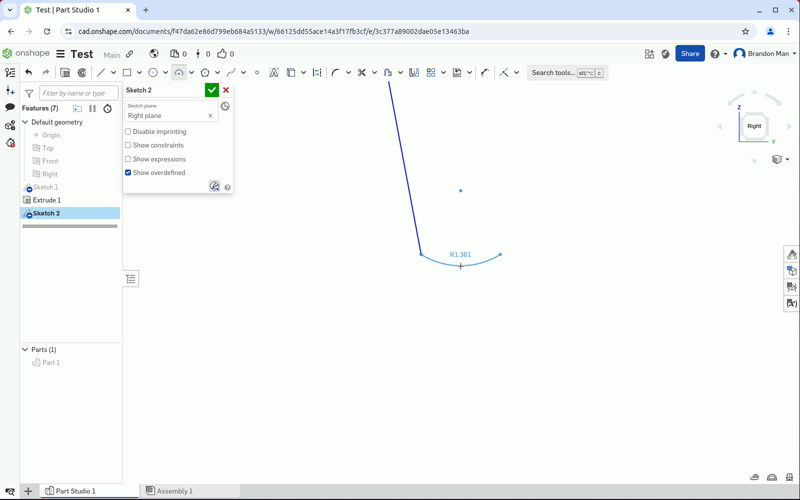
scroll(-6)
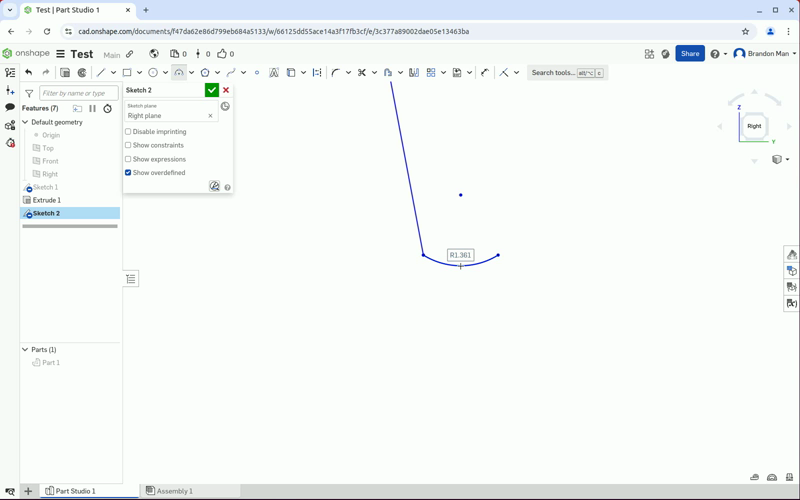
scroll(-6)
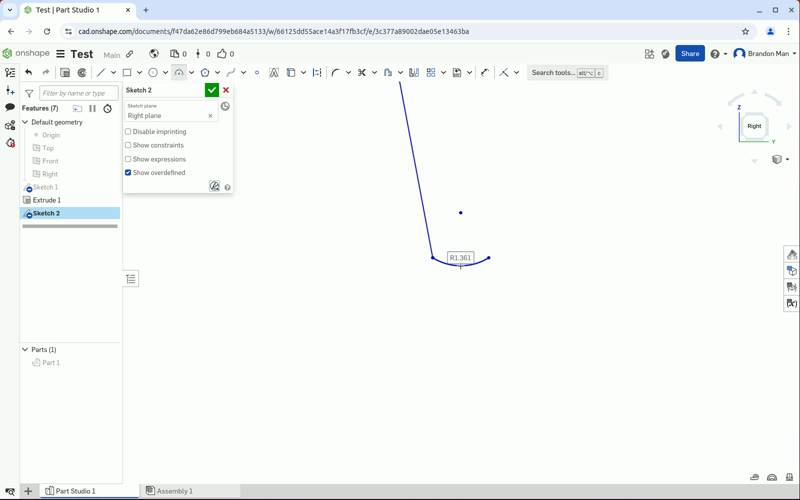
scroll(-6)
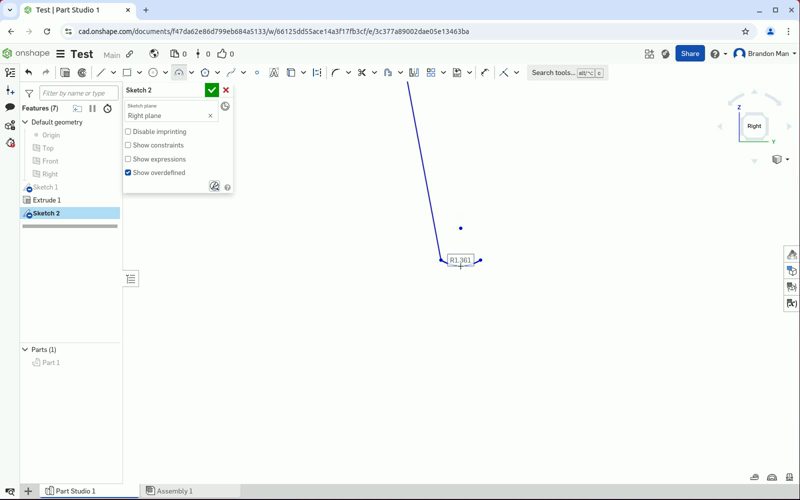
scroll(-6)
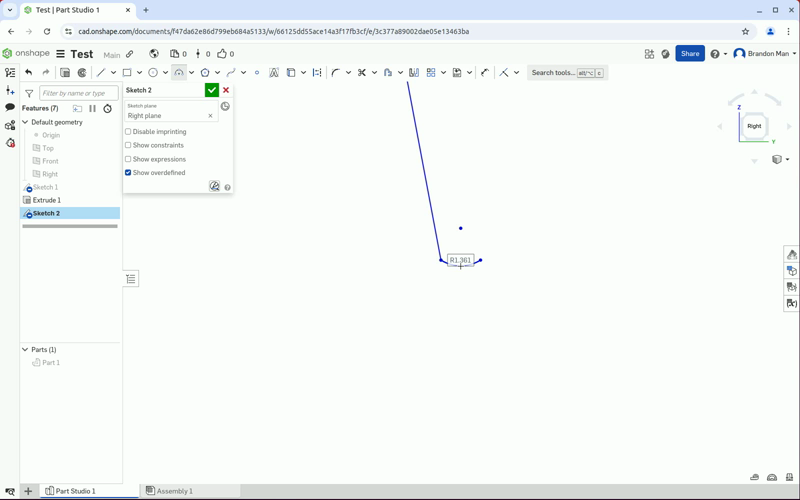
scroll(-6)
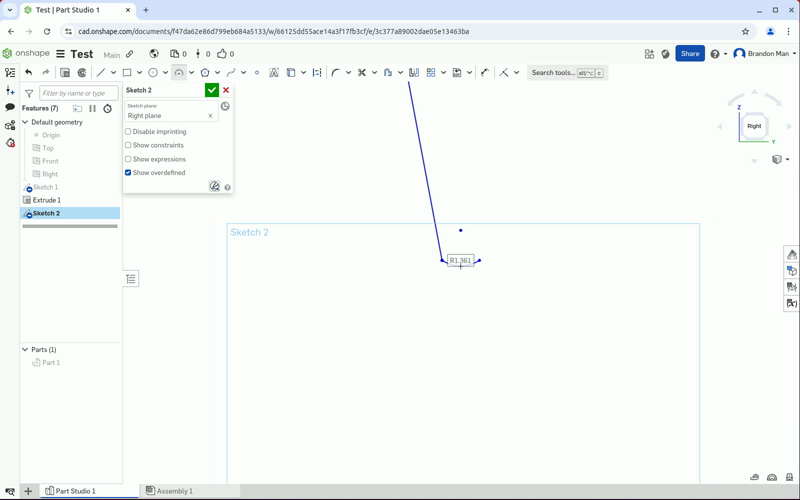
scroll(-6)
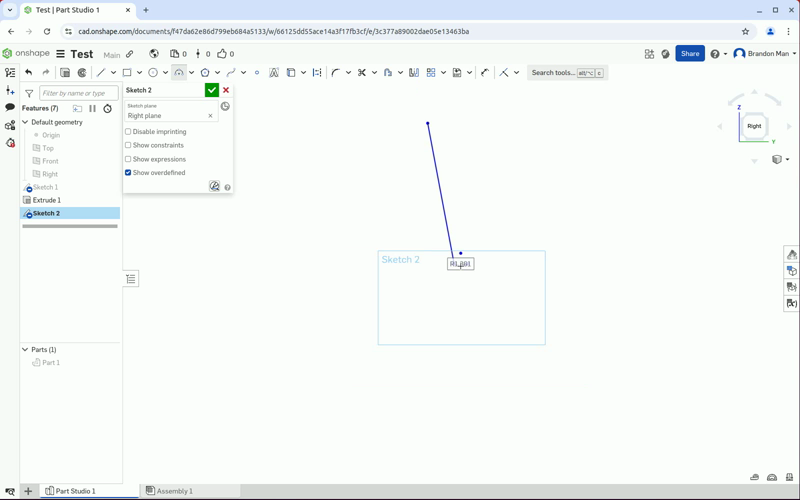
scroll(-6)
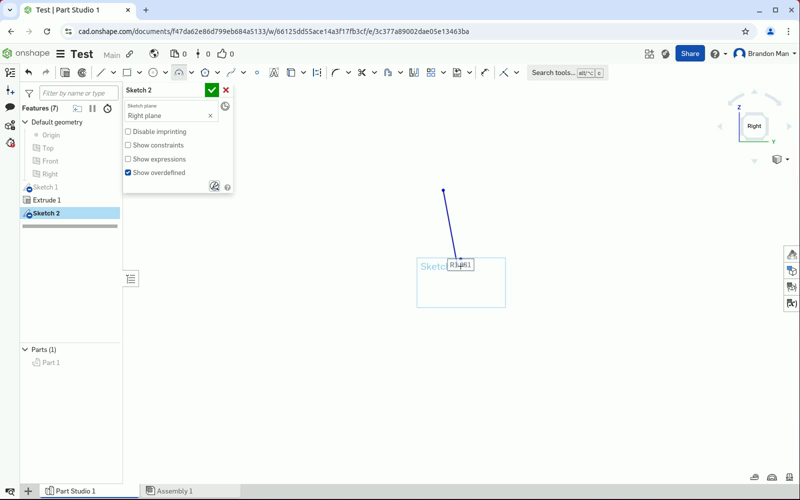
key_up(shift)
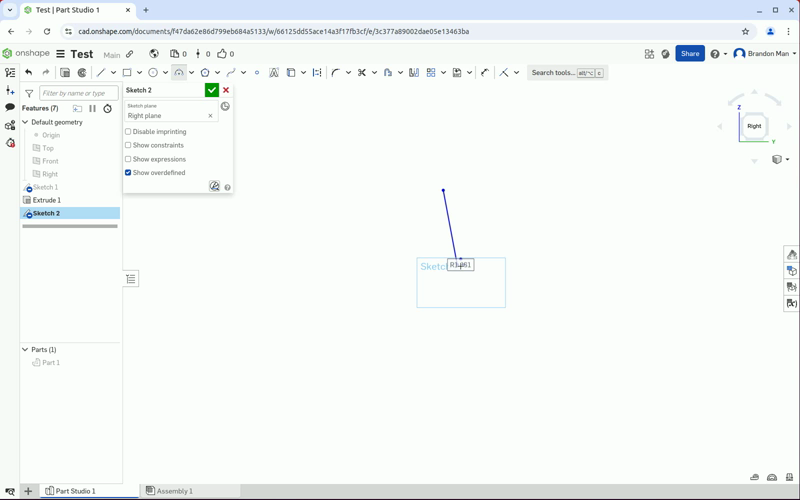
key(esc)
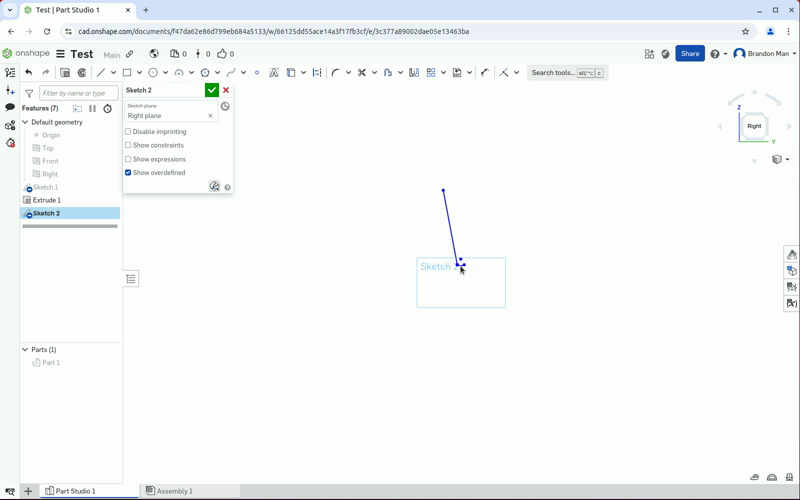
key(l)
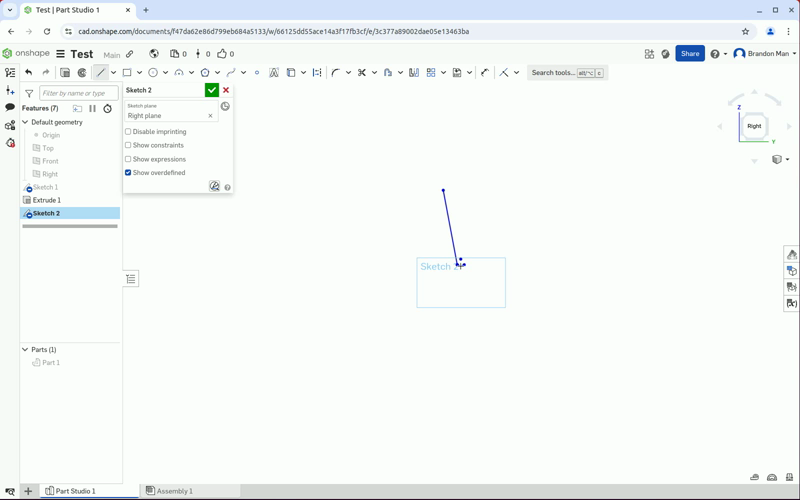
mouse_move(464, 264)
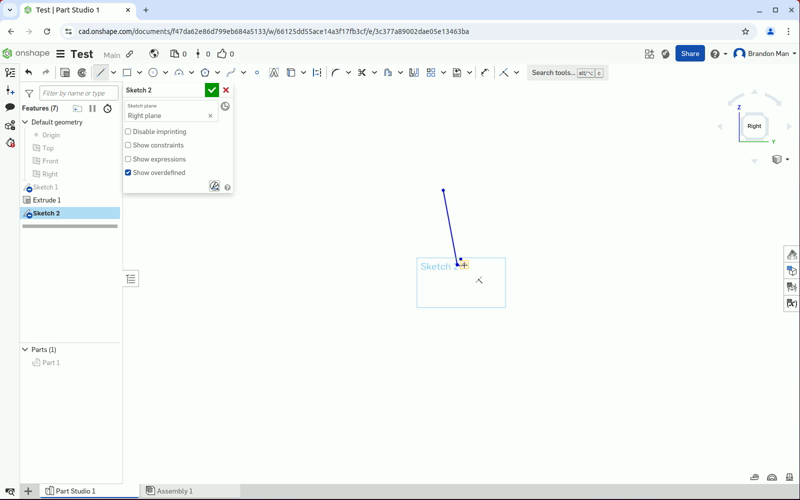
scroll(6)
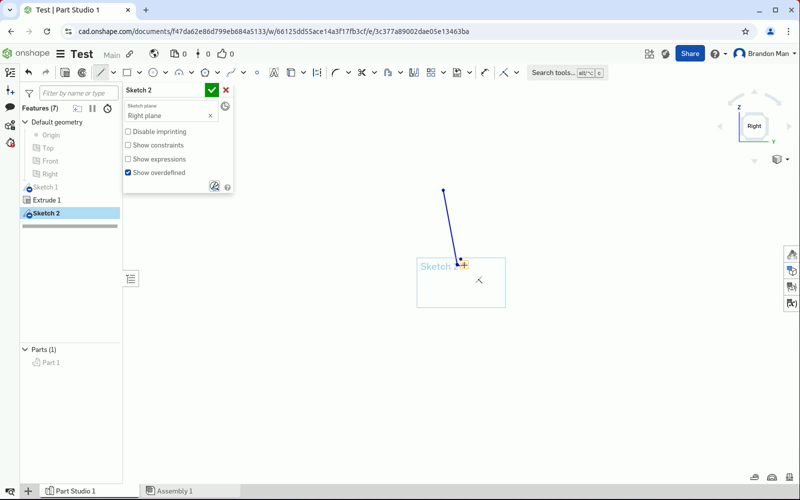
scroll(6)
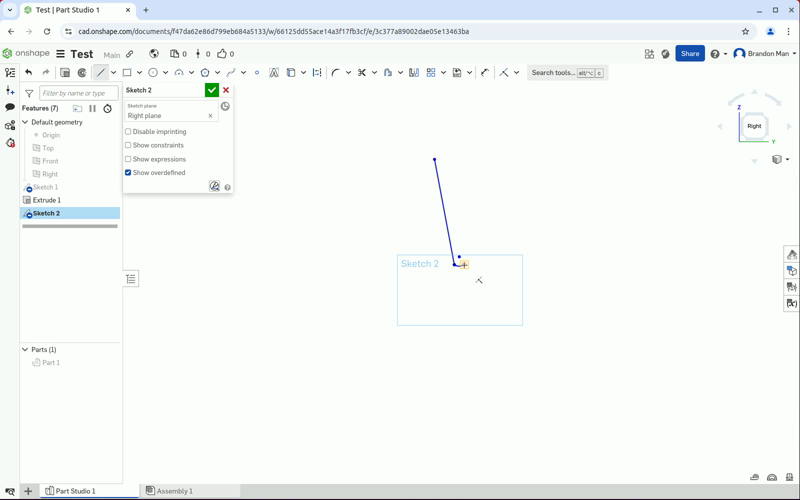
scroll(6)
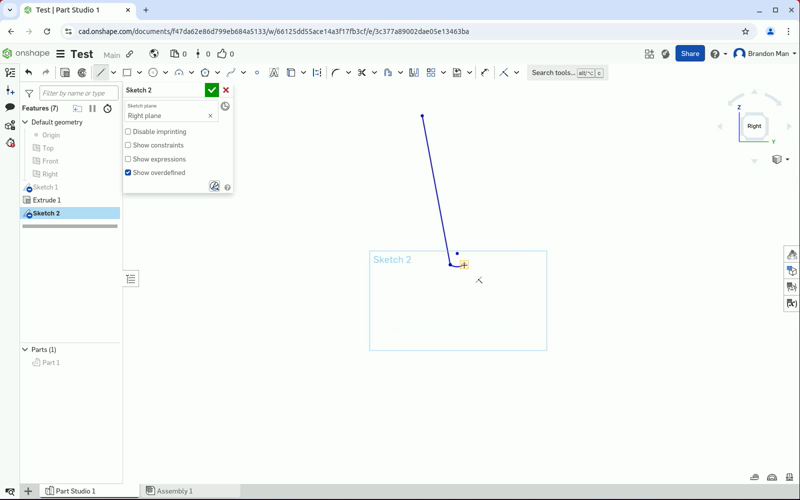
scroll(6)
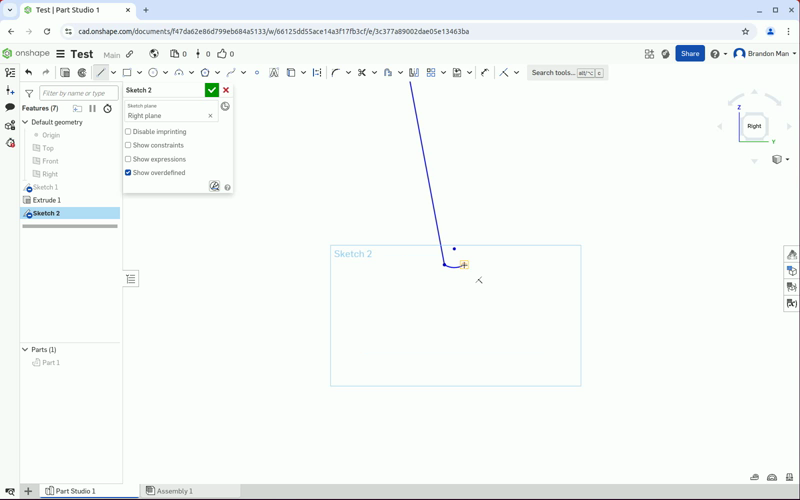
scroll(6)
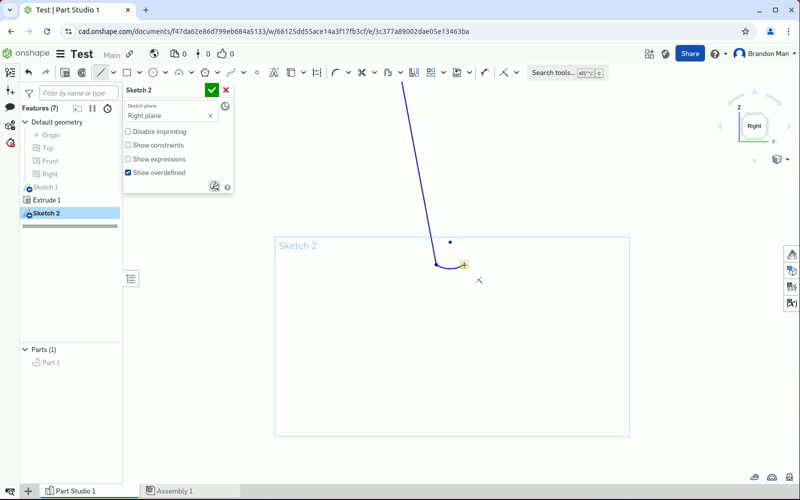
scroll(6)
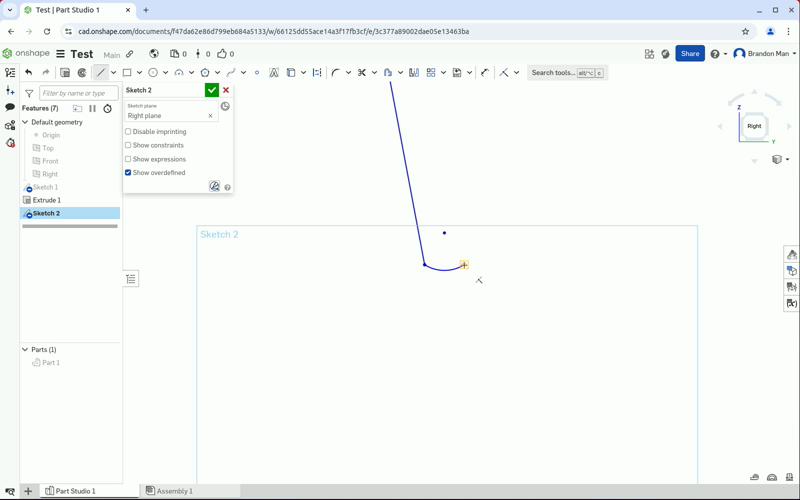
scroll(6)
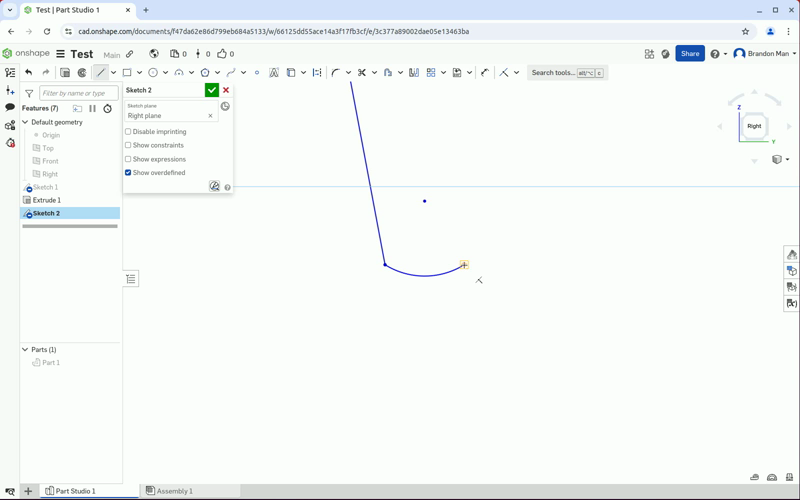
click(464, 264)
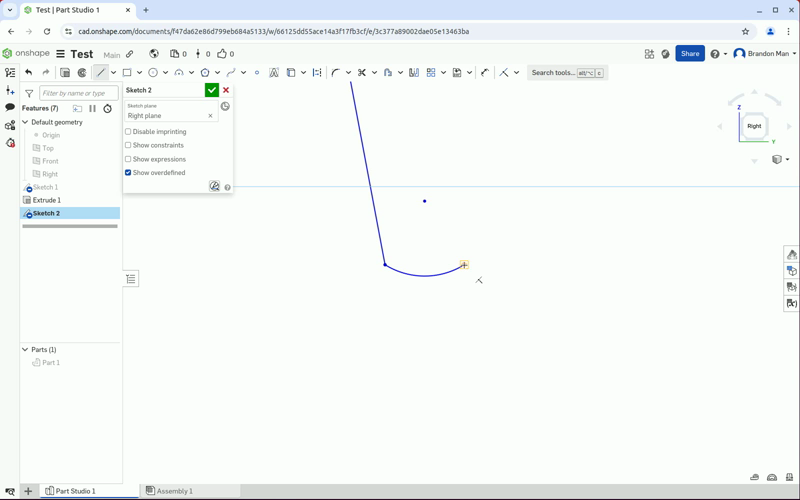
scroll(-6)
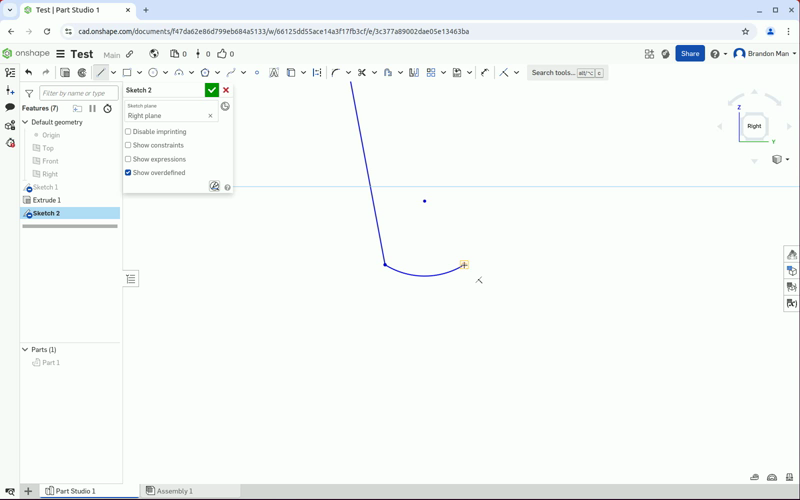
scroll(-6)
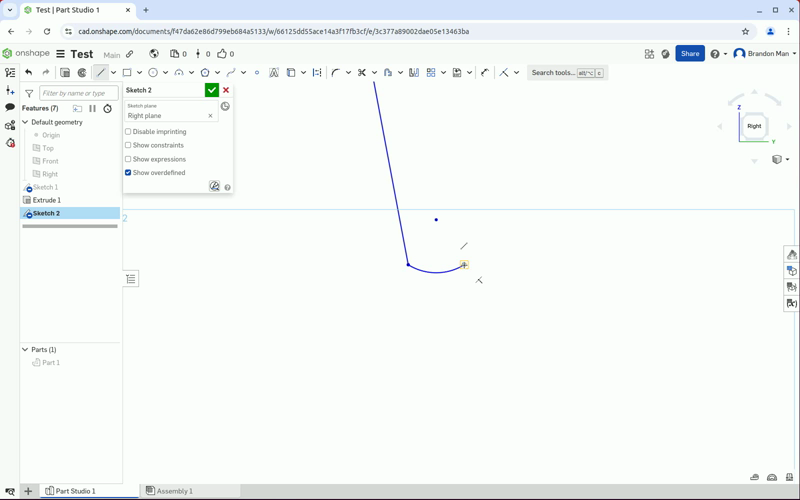
scroll(-6)
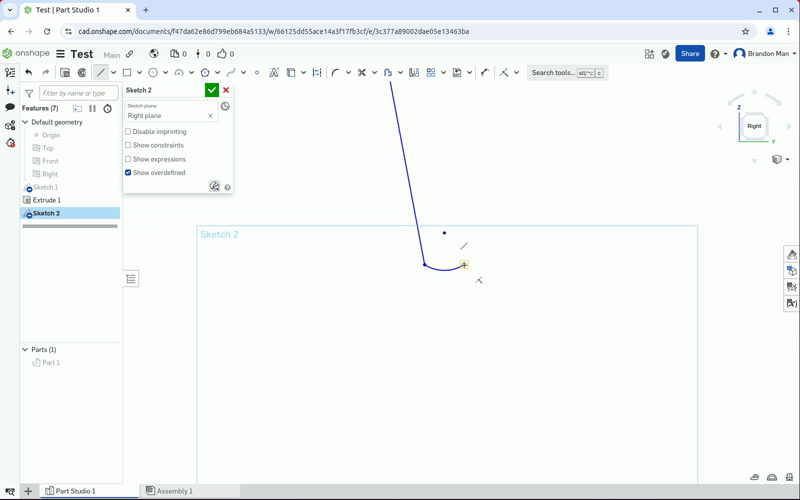
scroll(-6)
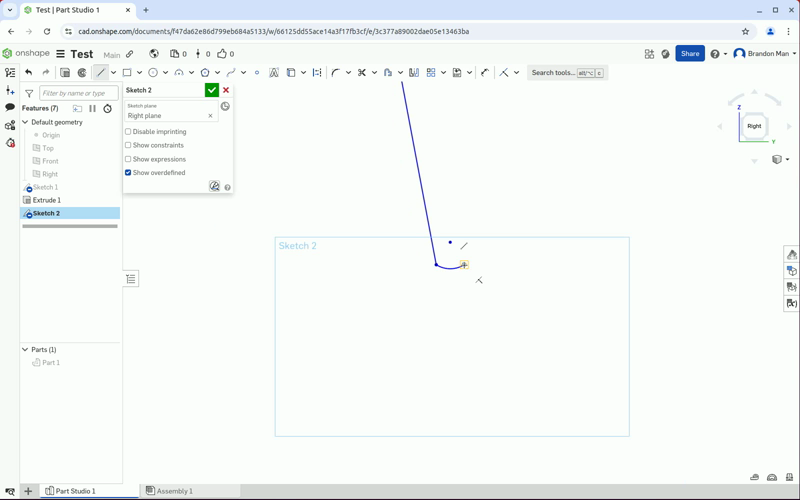
scroll(-6)
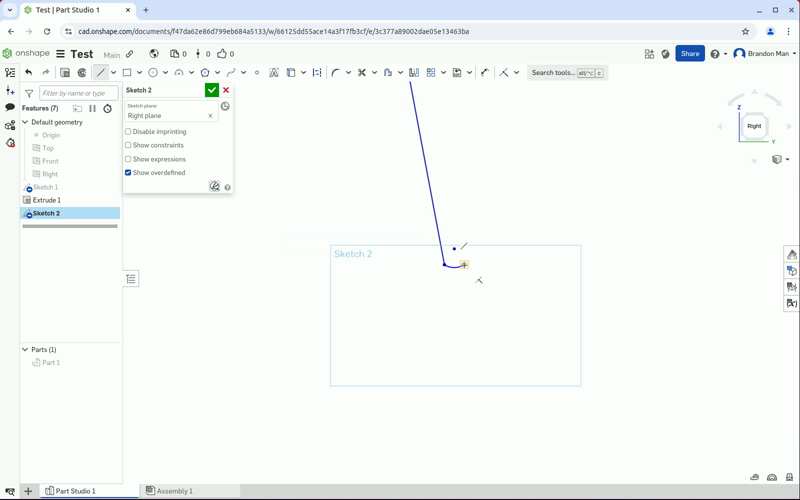
scroll(-6)
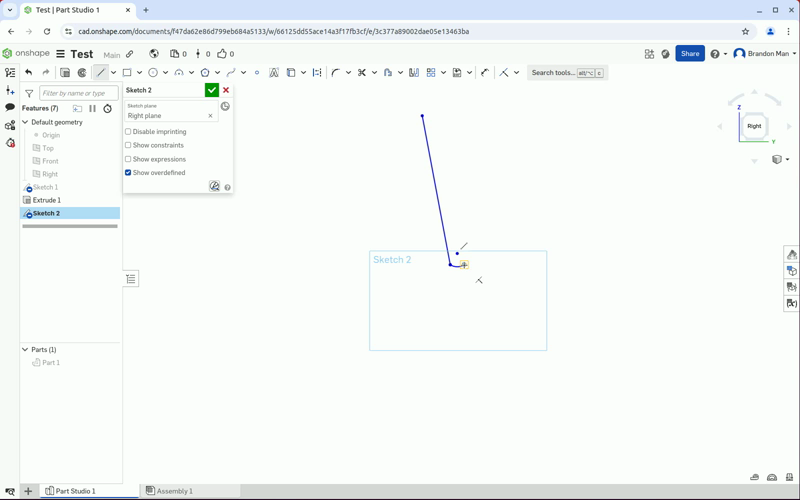
scroll(-6)
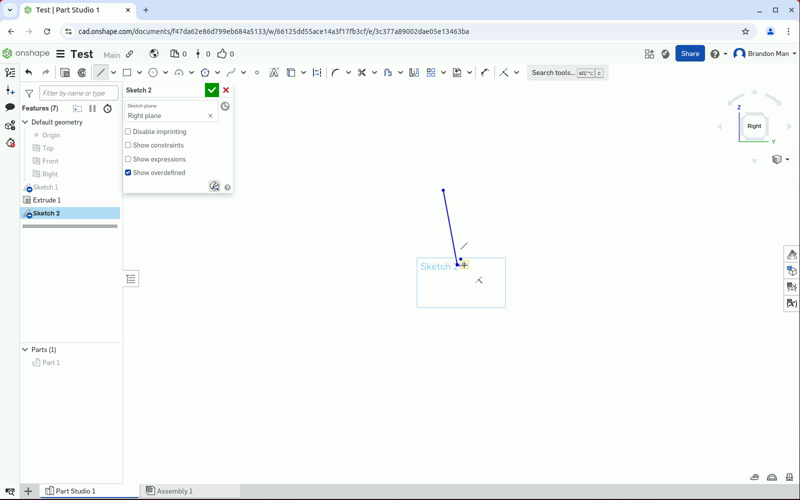
key_down(shift)
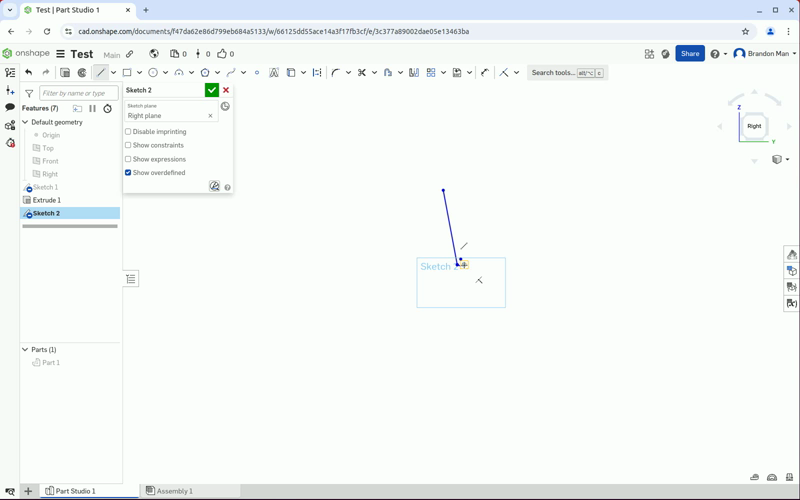
mouse_move(478, 190)
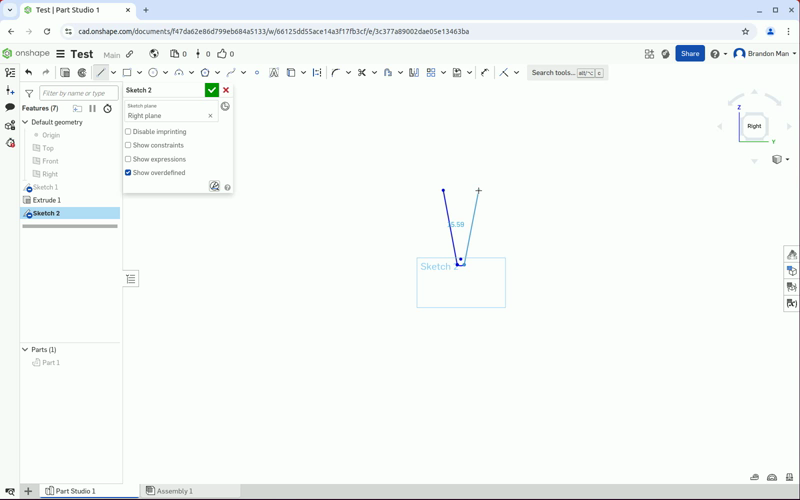
click(478, 190)
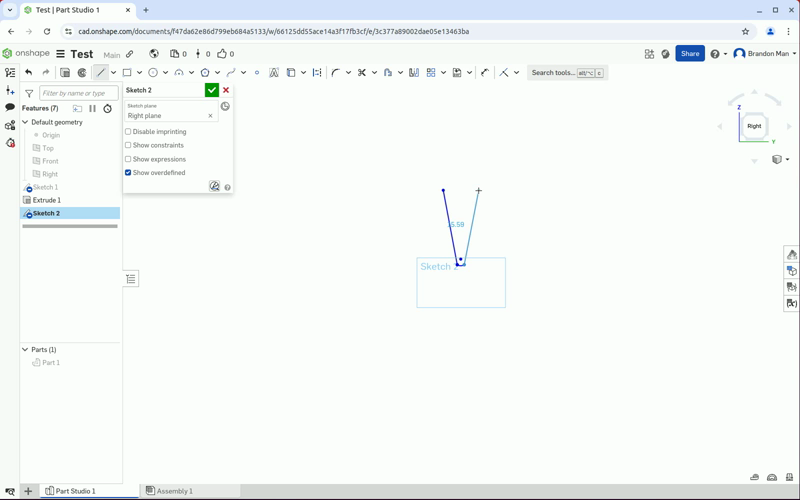
key_up(shift)
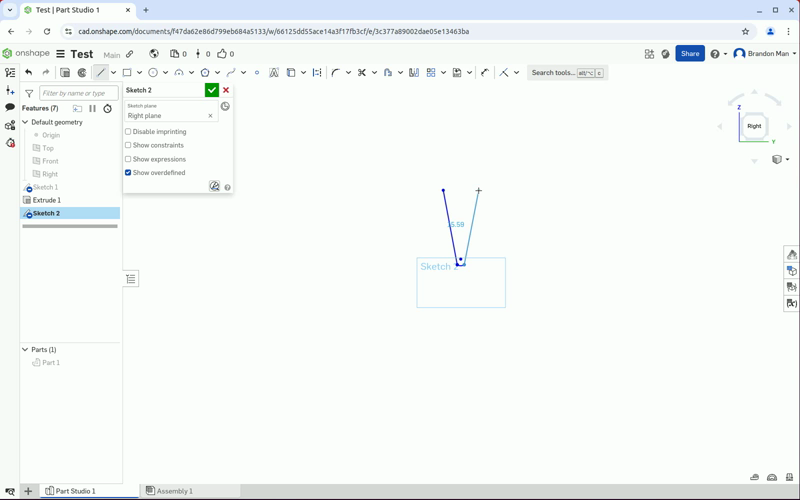
key(esc)
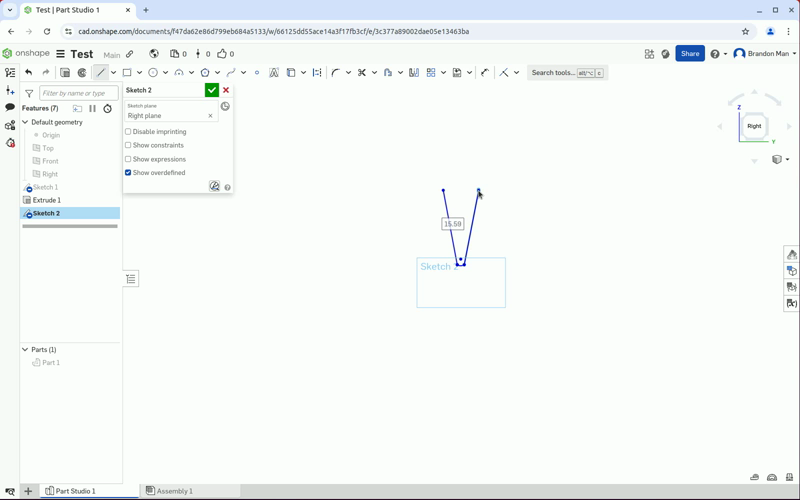
key(a)
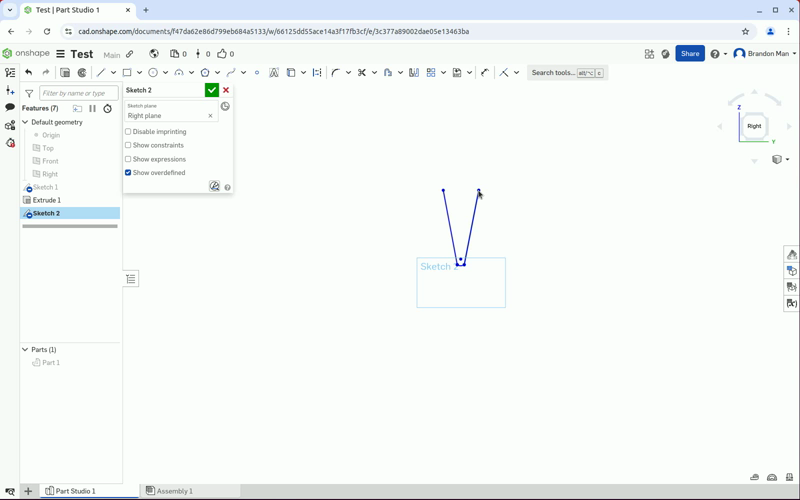
mouse_move(478, 190)
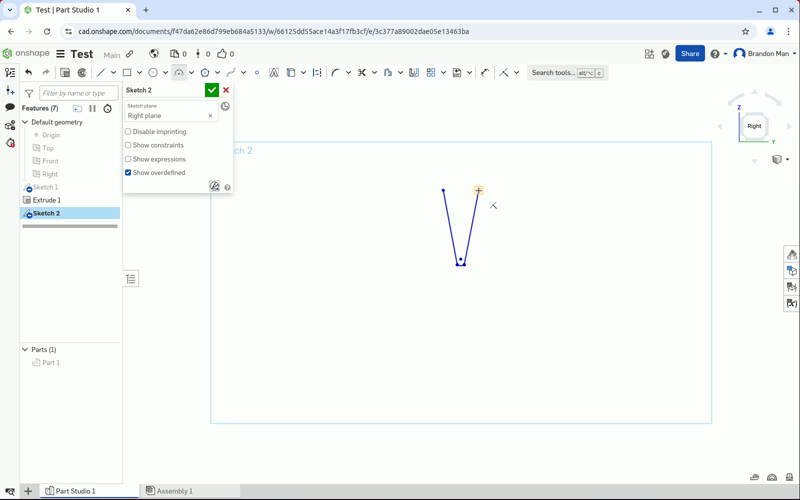
click(478, 190)
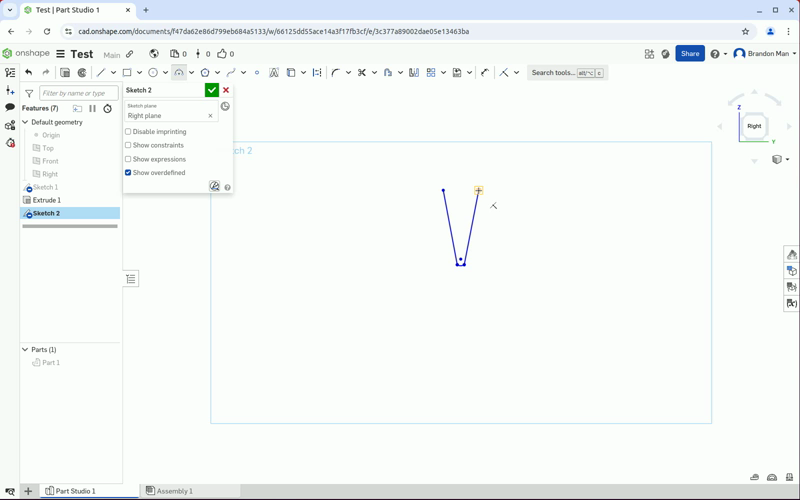
mouse_move(443, 190)
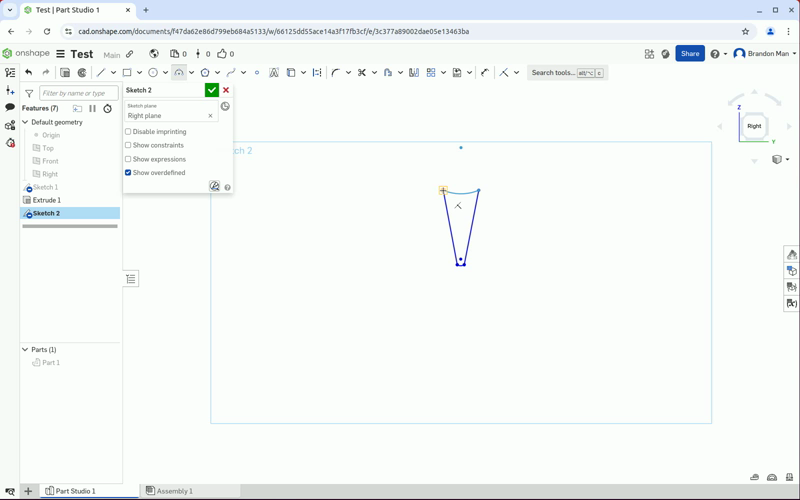
click(443, 190)
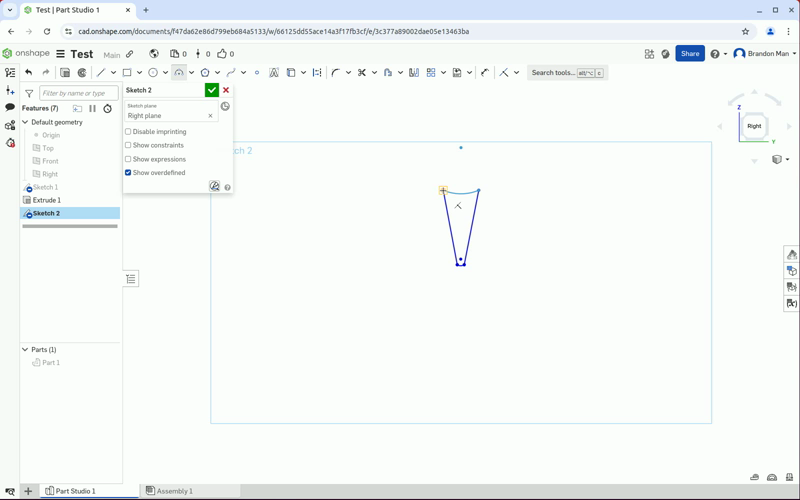
key_down(shift)
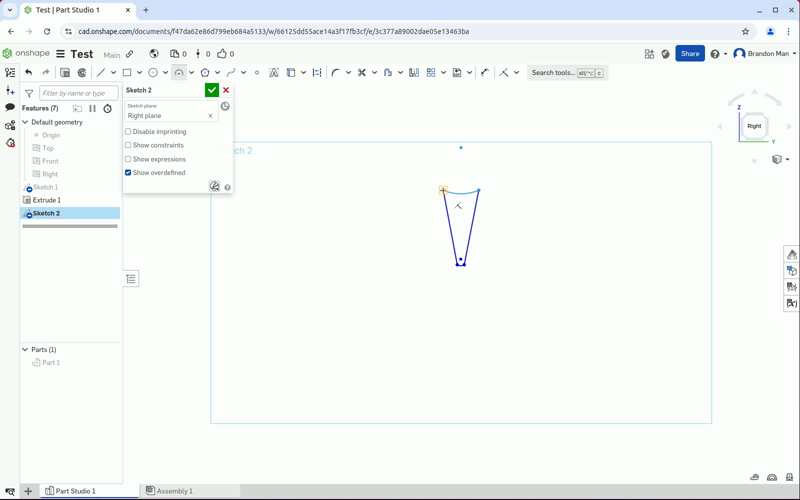
mouse_move(460, 188)
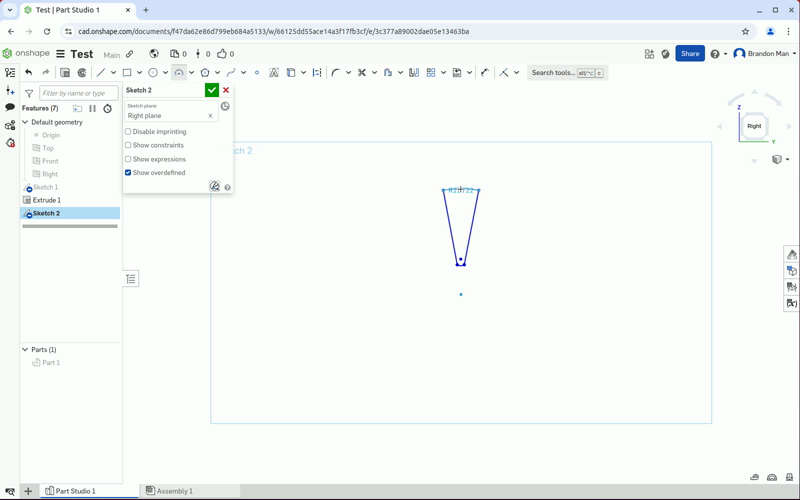
click(460, 188)
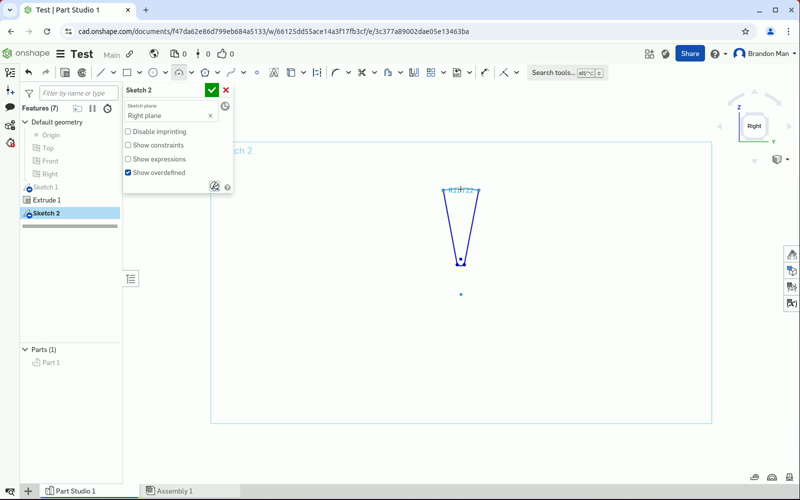
key_up(shift)
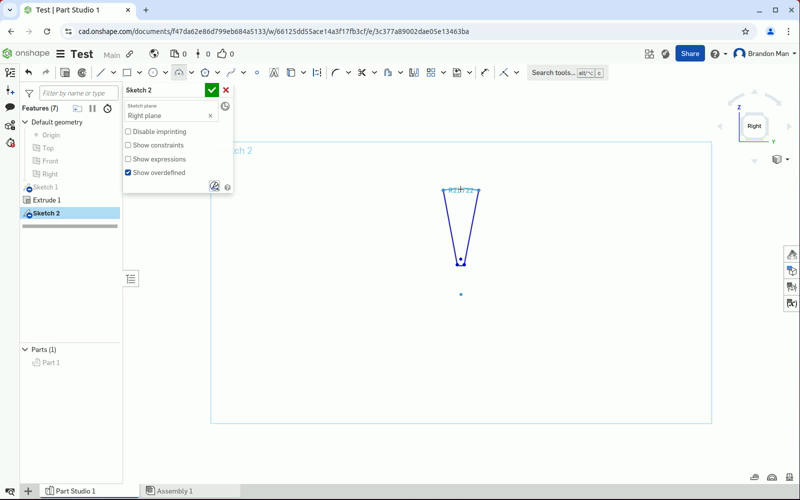
key(esc)
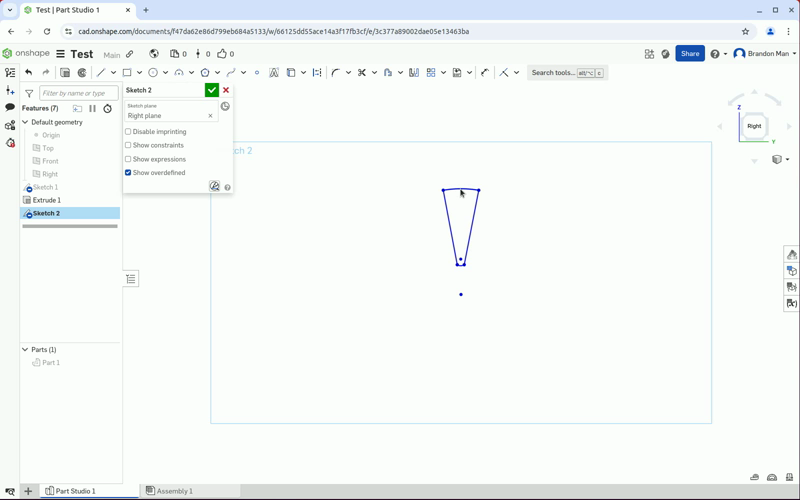
mouse_move(472, 205)
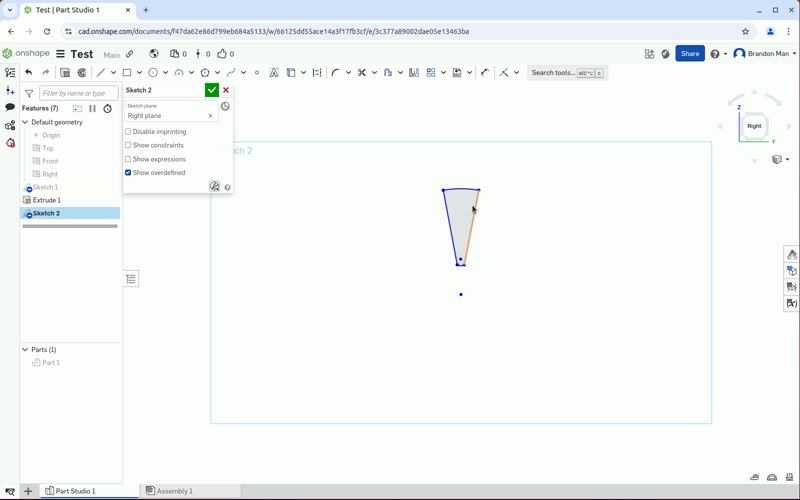
scroll(6)
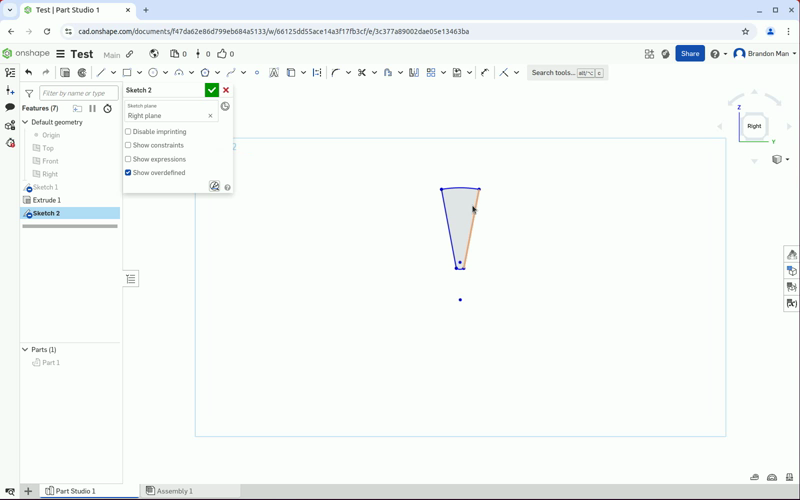
scroll(6)
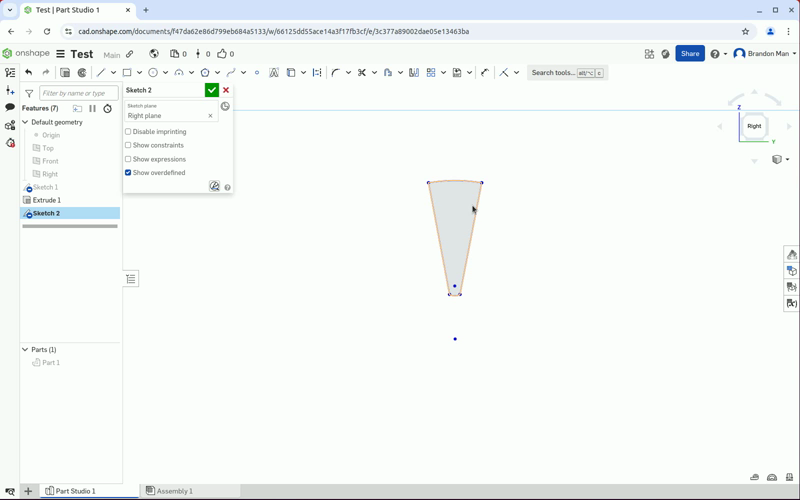
scroll(6)
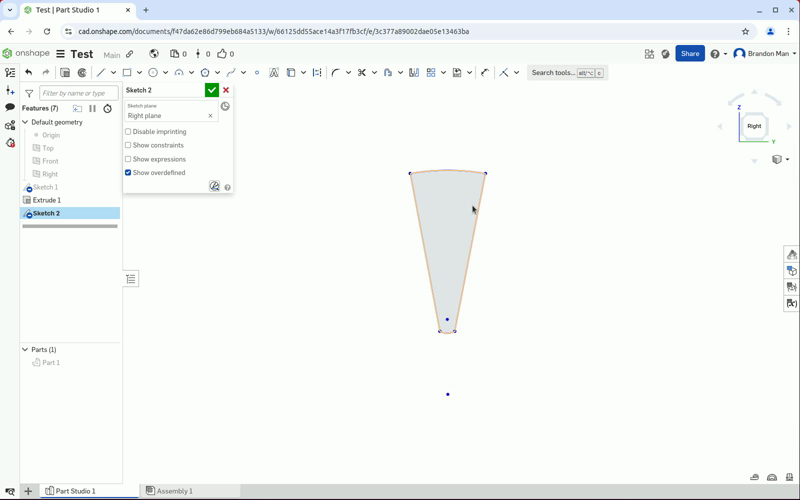
scroll(6)
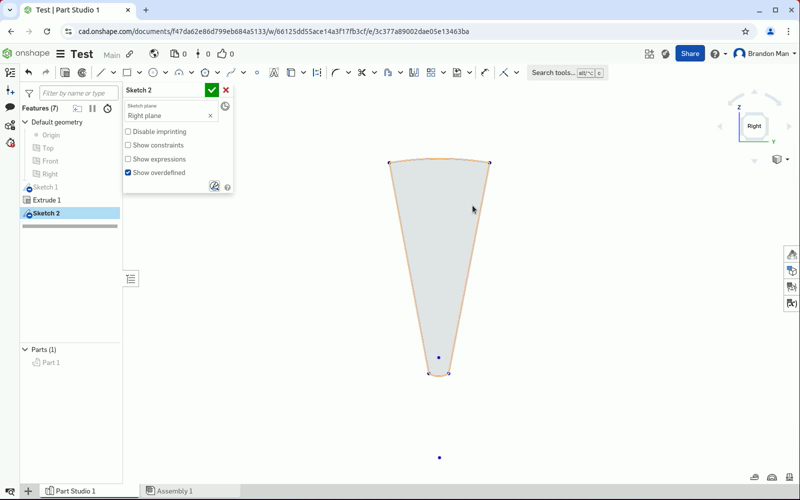
scroll(6)
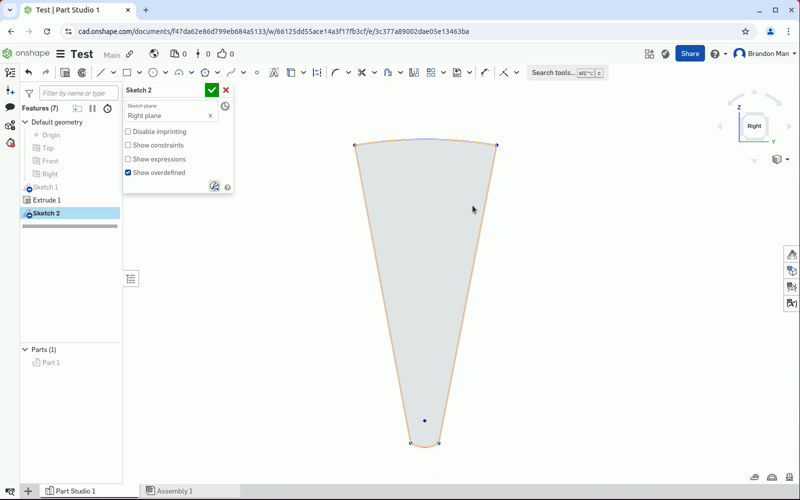
scroll(6)
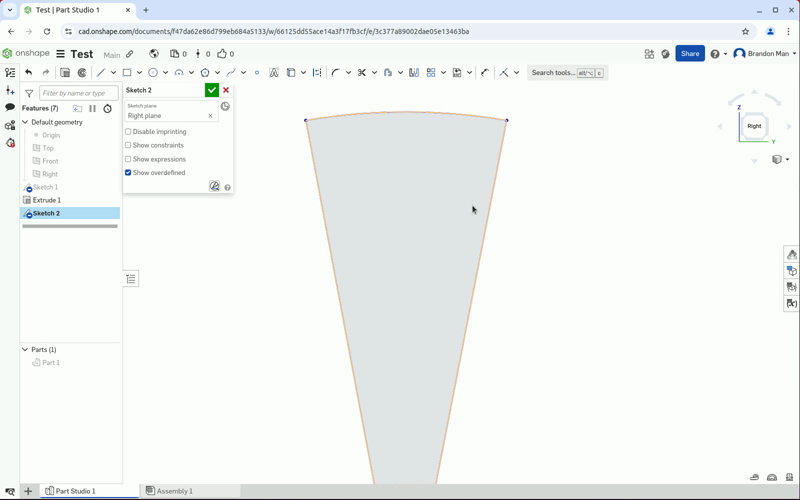
scroll(6)
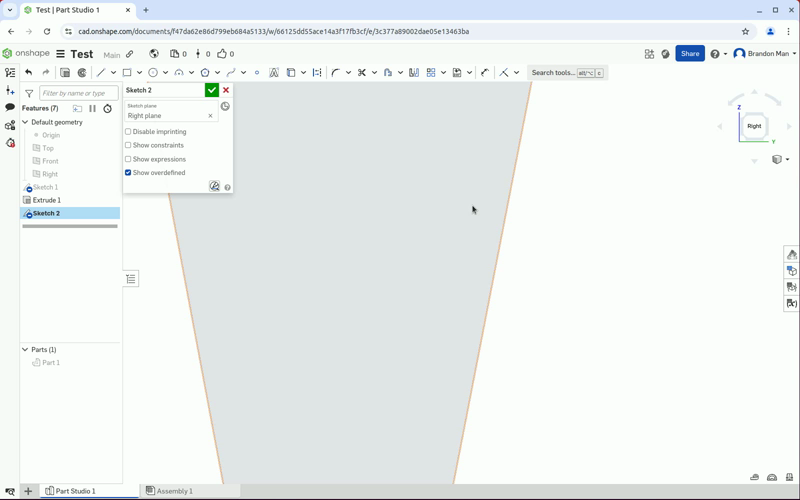
click(472, 205)
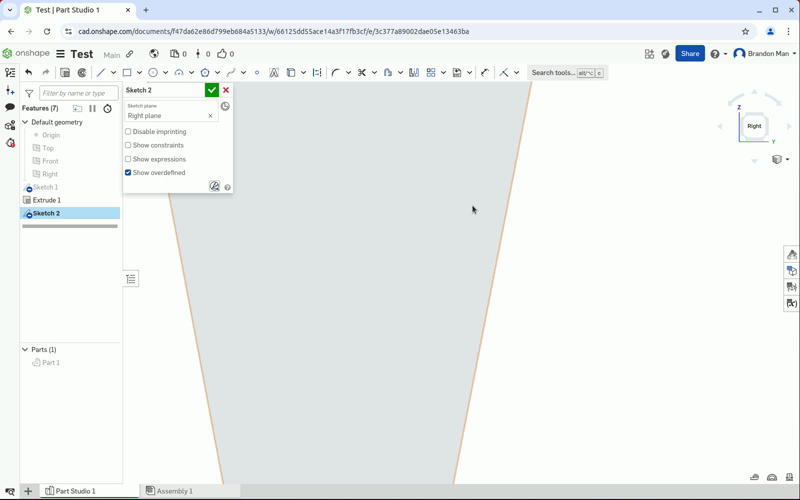
scroll(-6)
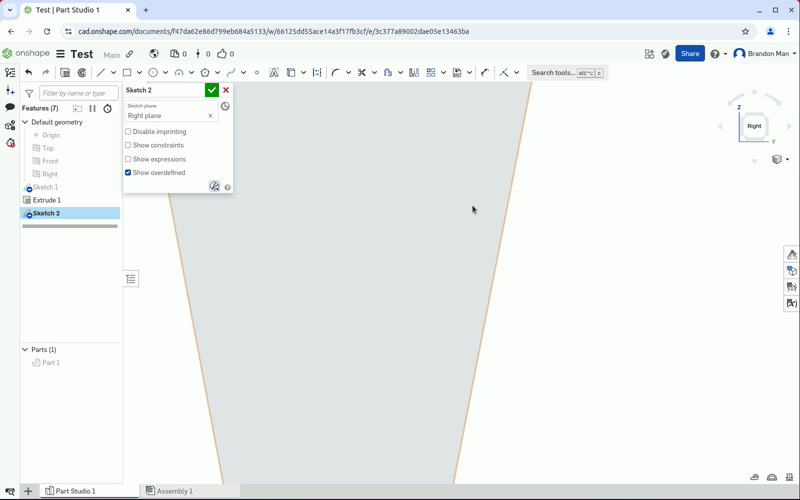
scroll(-6)
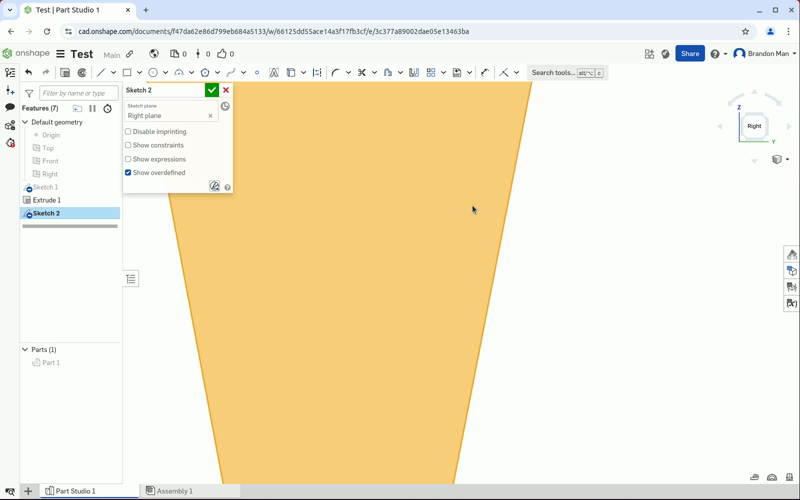
scroll(-6)
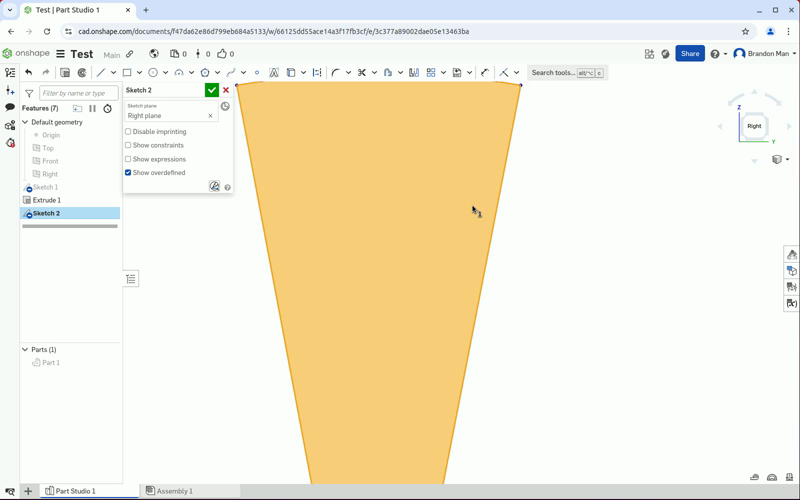
scroll(-6)
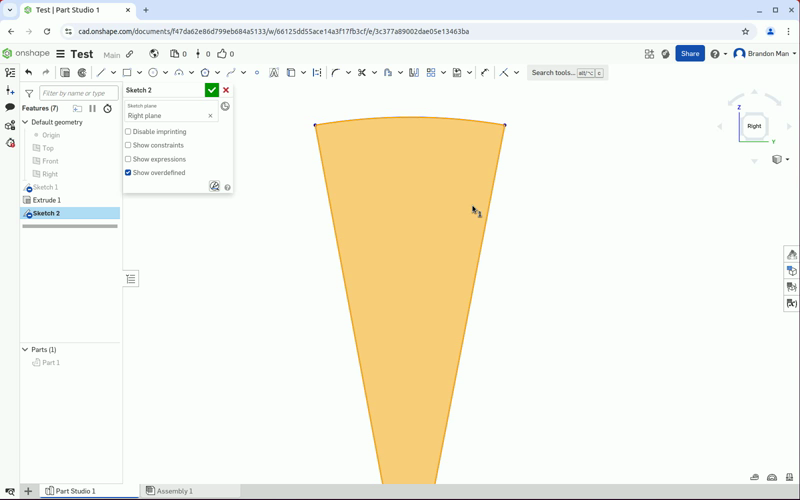
scroll(-6)
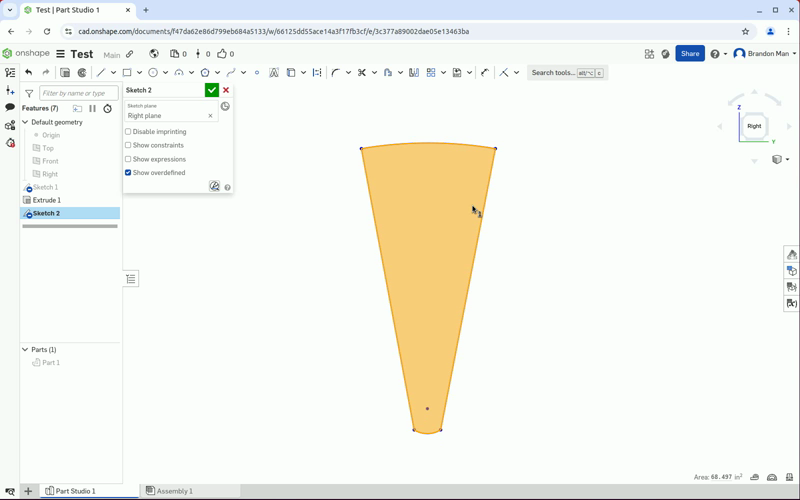
scroll(-6)
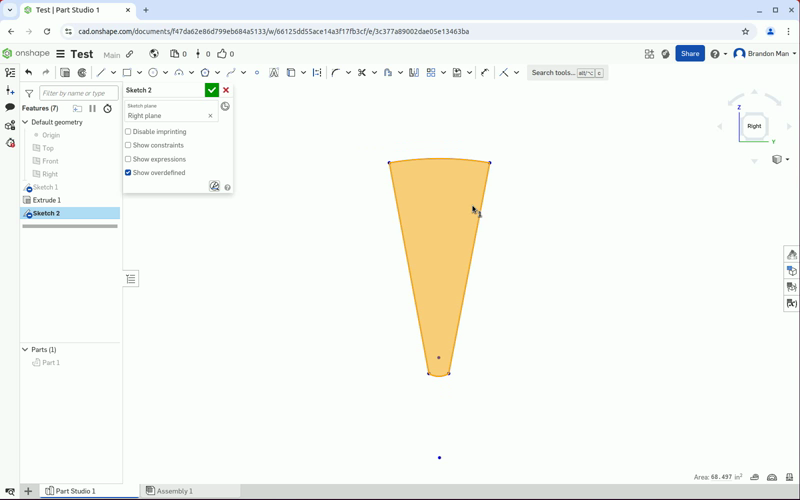
scroll(-6)
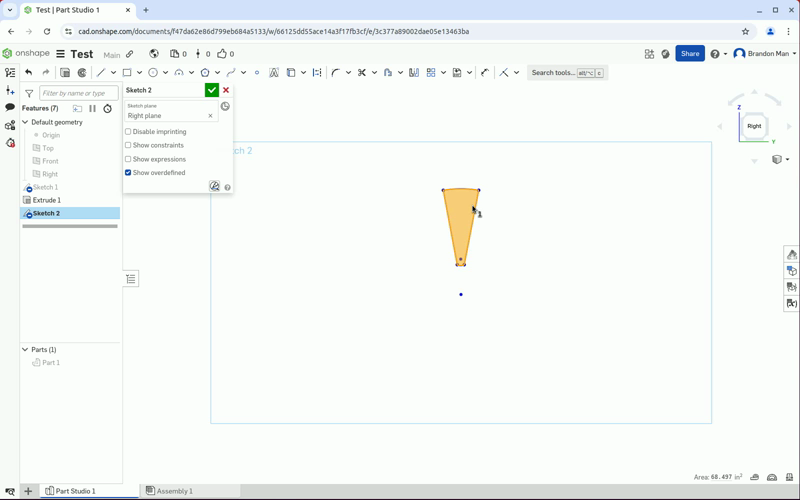
mouse_move(73, 352)
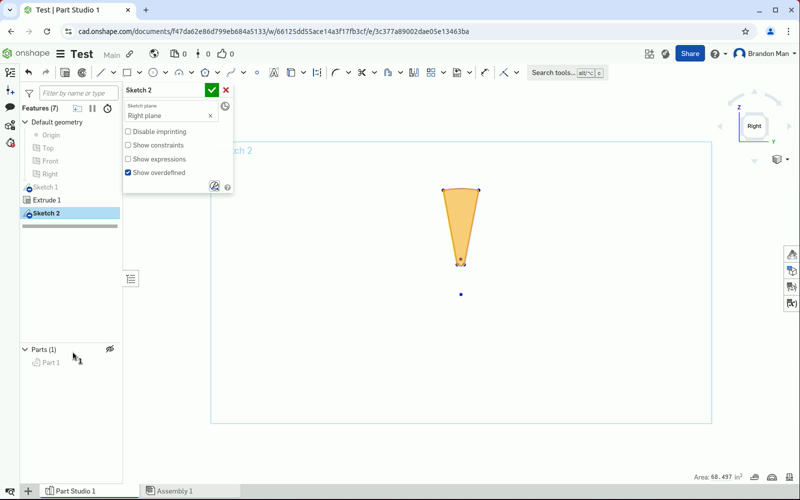
key(shift+y)
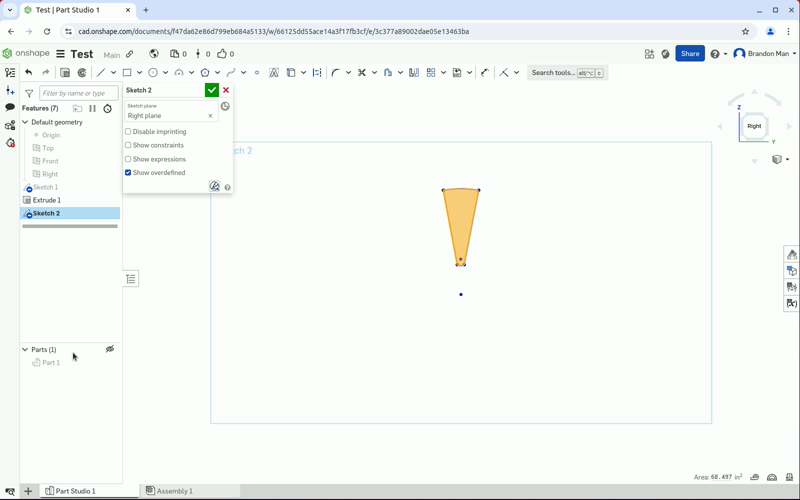
key(shift+e)
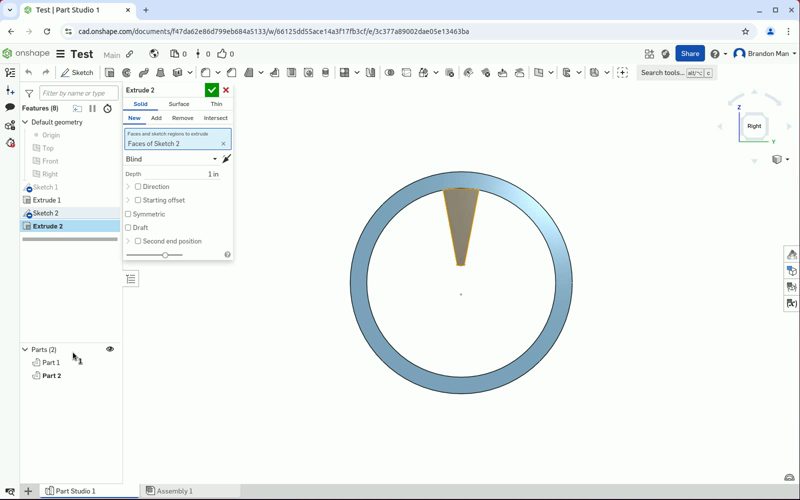
mouse_move(143, 106)
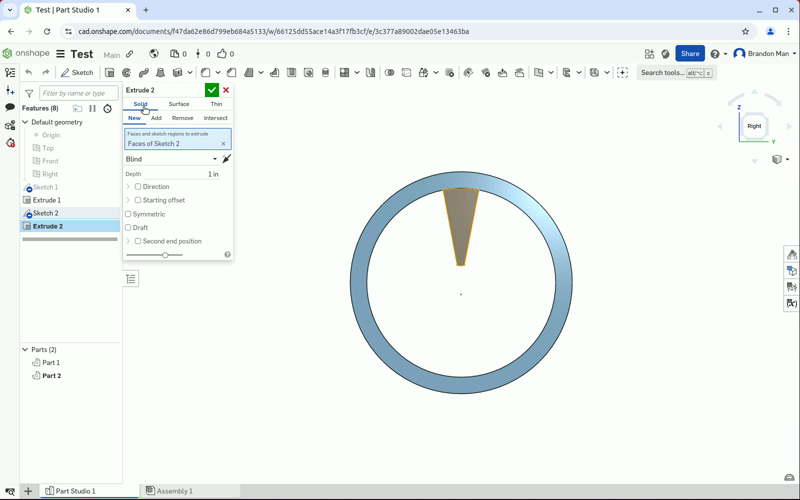
click(143, 106)
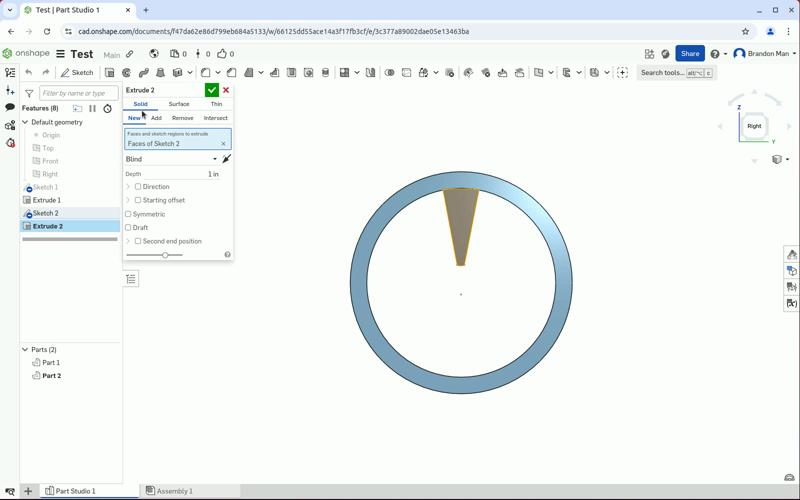
mouse_move(137, 120)
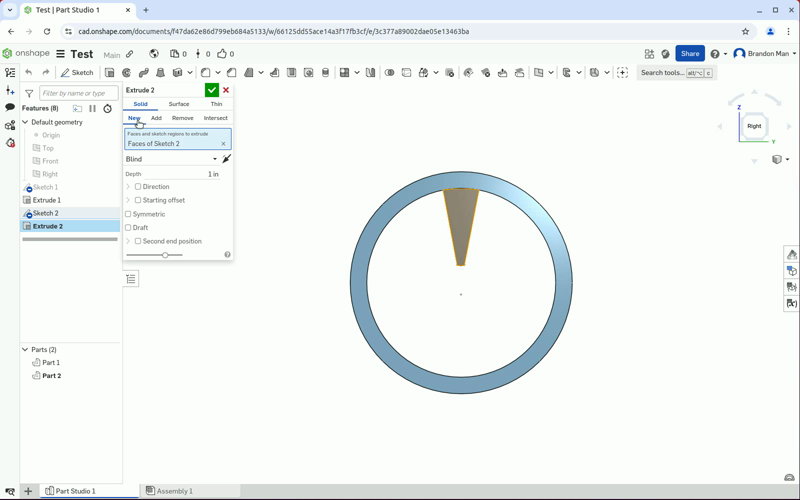
click(137, 120)
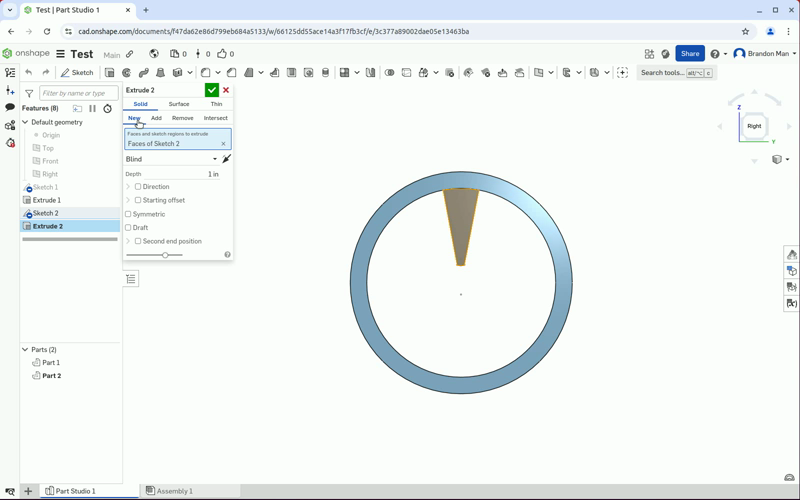
key(tab, 4)
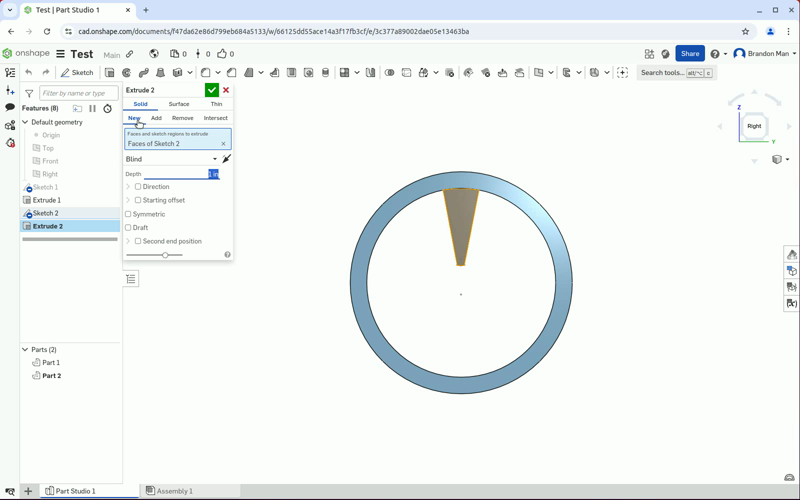
text(7.703)
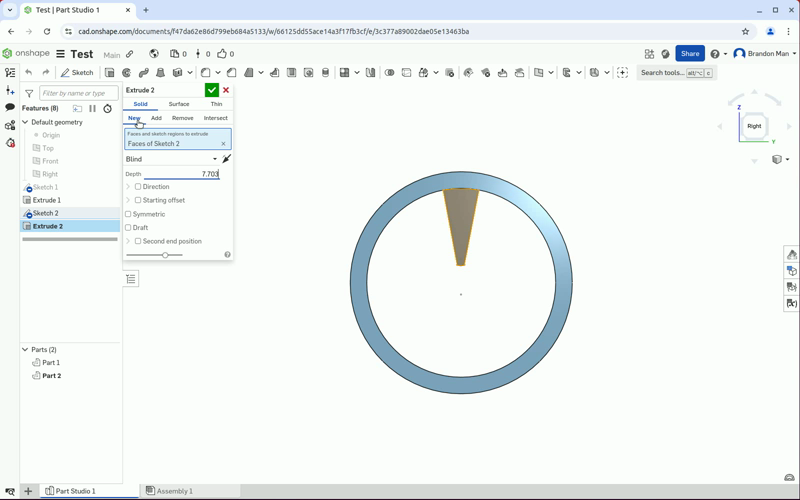
key(enter)
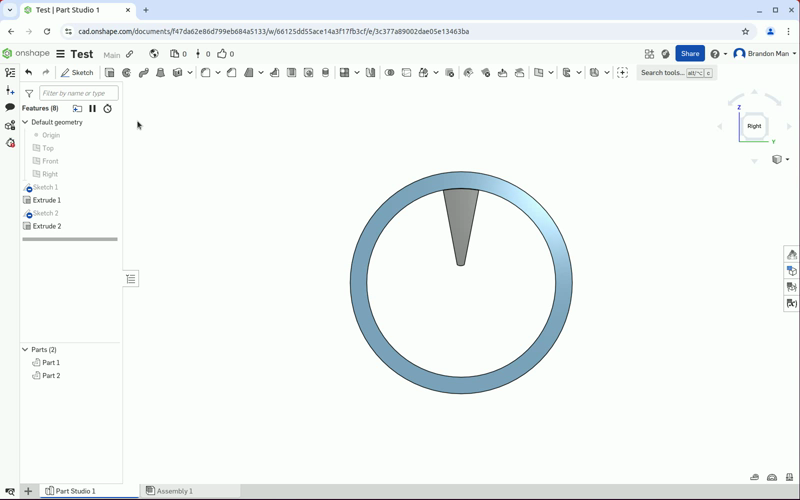
key(shift+h)
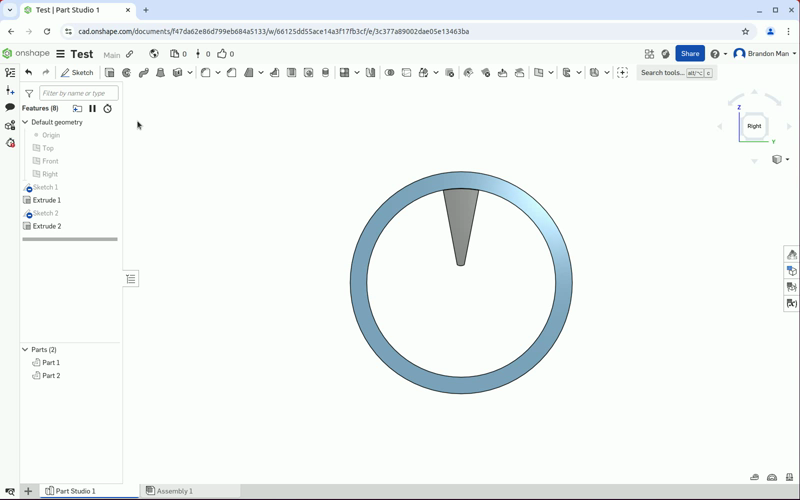
key(shift+h)
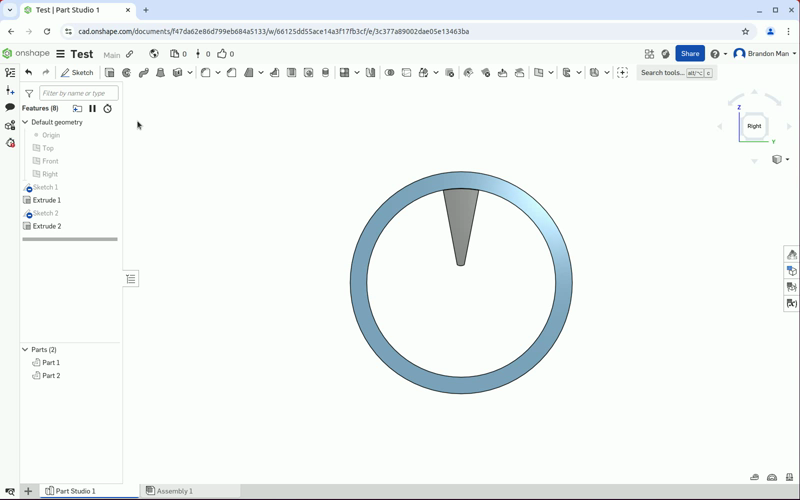
mouse_move(73, 189)
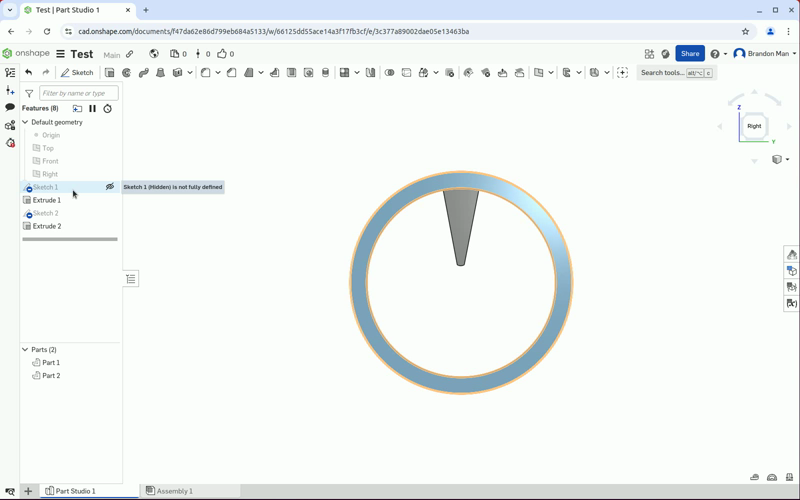
click(73, 189)
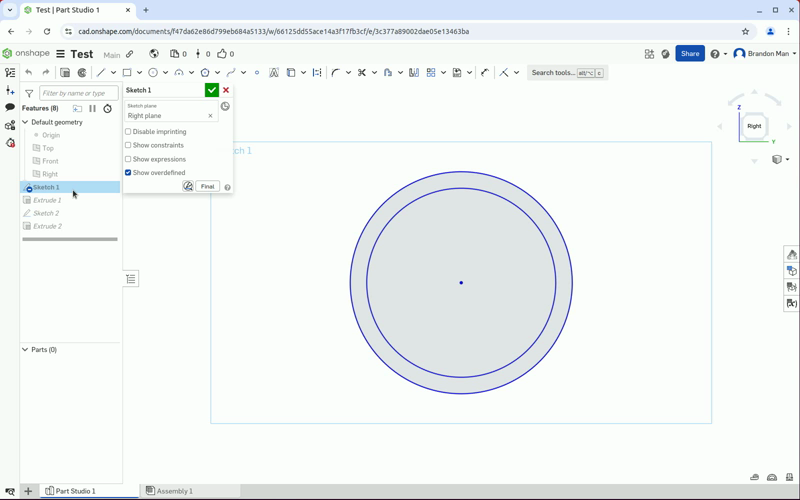
mouse_move(229, 92)
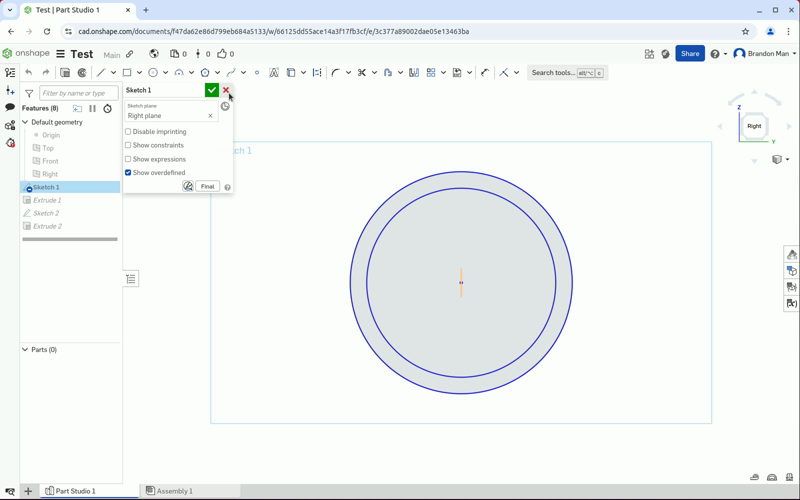
click(229, 92)
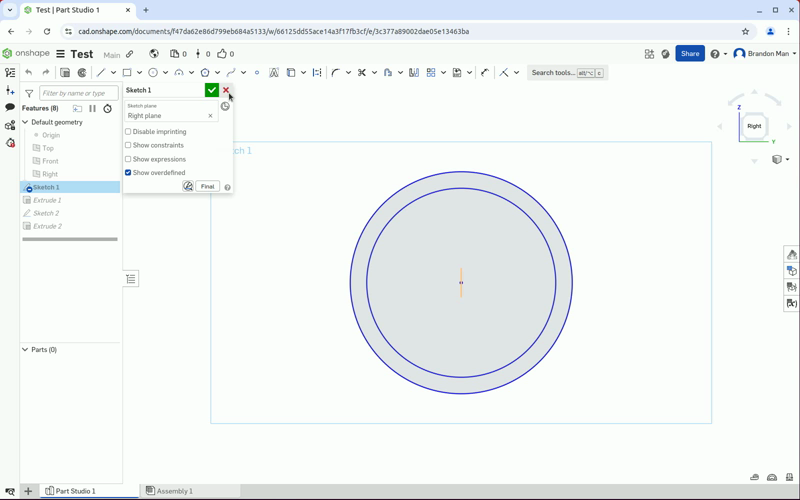
key(shift+s)
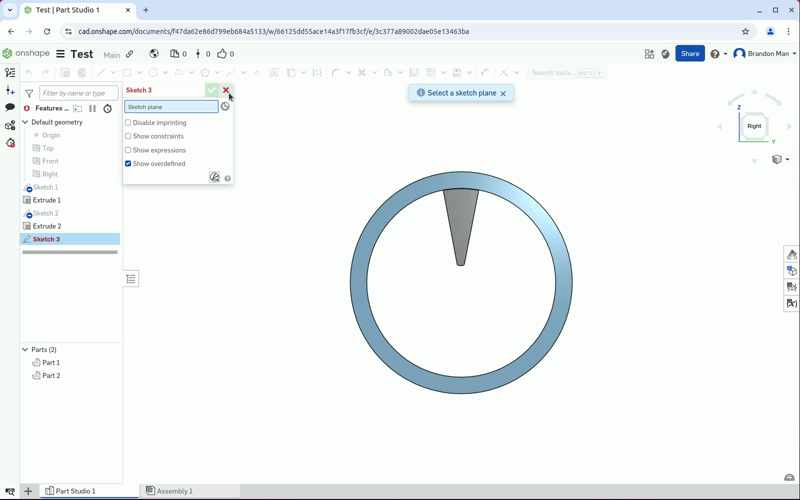
mouse_move(73, 176)
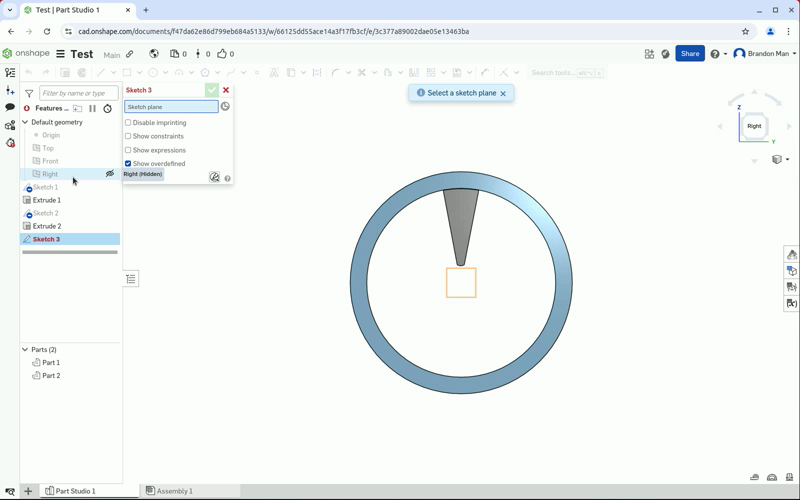
click(73, 176)
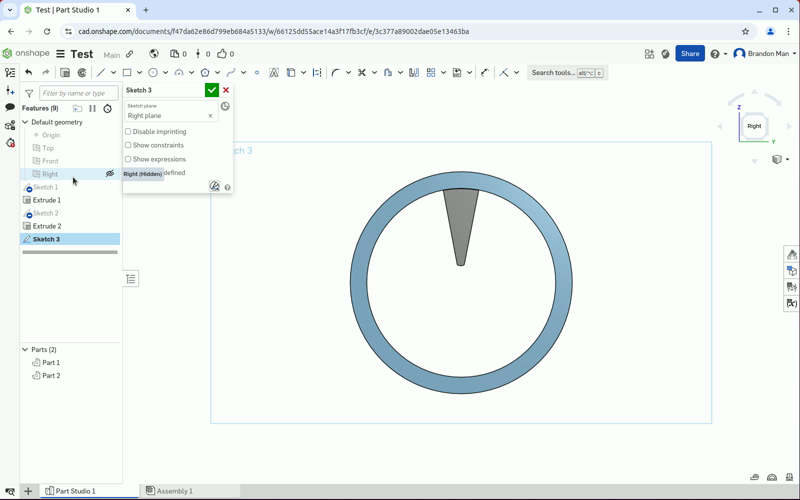
mouse_move(73, 352)
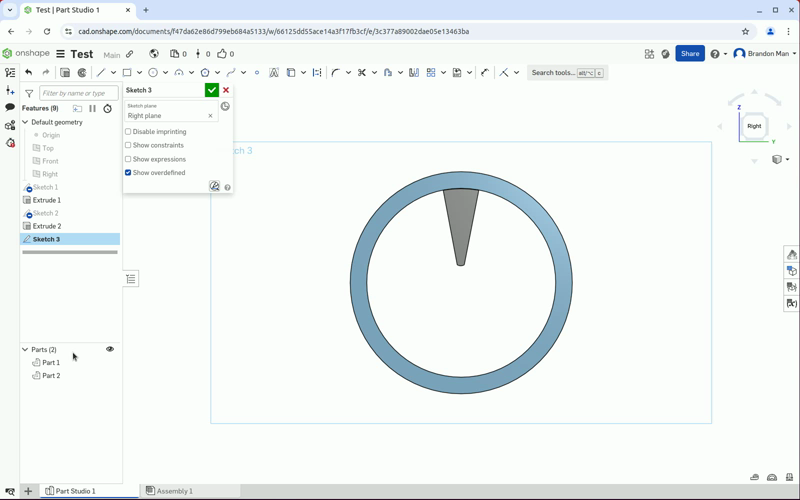
key(y)
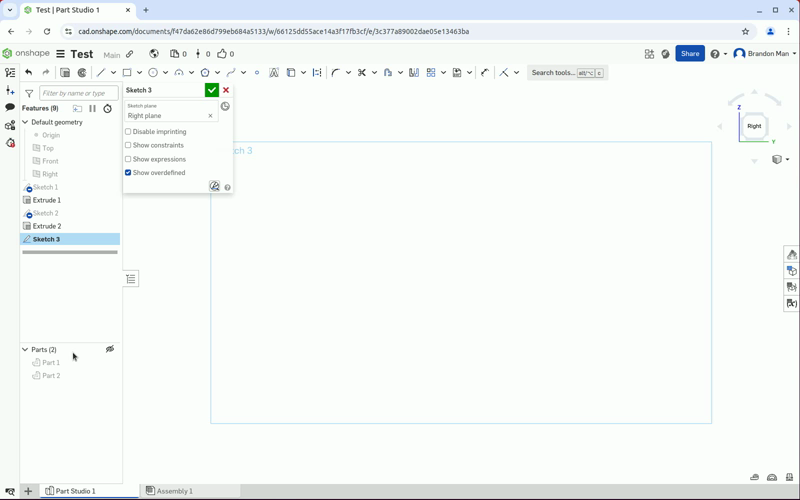
key(c)
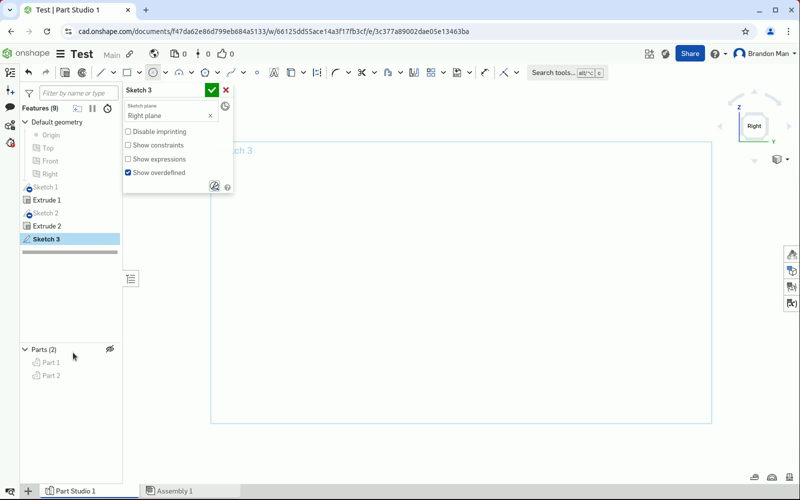
key_down(shift)
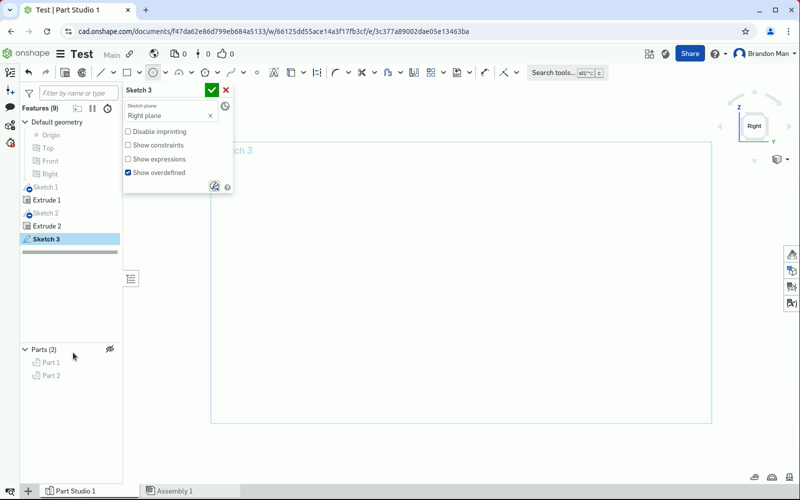
mouse_move(461, 282)
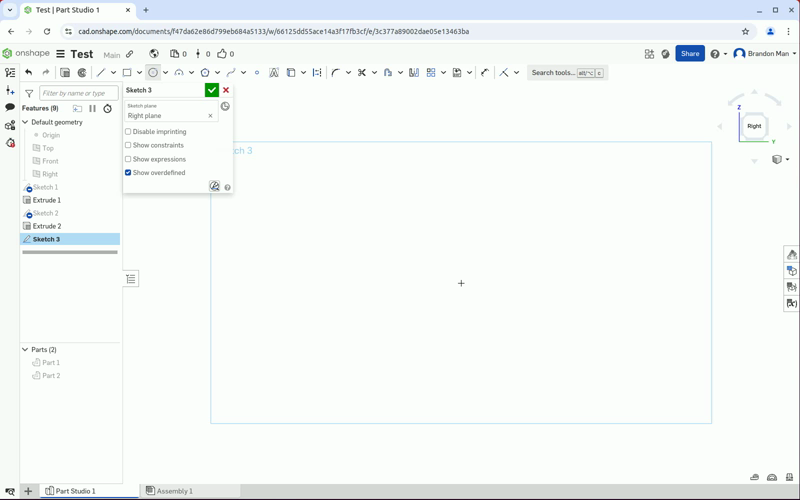
click(461, 282)
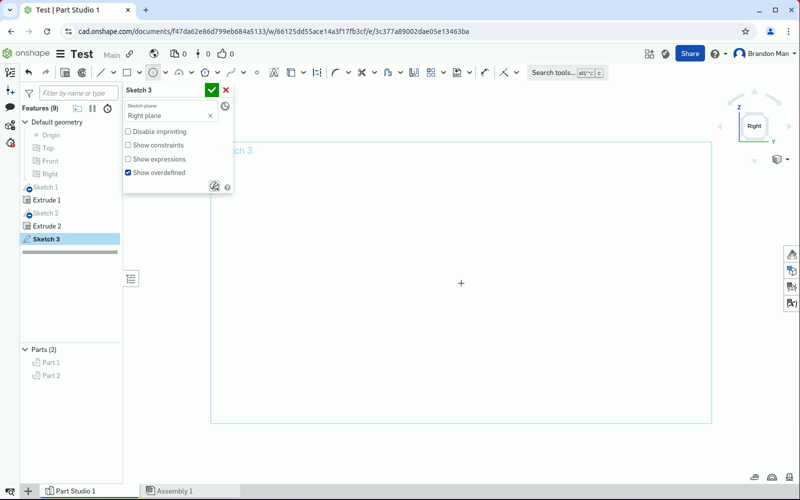
key_up(shift)
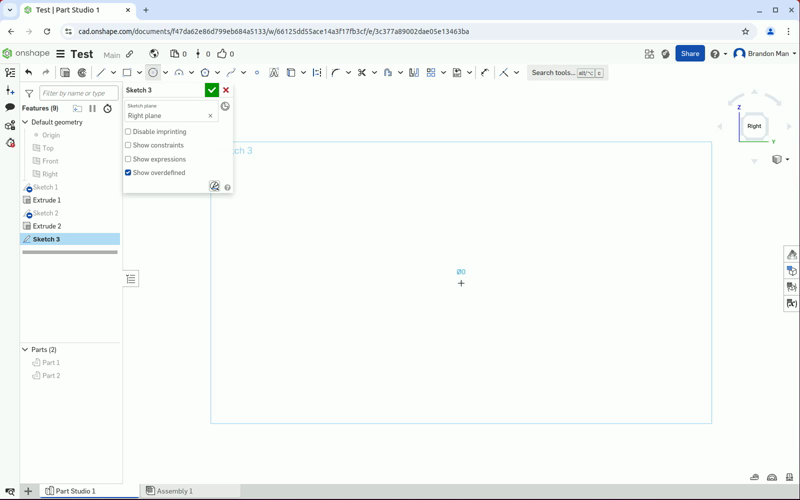
mouse_move(480, 282)
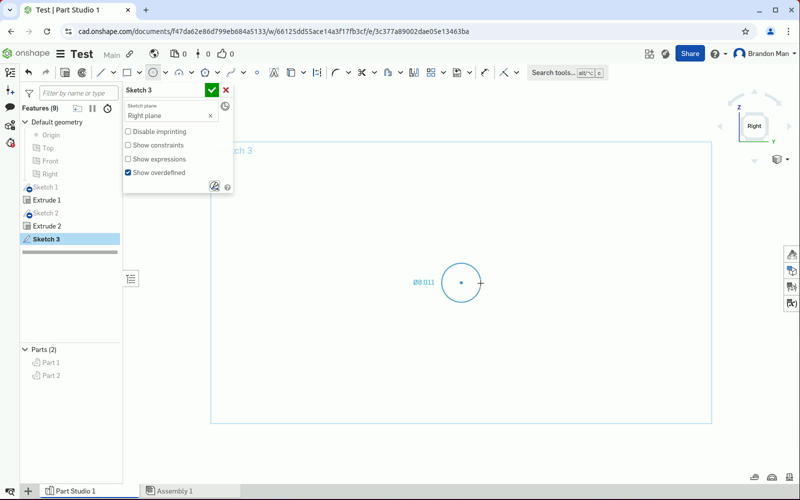
click(480, 282)
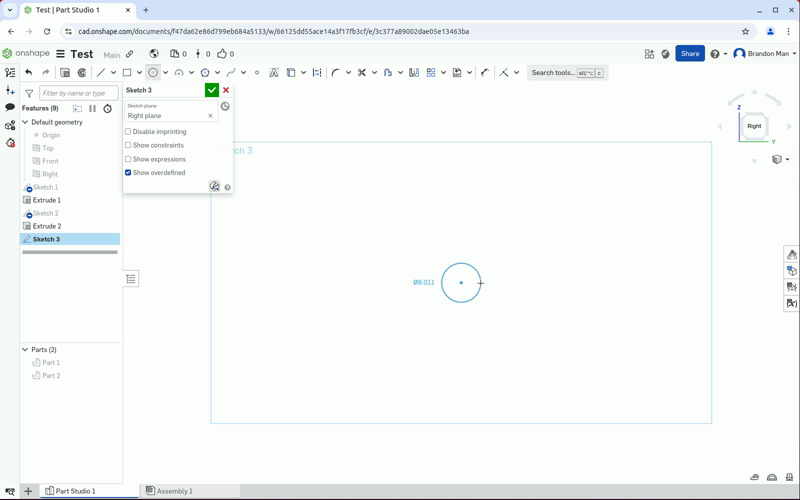
key(esc)
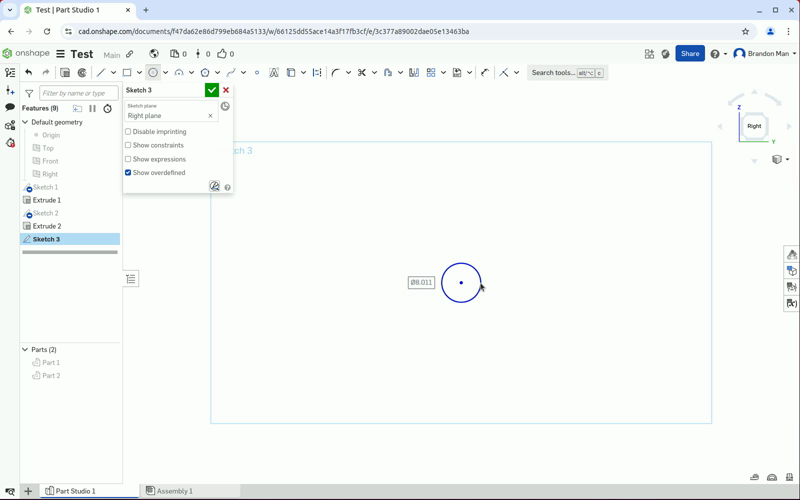
key(c)
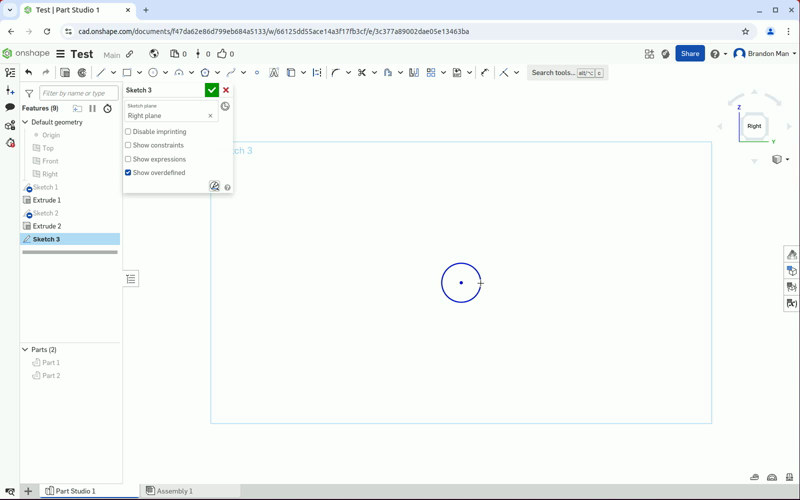
key_down(shift)
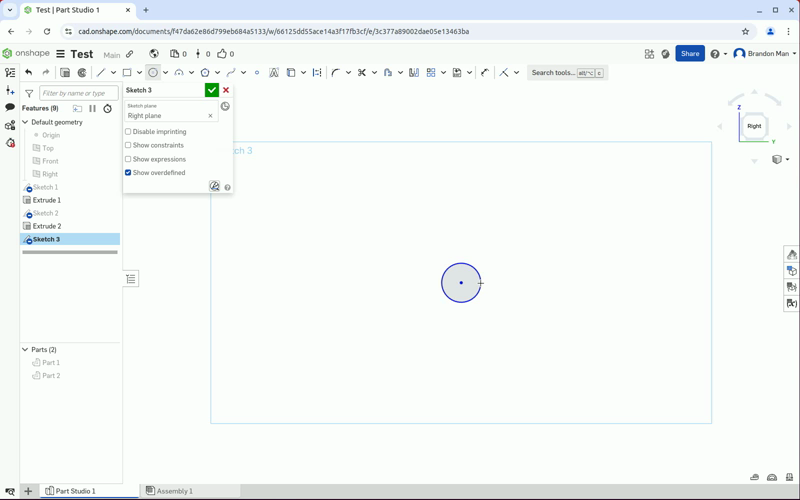
mouse_move(461, 282)
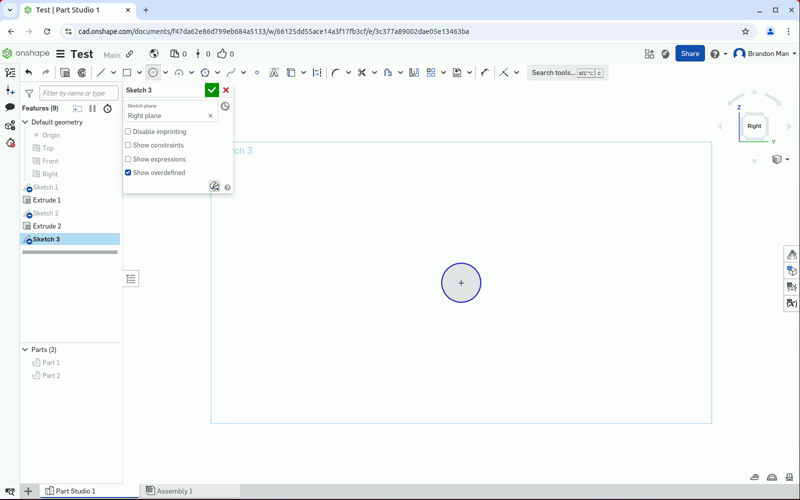
click(461, 282)
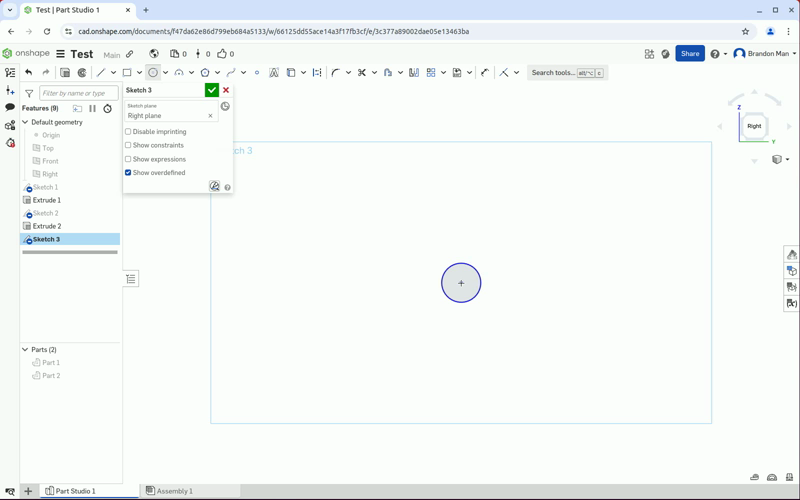
key_up(shift)
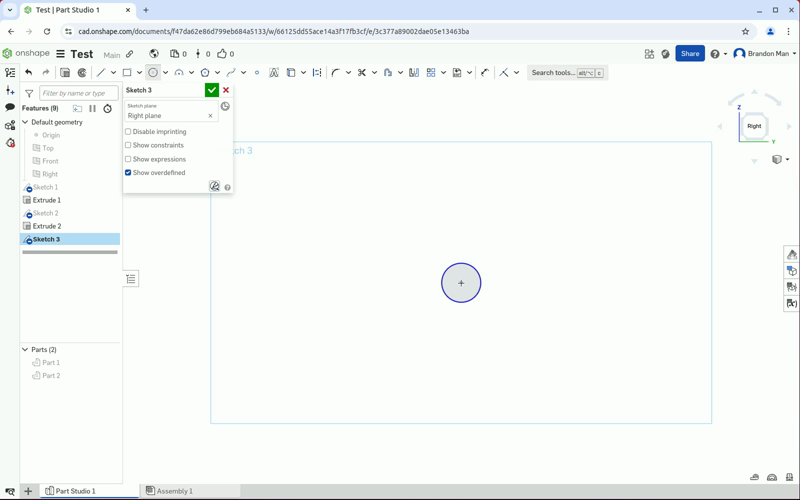
mouse_move(468, 282)
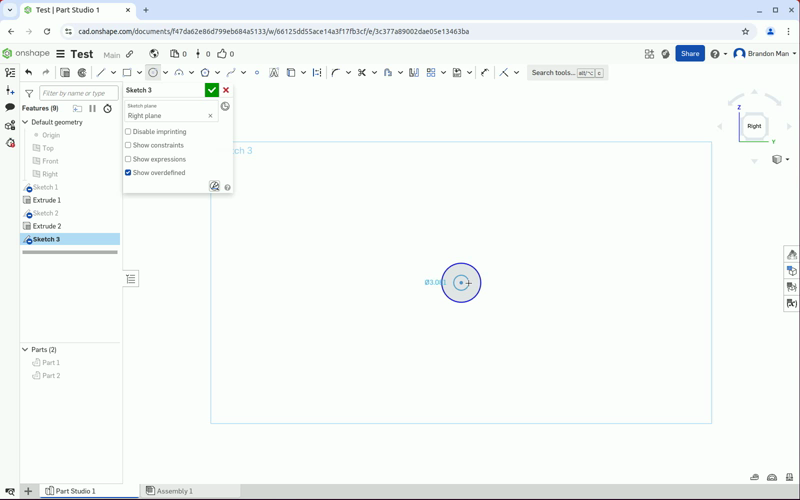
click(468, 282)
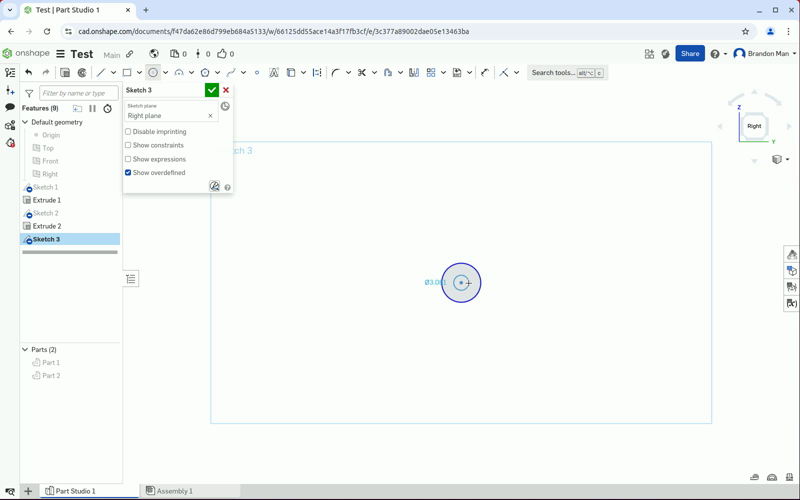
key(esc)
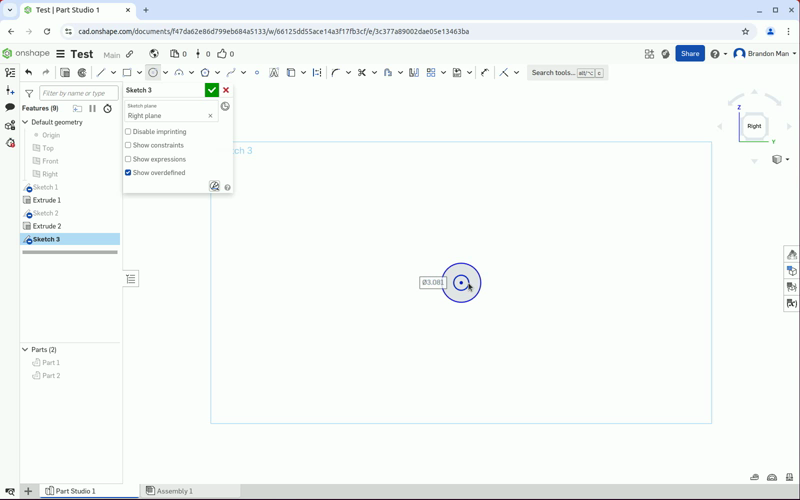
mouse_move(471, 295)
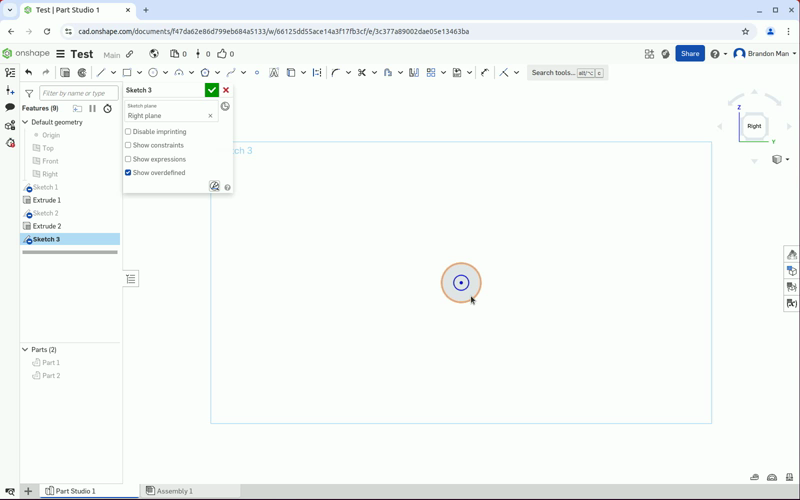
scroll(6)
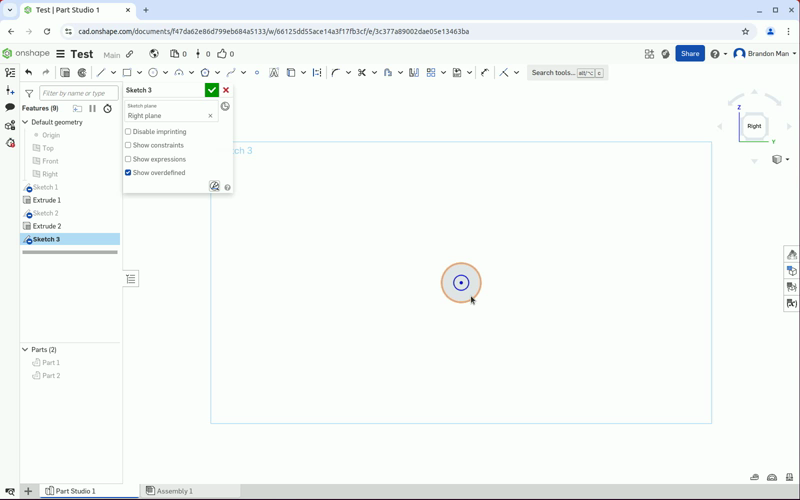
scroll(6)
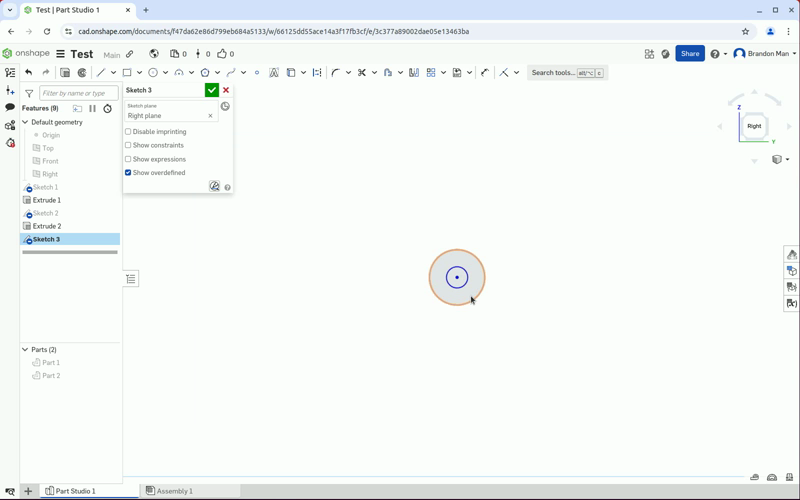
scroll(6)
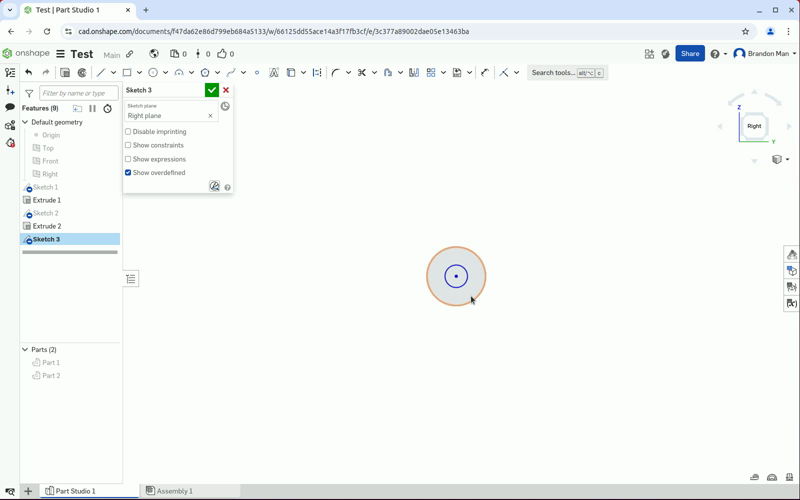
scroll(6)
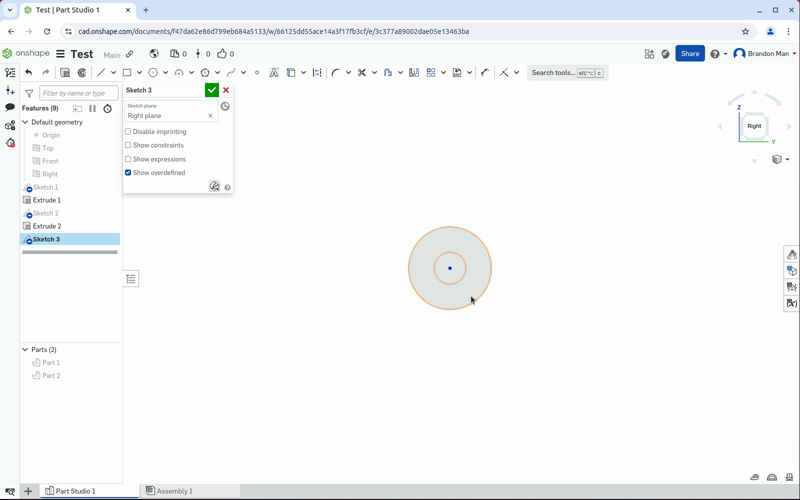
scroll(6)
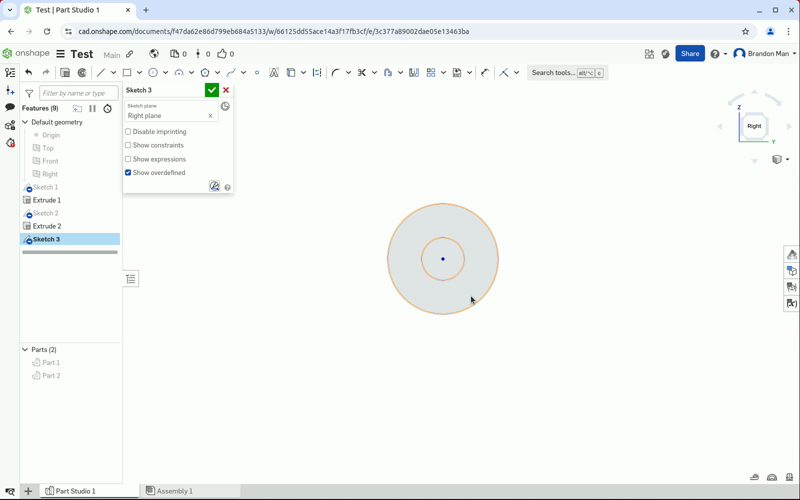
scroll(6)
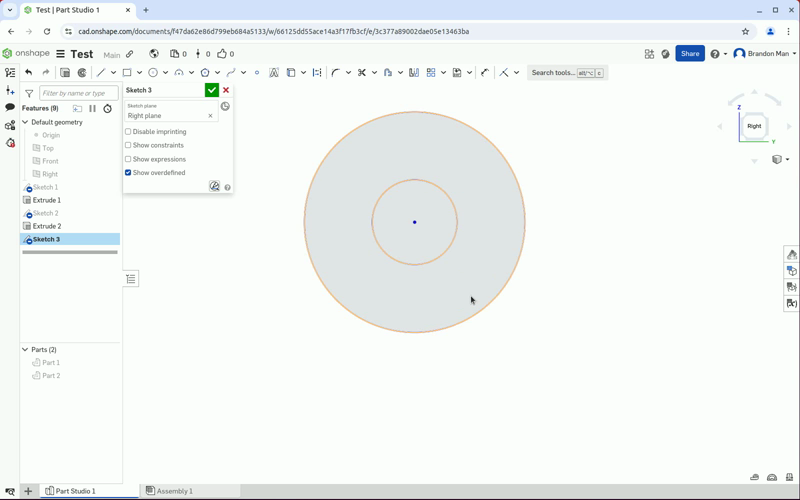
scroll(6)
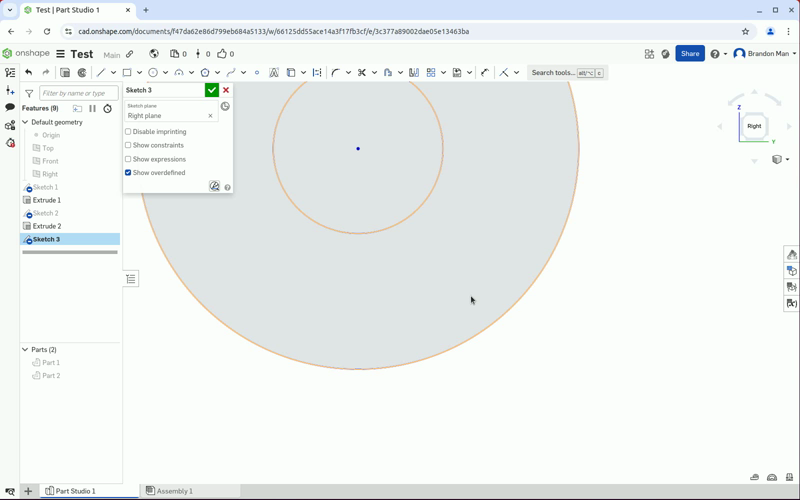
click(471, 295)
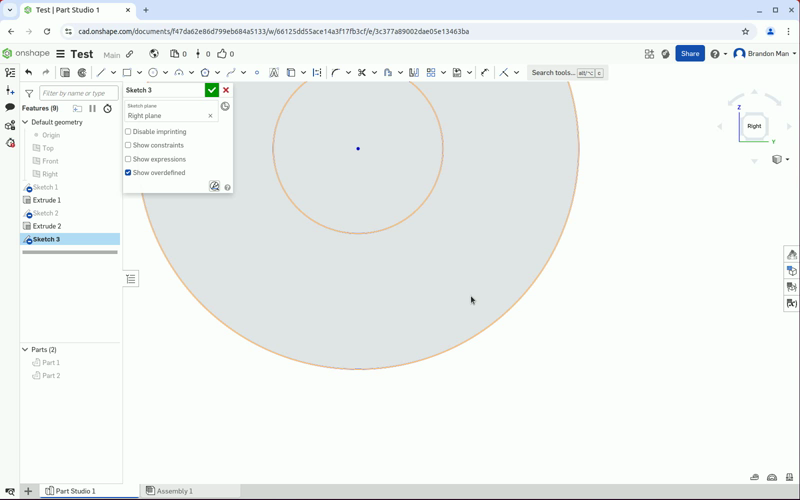
scroll(-6)
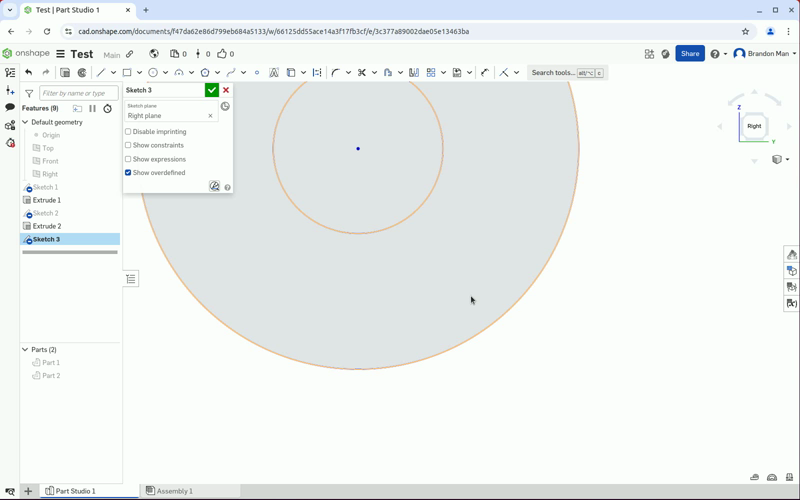
scroll(-6)
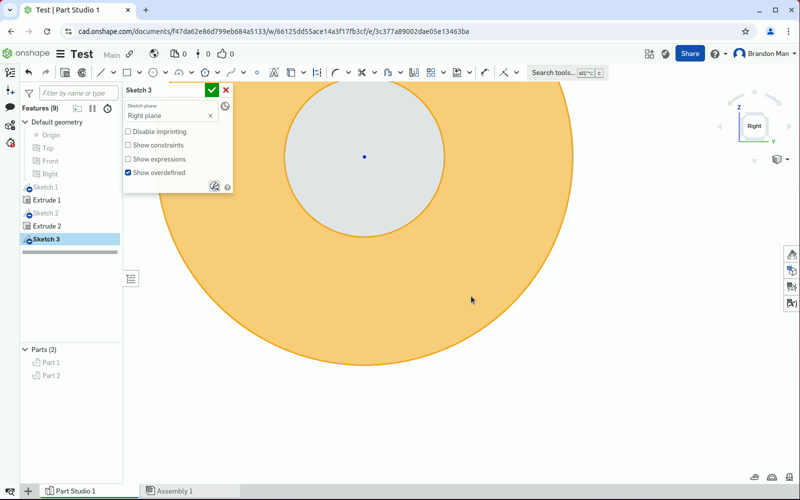
scroll(-6)
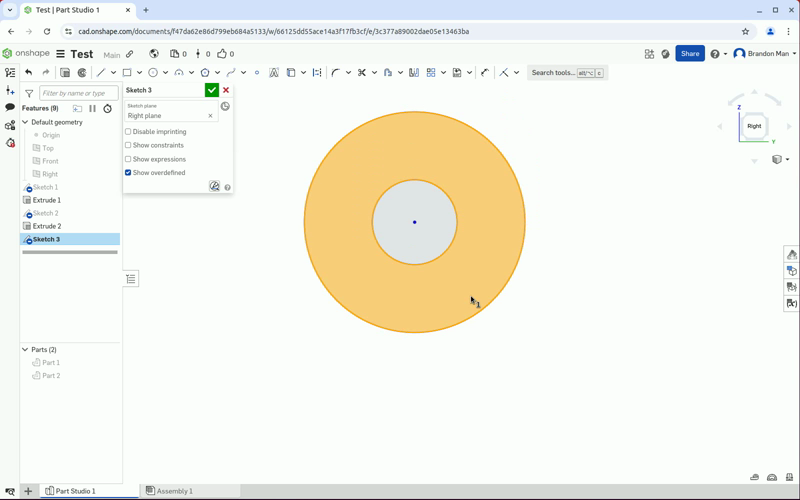
scroll(-6)
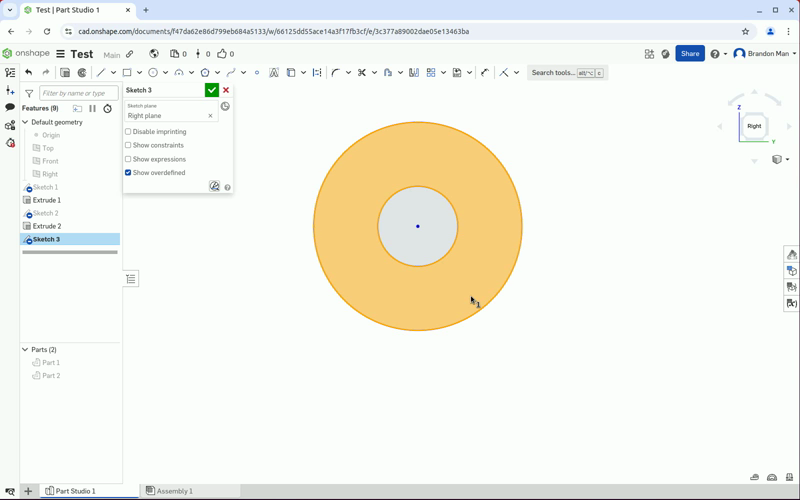
scroll(-6)
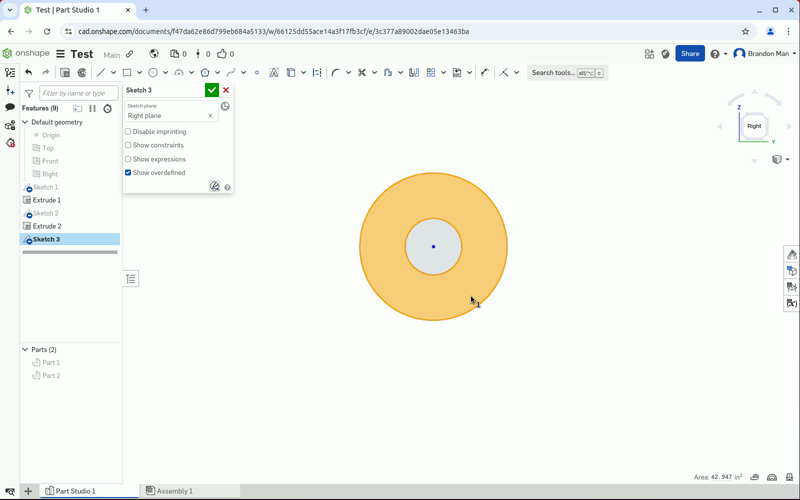
scroll(-6)
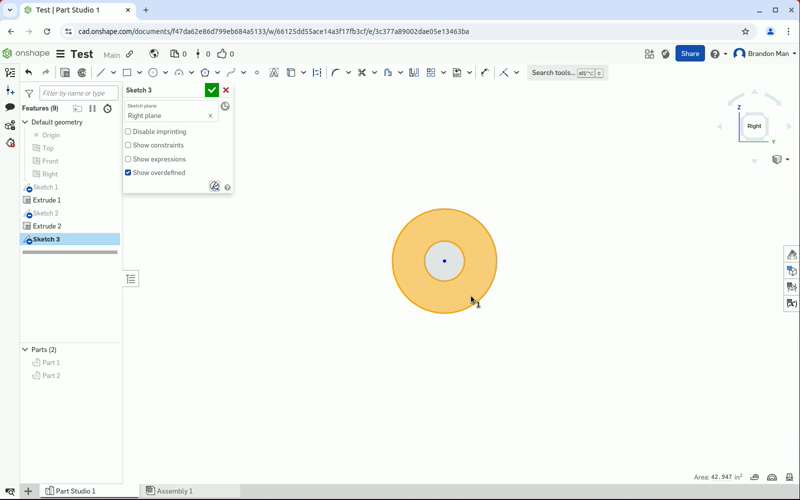
scroll(-6)
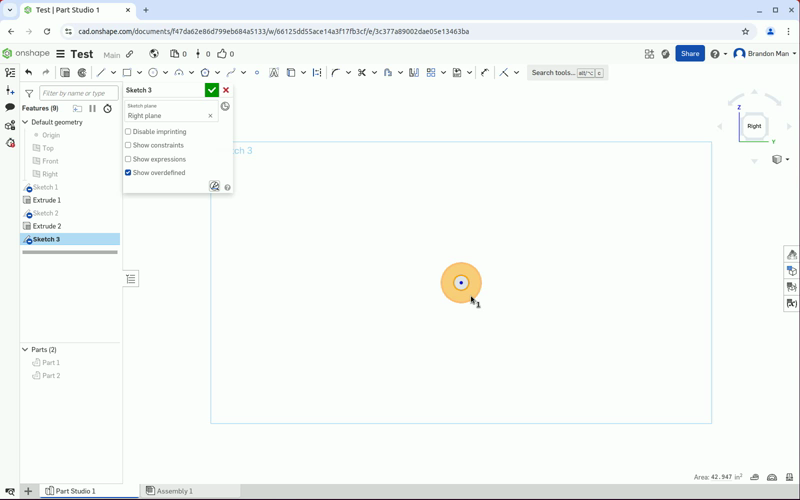
mouse_move(73, 352)
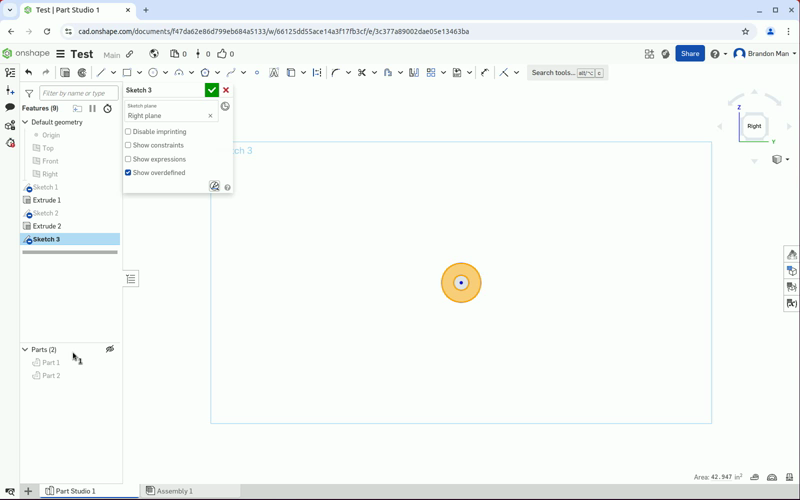
key(shift+y)
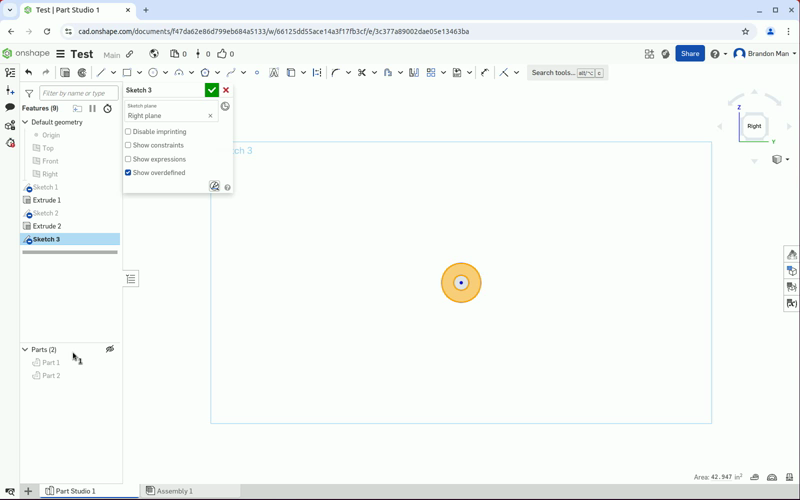
key(shift+e)
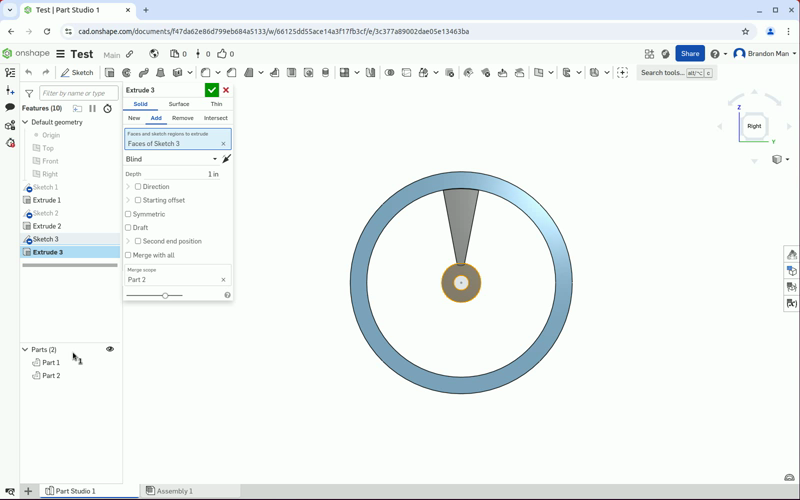
mouse_move(143, 106)
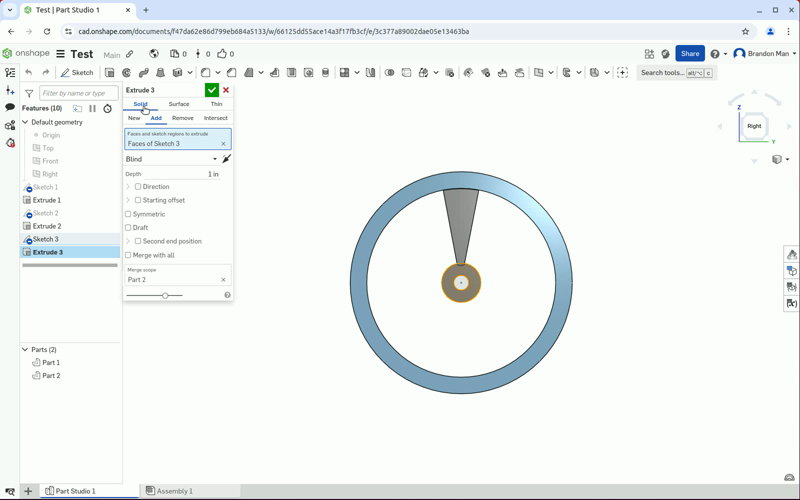
click(143, 106)
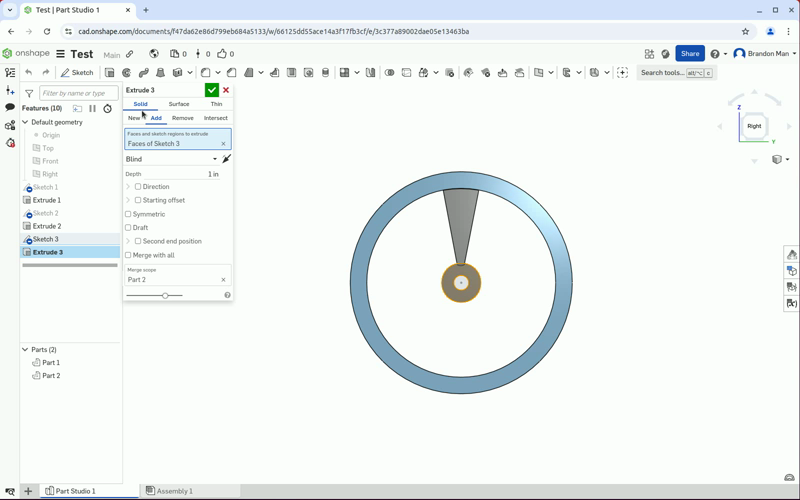
mouse_move(137, 120)
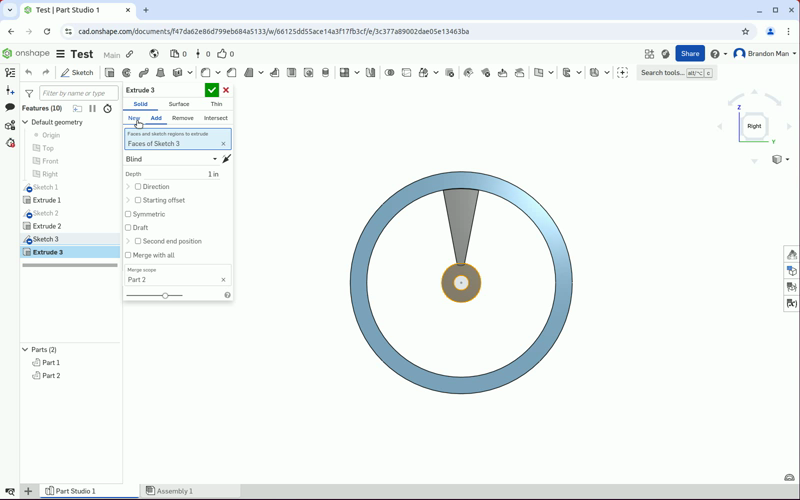
click(137, 120)
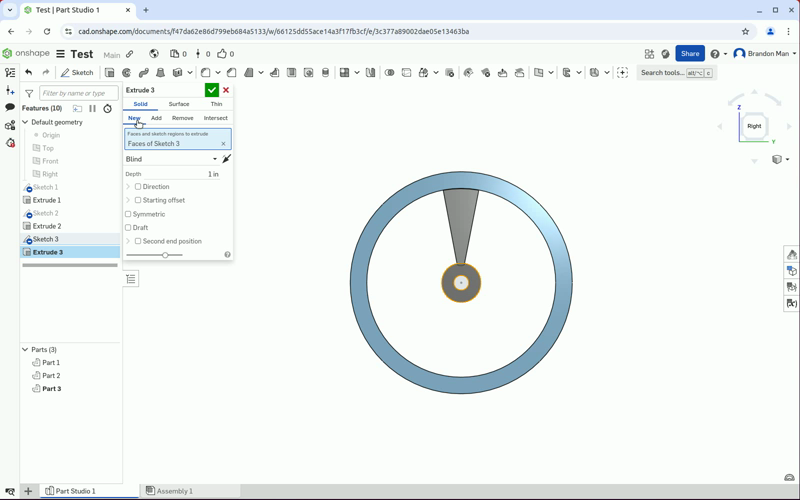
key(tab, 4)
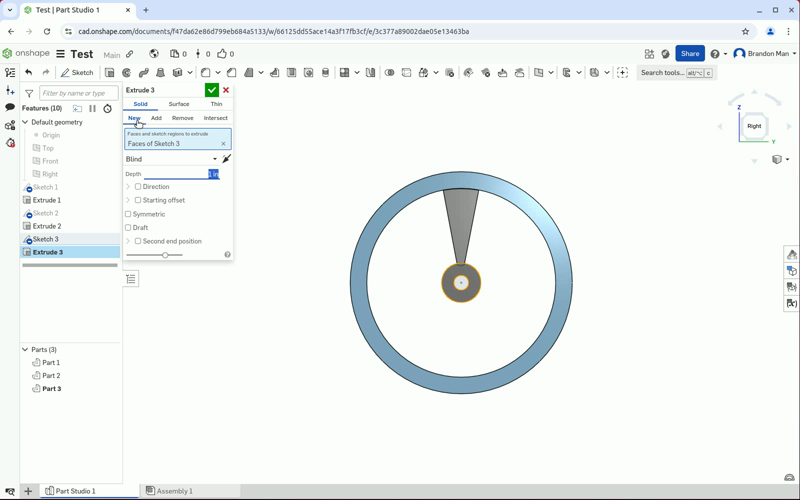
text(7.703)
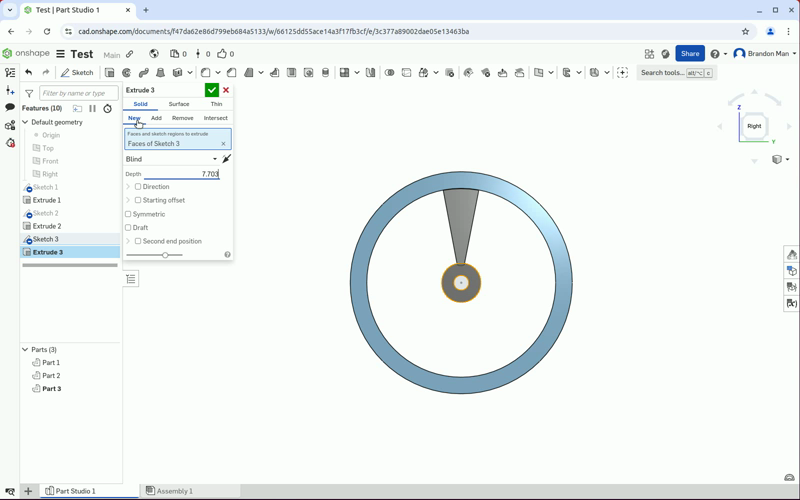
key(enter)
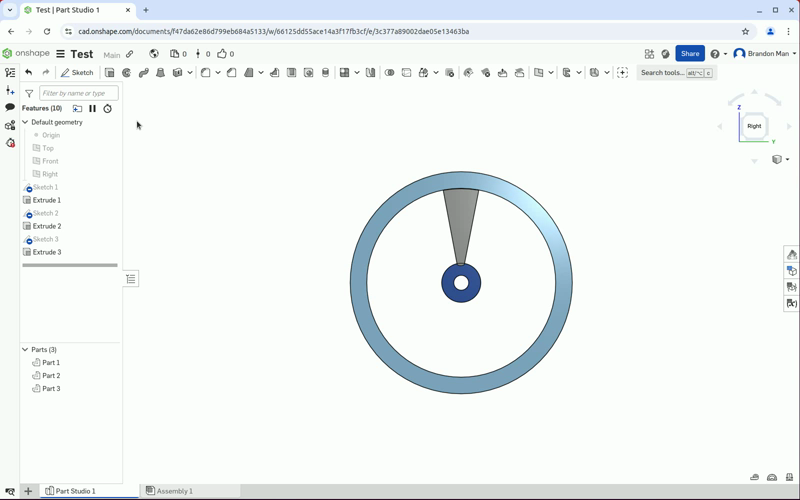
key(shift+h)
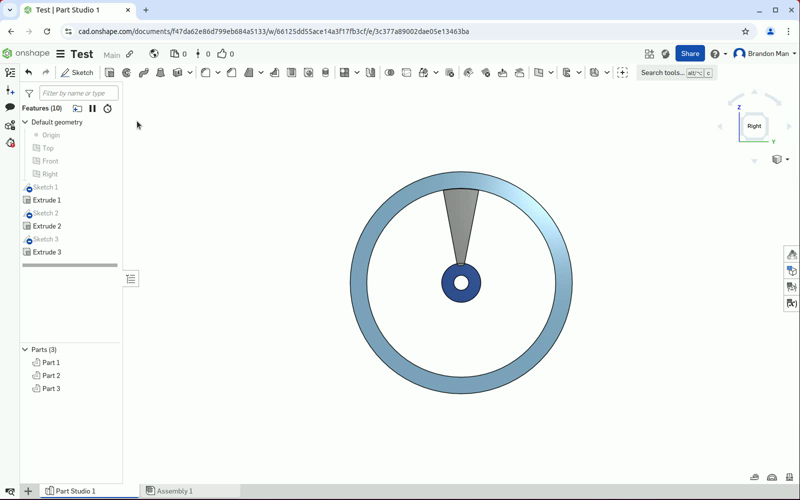
key(shift+h)
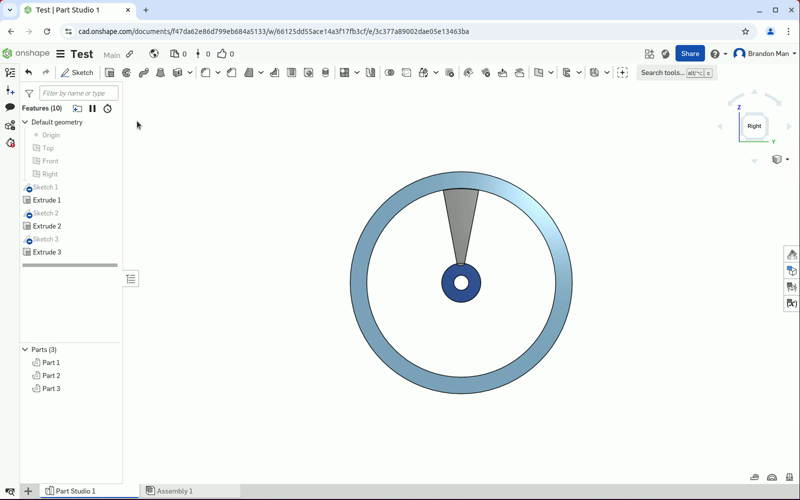
mouse_move(73, 189)
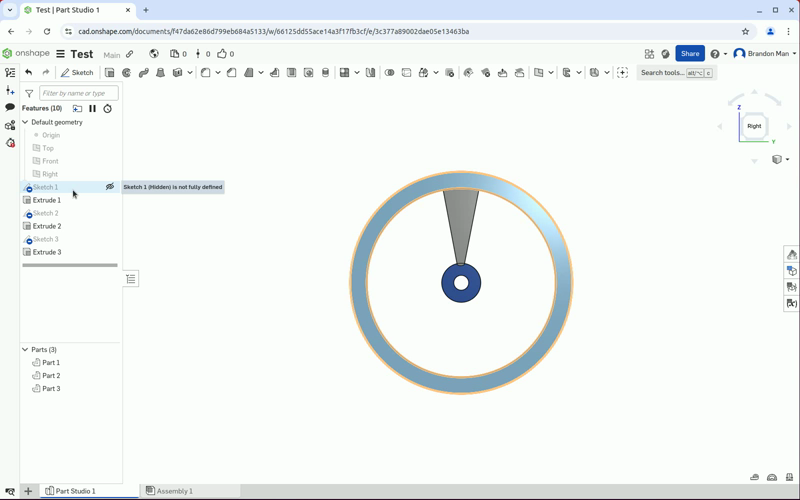
click(73, 189)
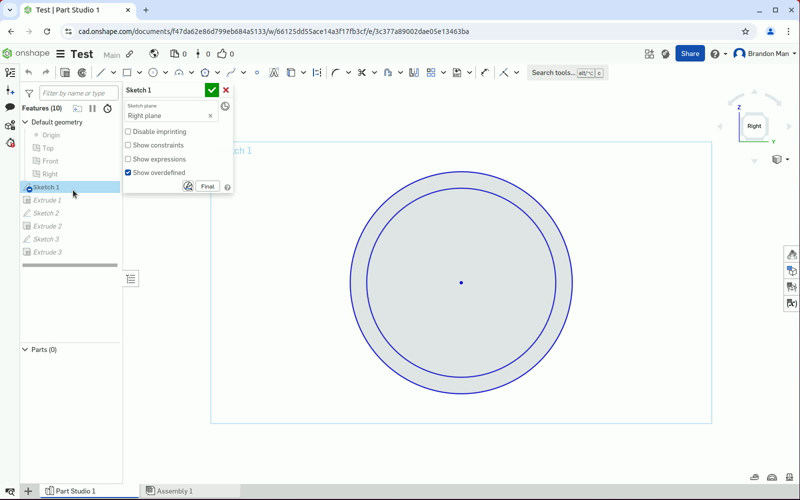
mouse_move(229, 92)
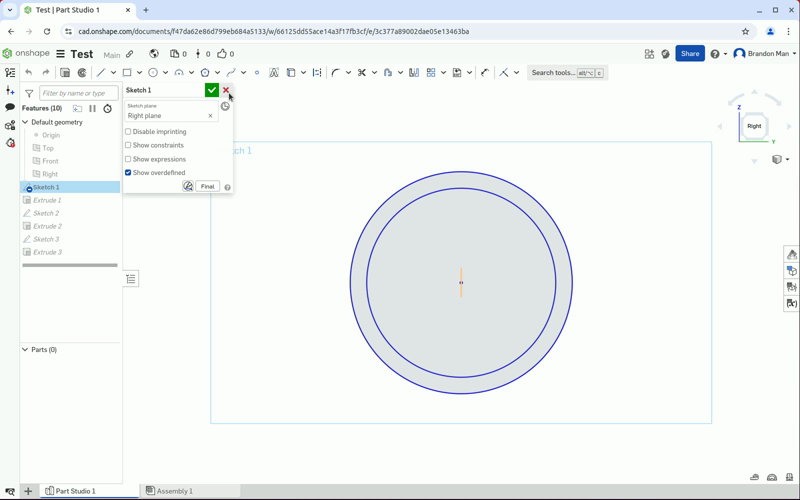
click(229, 92)
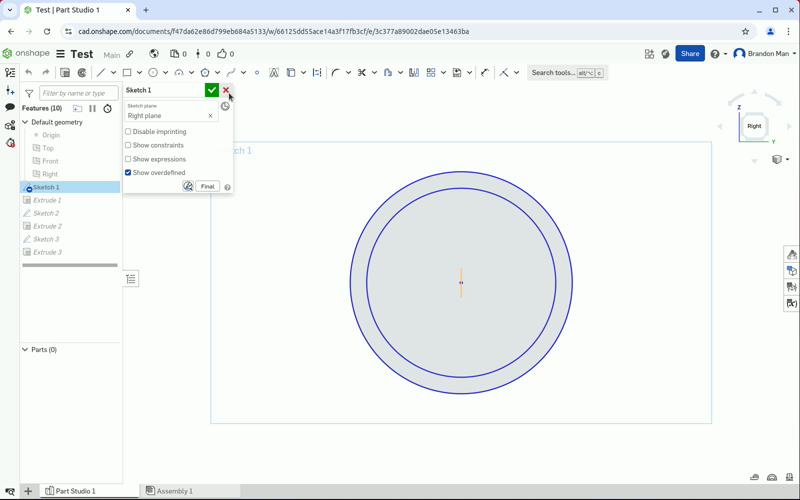
key(shift+s)
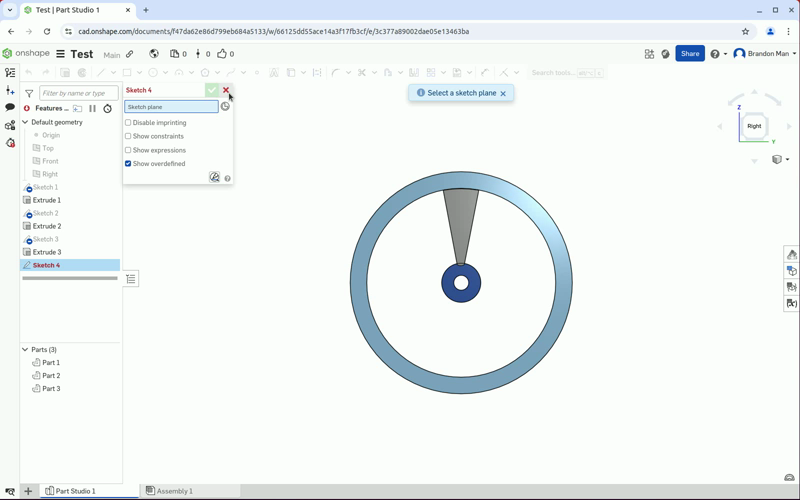
mouse_move(73, 176)
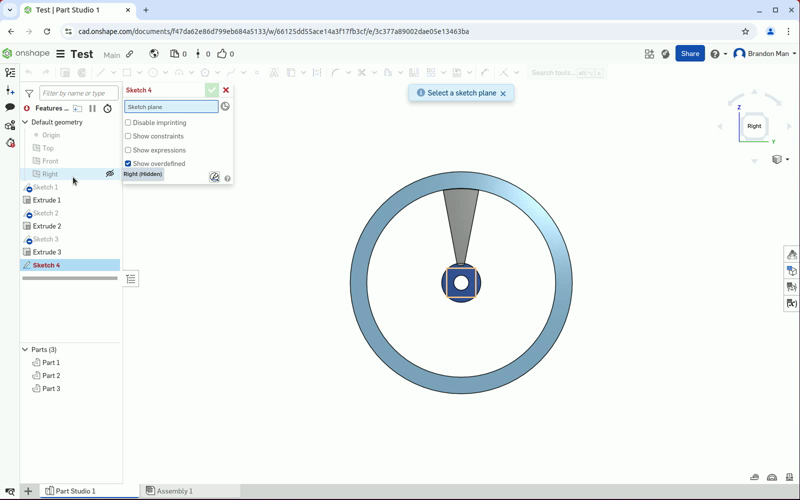
click(73, 176)
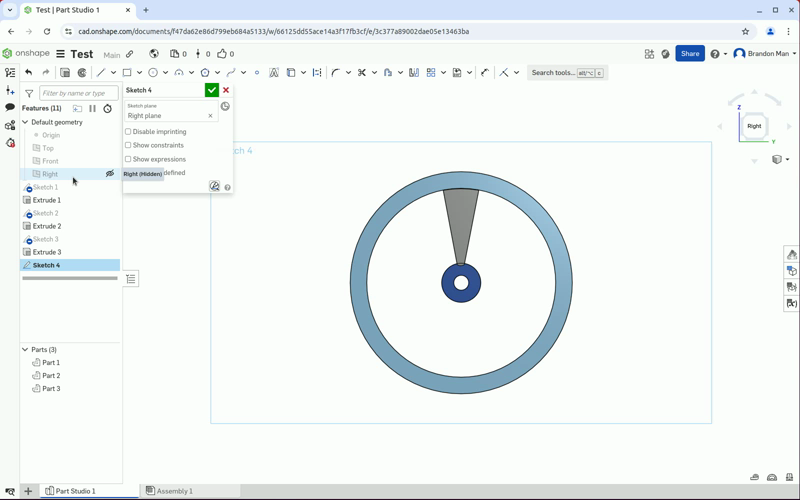
mouse_move(73, 352)
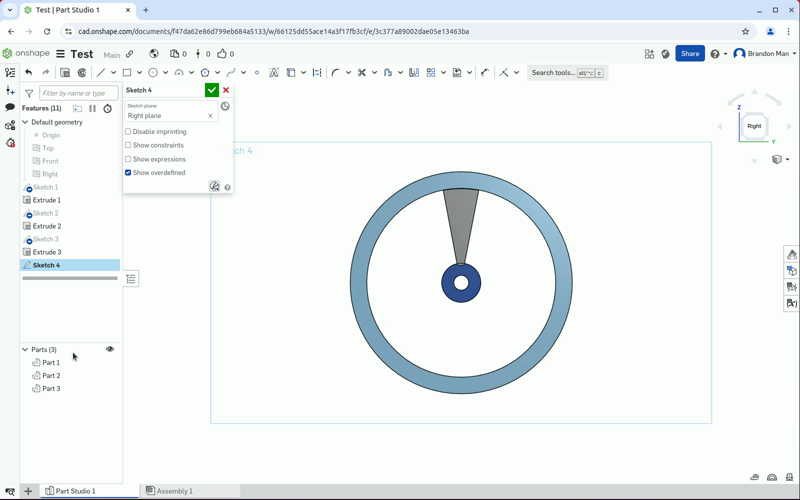
key(y)
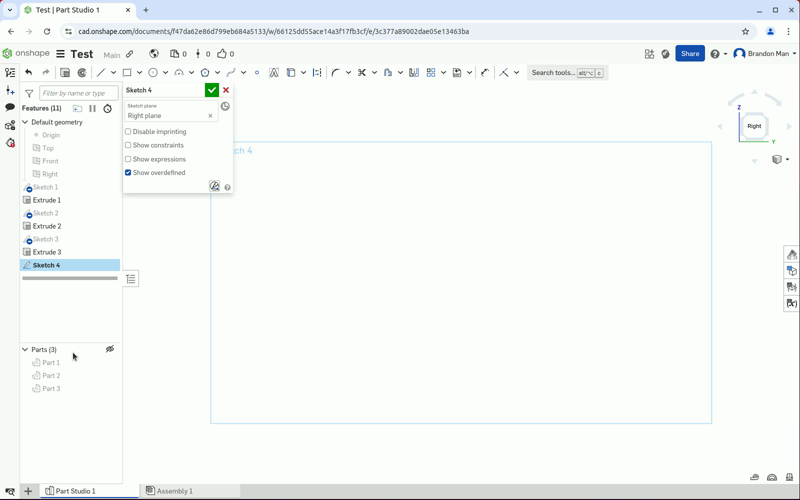
key(a)
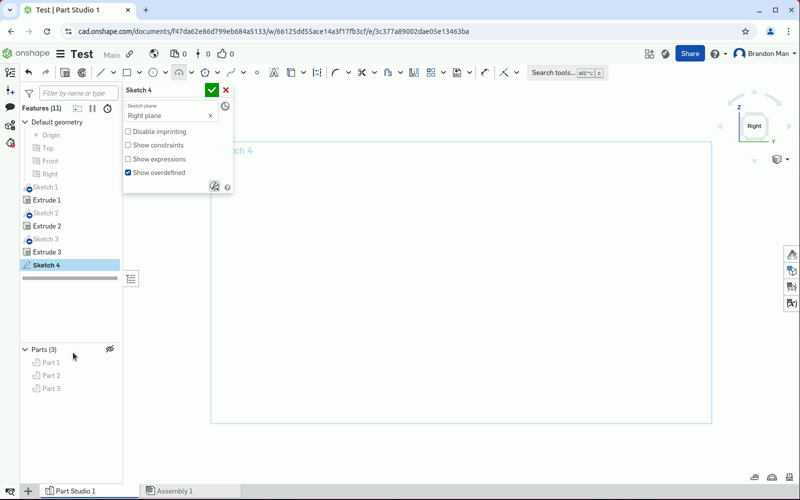
key_down(shift)
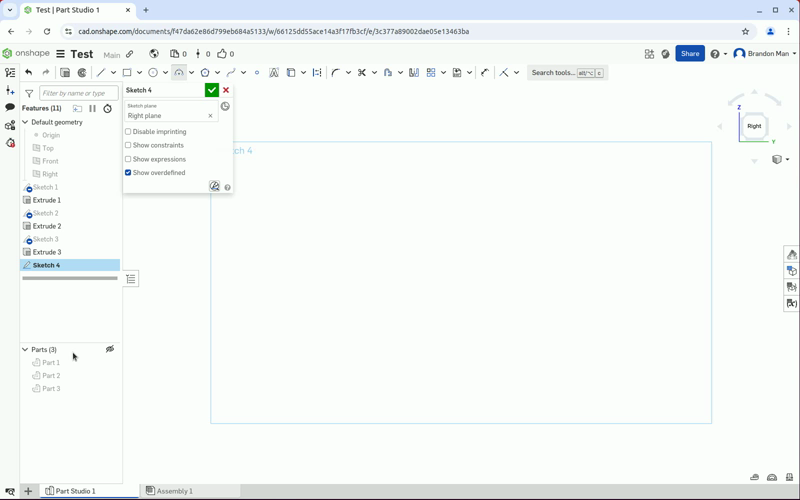
mouse_move(443, 375)
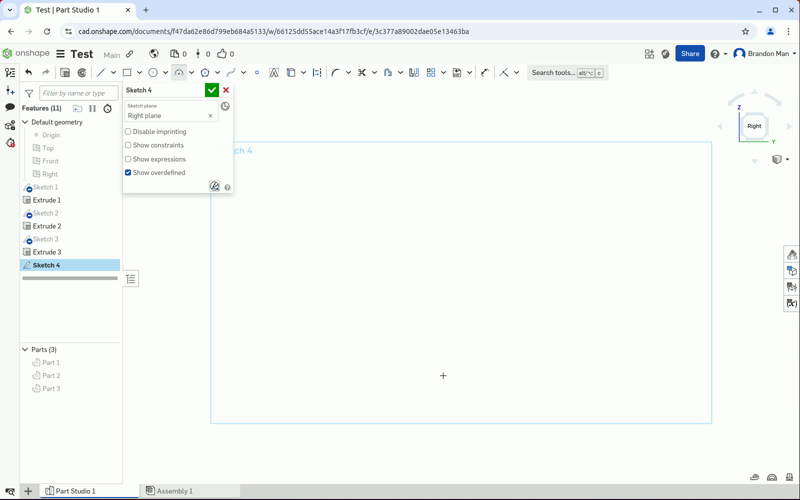
click(443, 375)
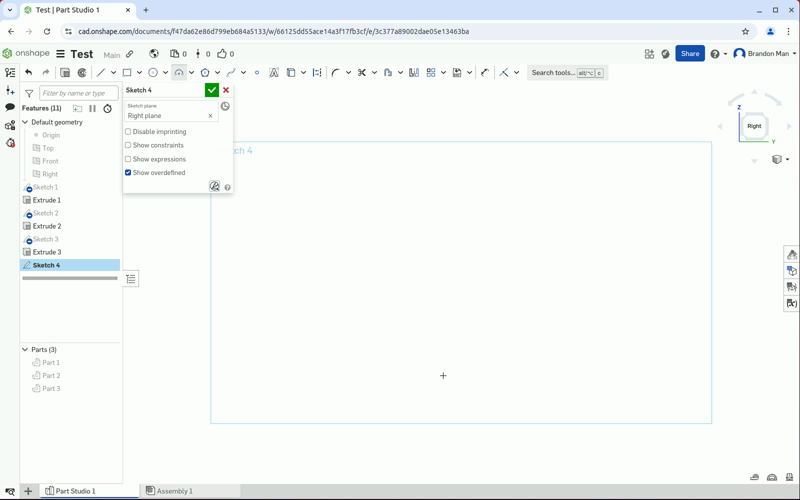
key_up(shift)
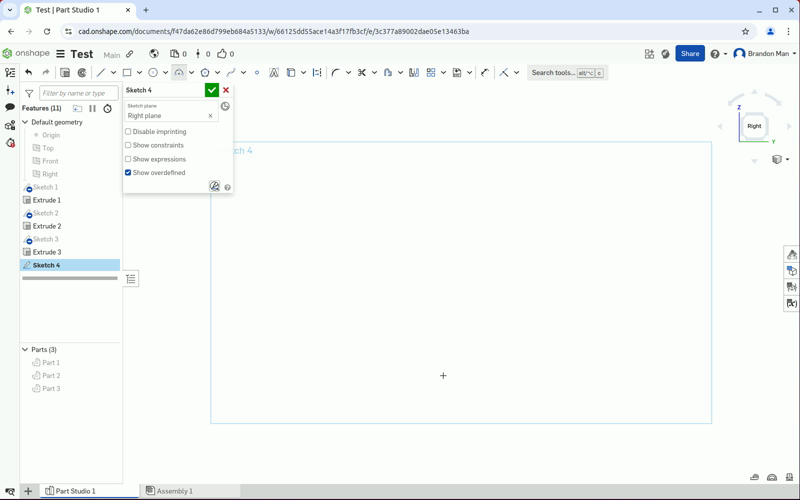
key_down(shift)
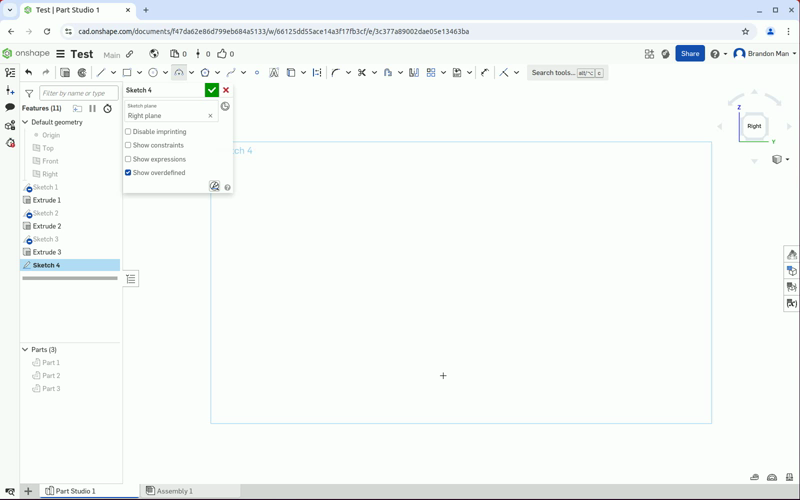
mouse_move(478, 375)
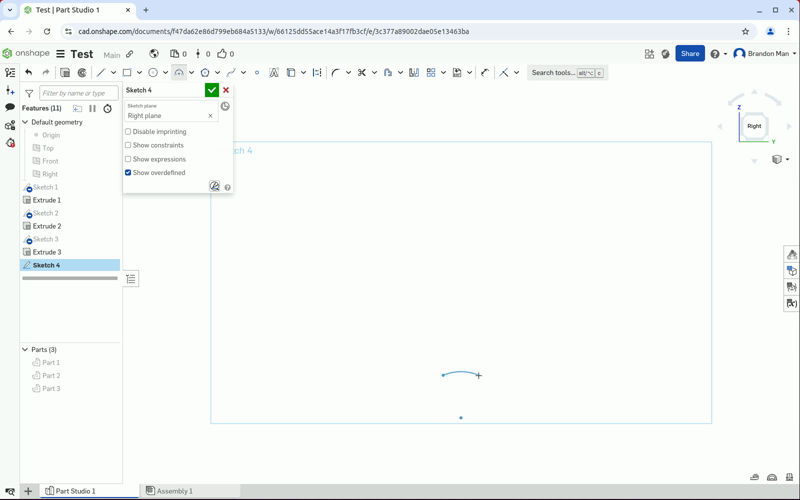
click(478, 375)
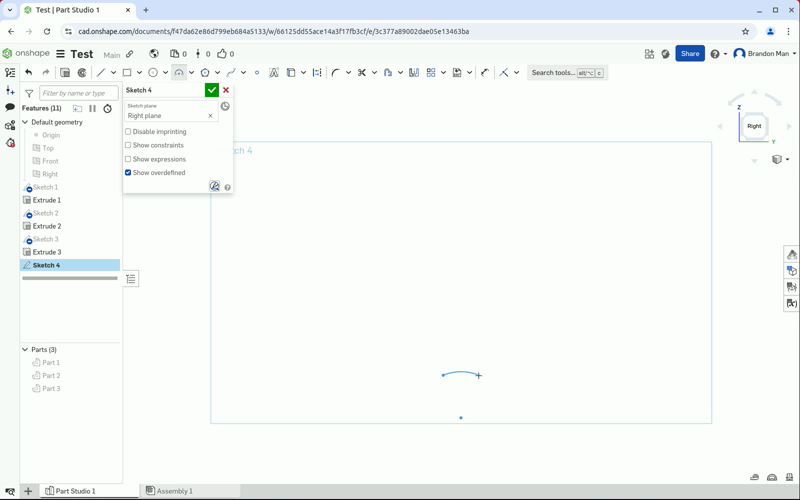
mouse_move(460, 377)
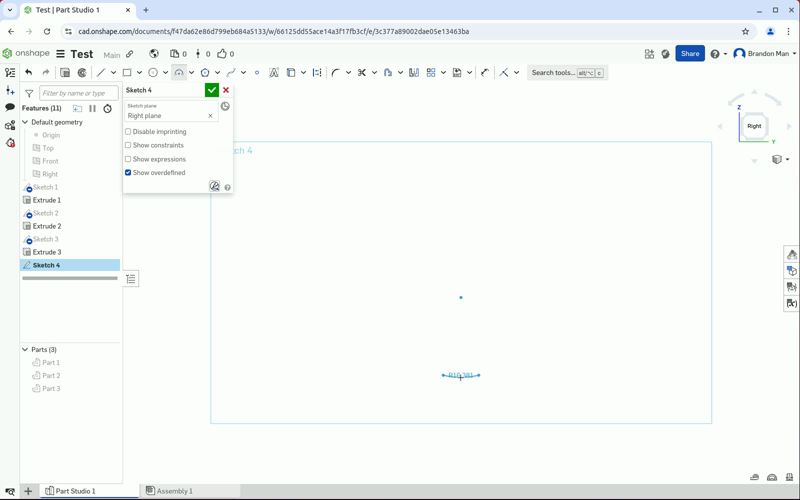
click(460, 377)
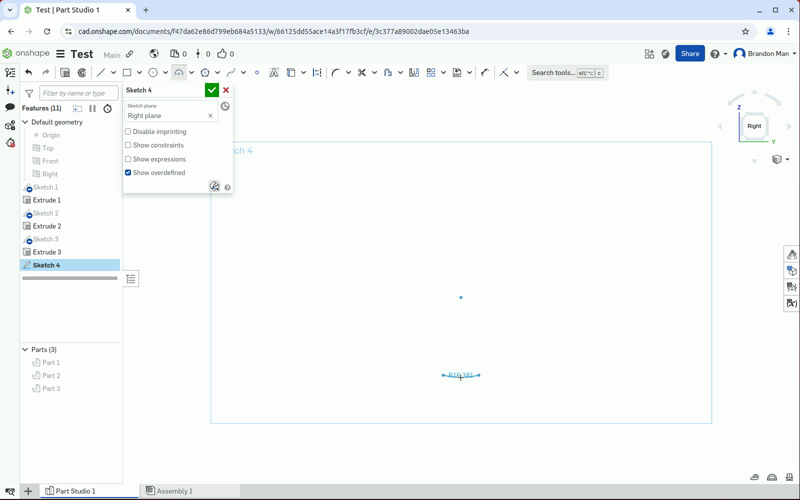
key_up(shift)
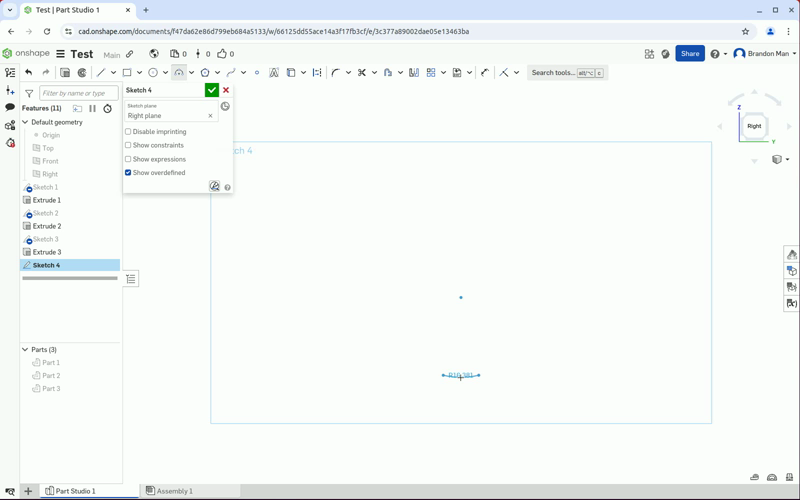
key(esc)
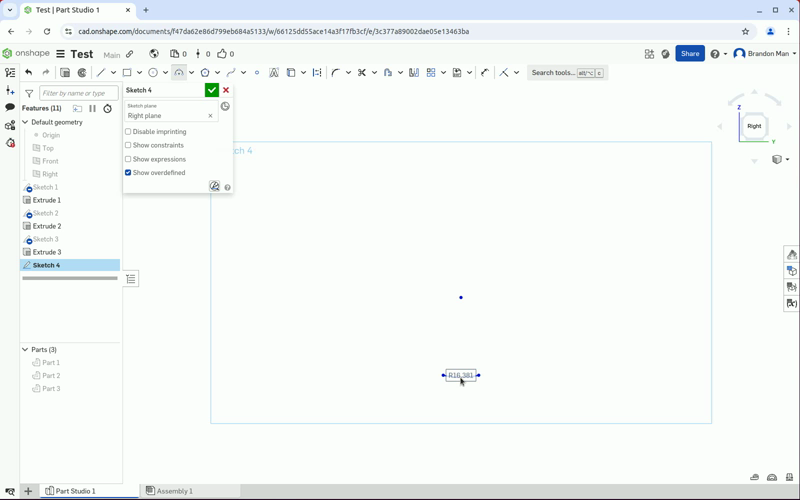
key(l)
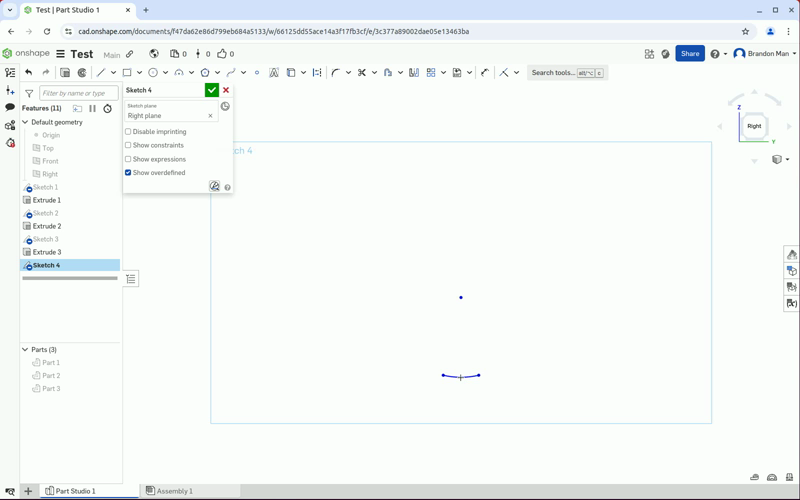
mouse_move(478, 375)
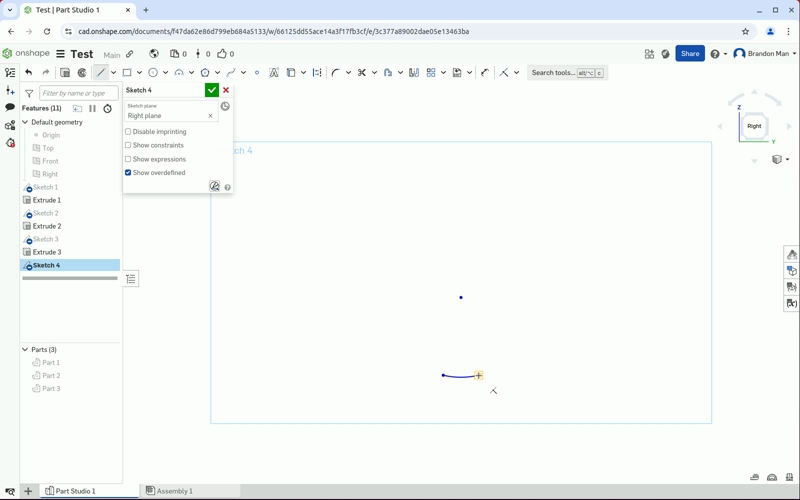
click(478, 375)
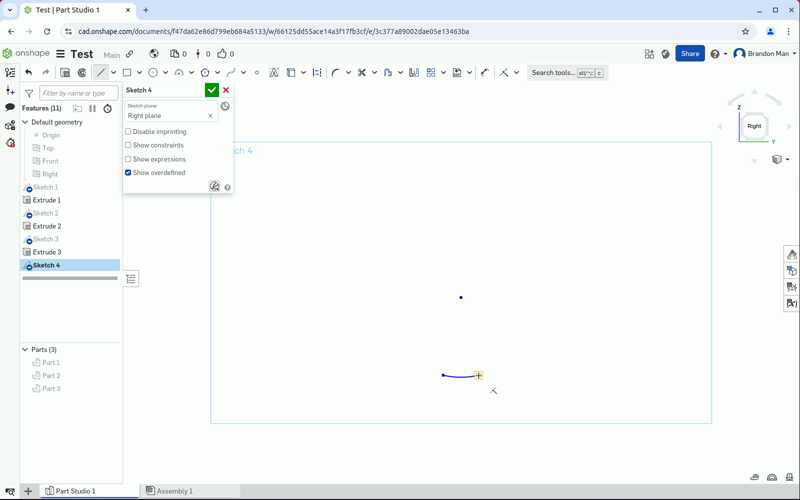
key_down(shift)
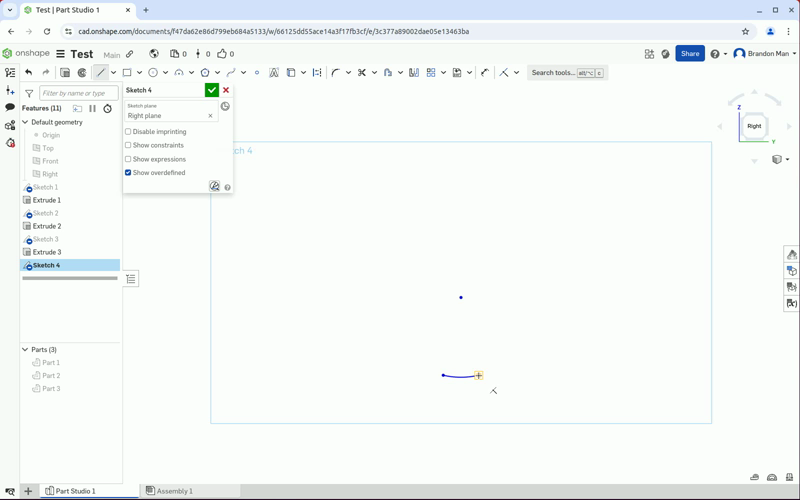
mouse_move(464, 301)
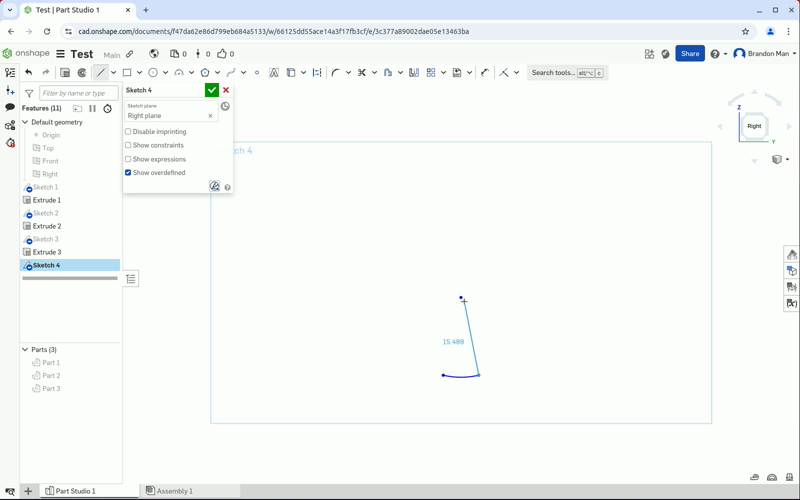
click(464, 301)
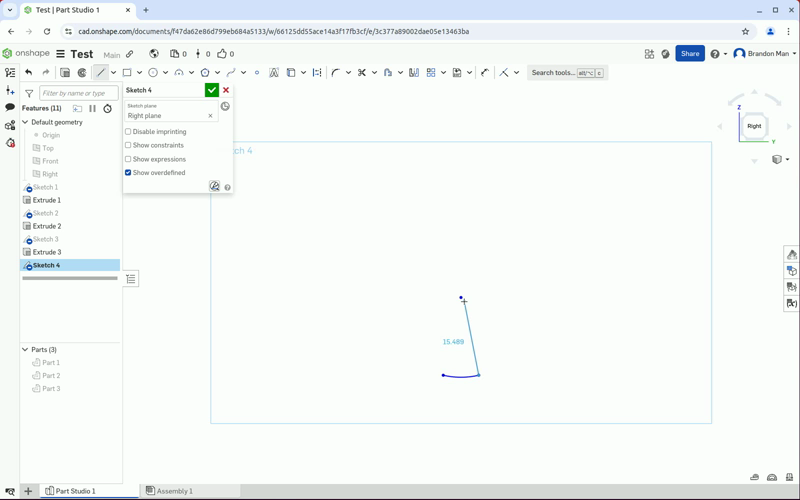
key_up(shift)
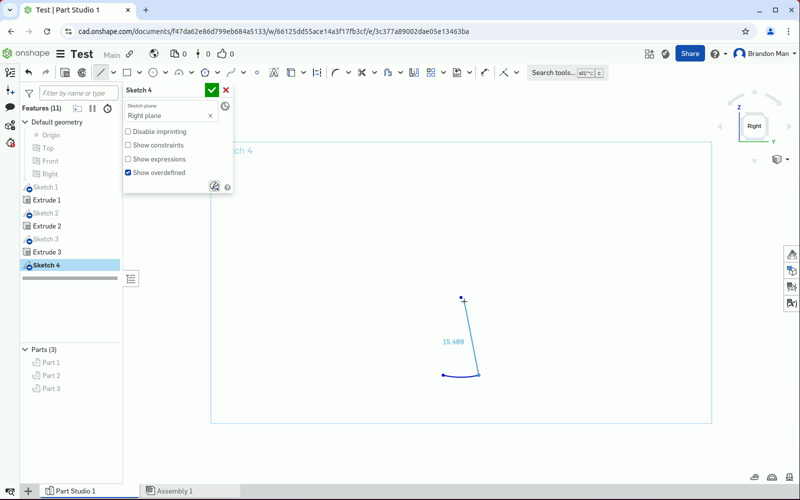
key(esc)
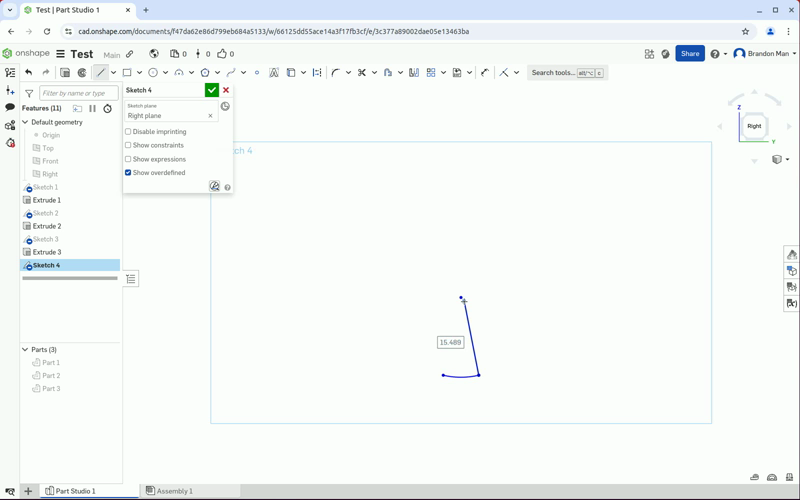
key(a)
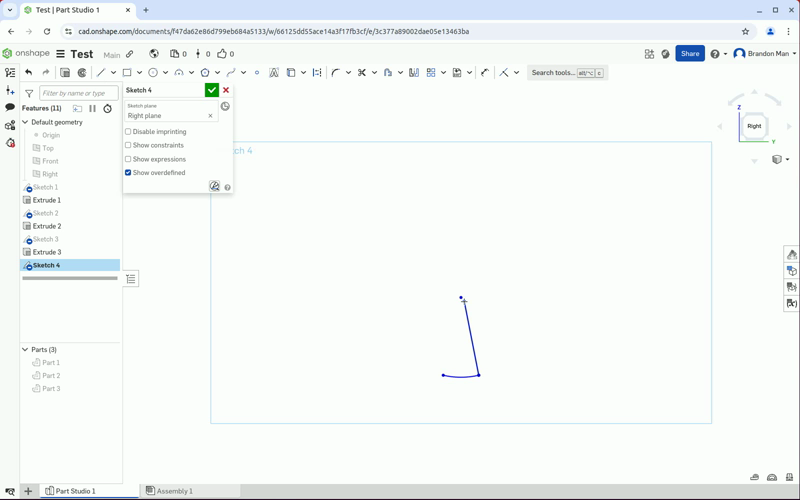
mouse_move(464, 301)
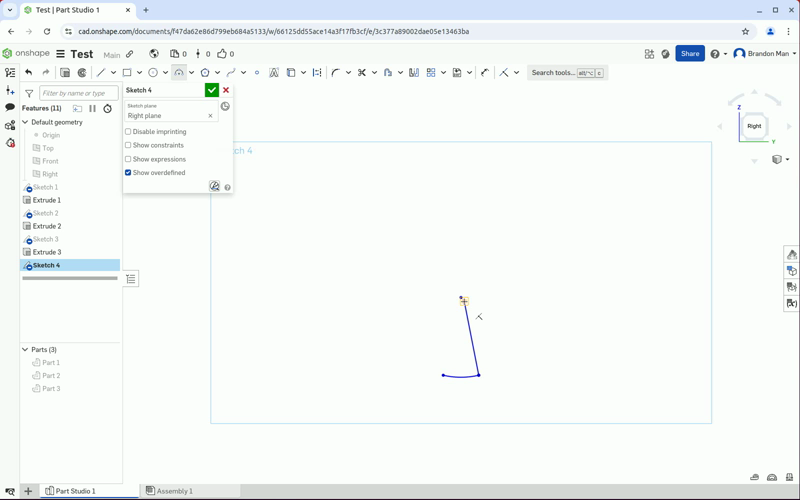
click(464, 301)
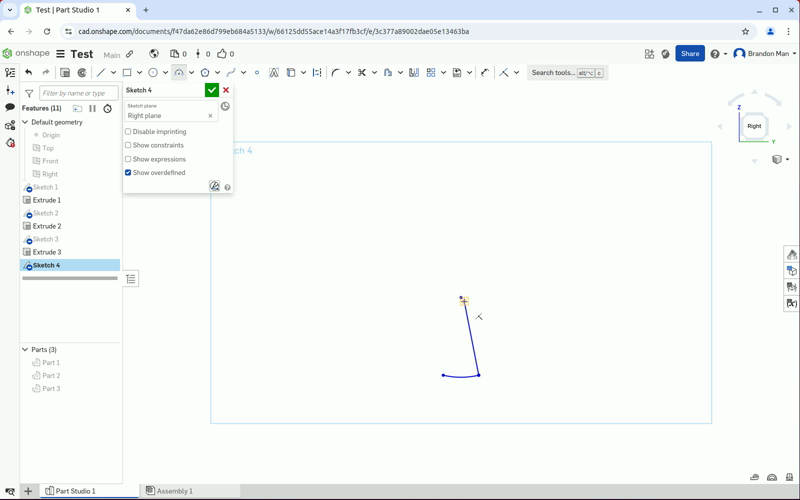
key_down(shift)
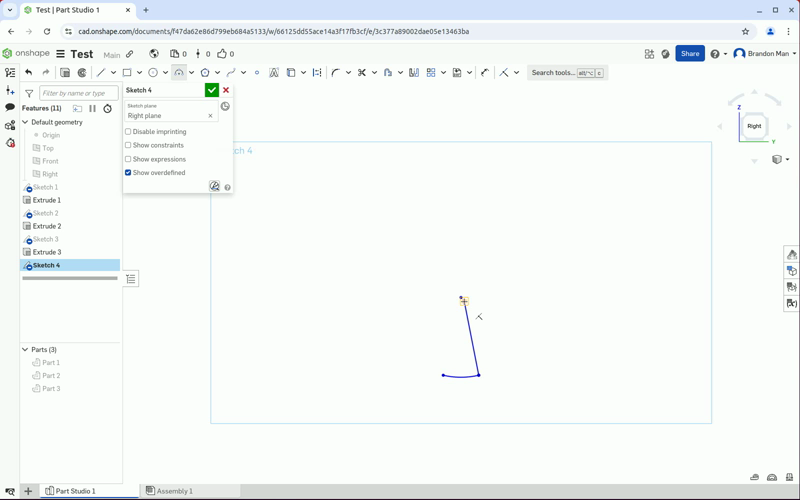
mouse_move(457, 301)
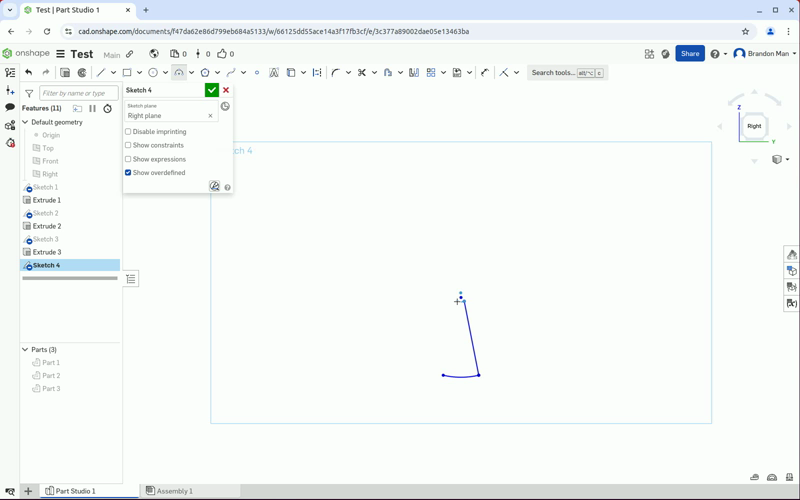
scroll(6)
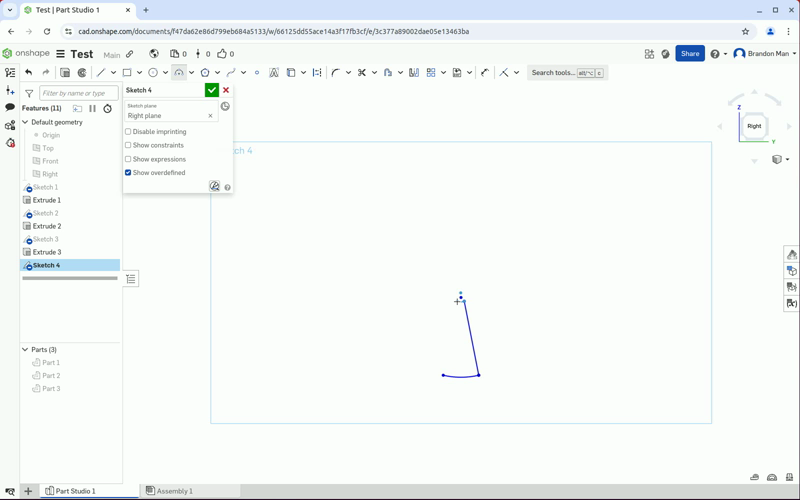
scroll(6)
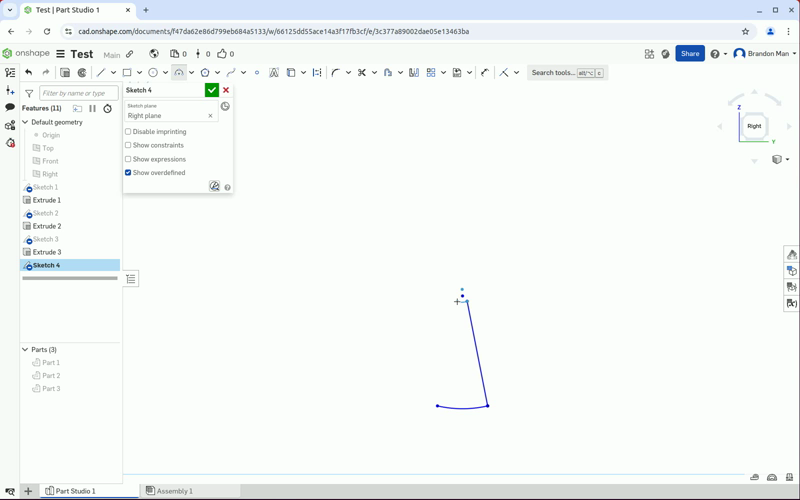
scroll(6)
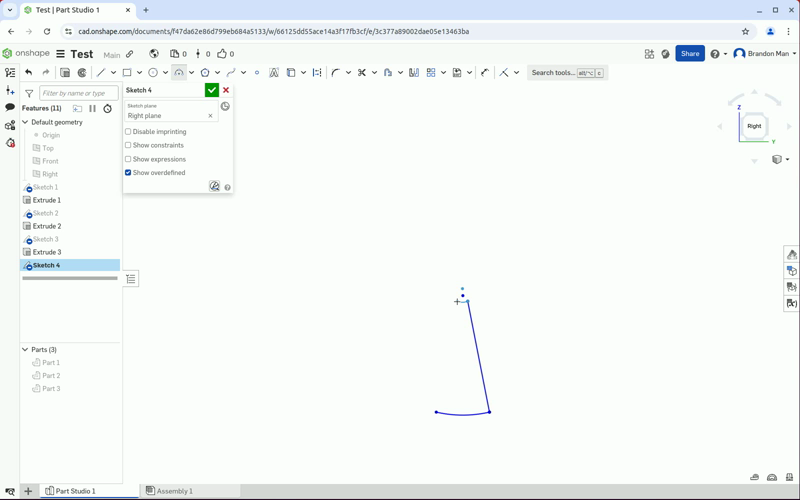
scroll(6)
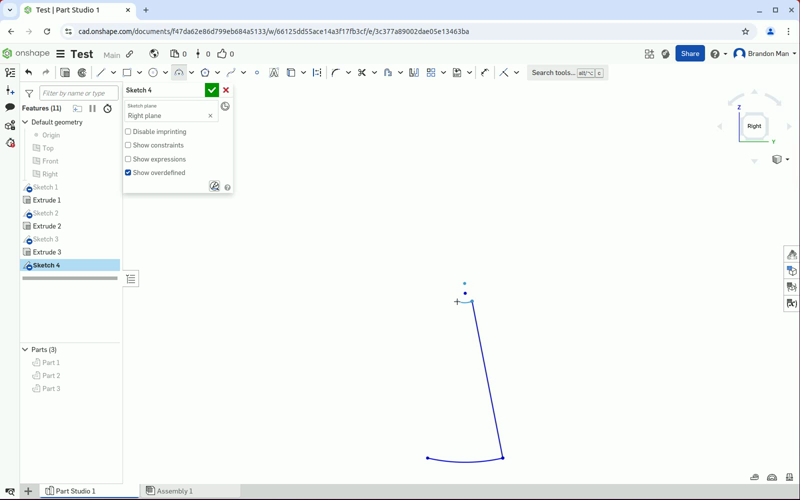
scroll(6)
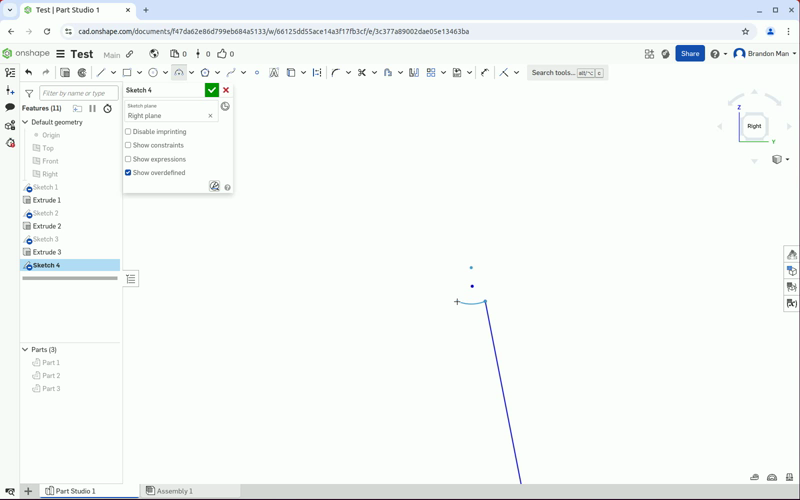
scroll(6)
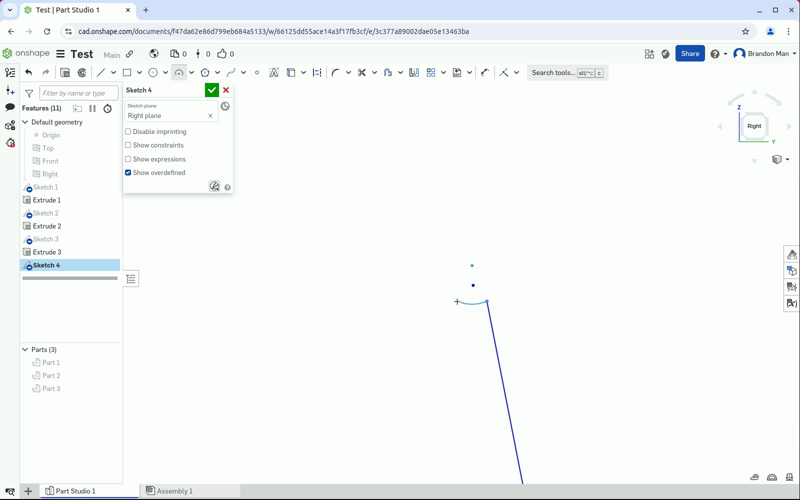
scroll(6)
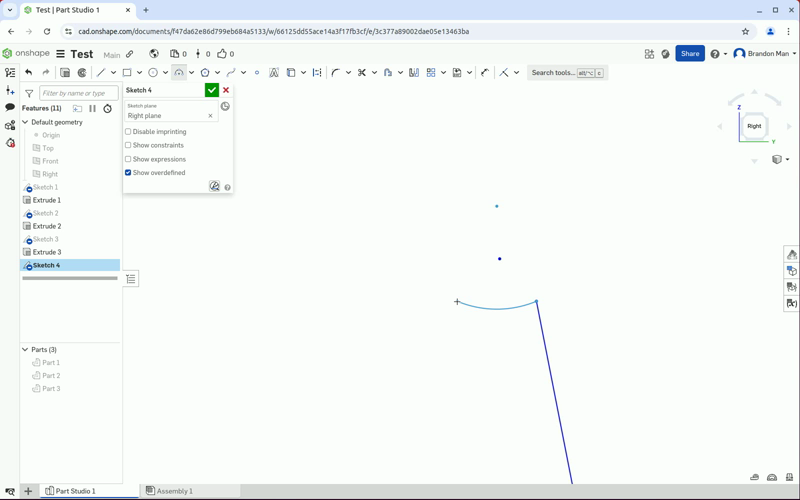
click(457, 301)
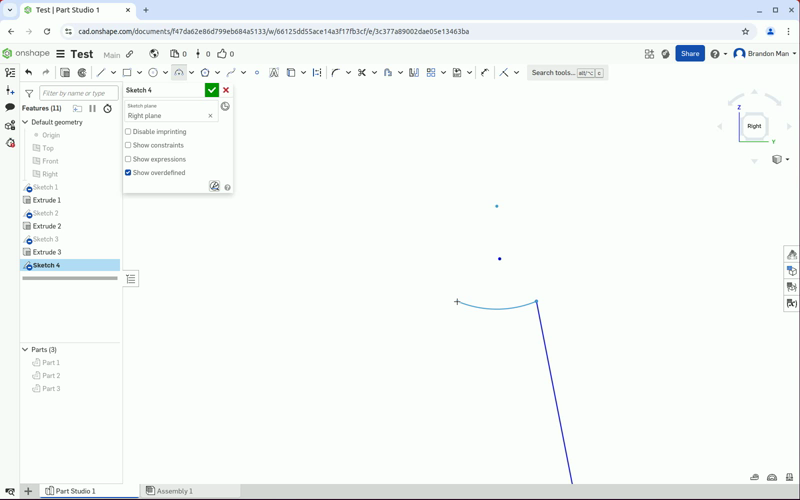
scroll(-6)
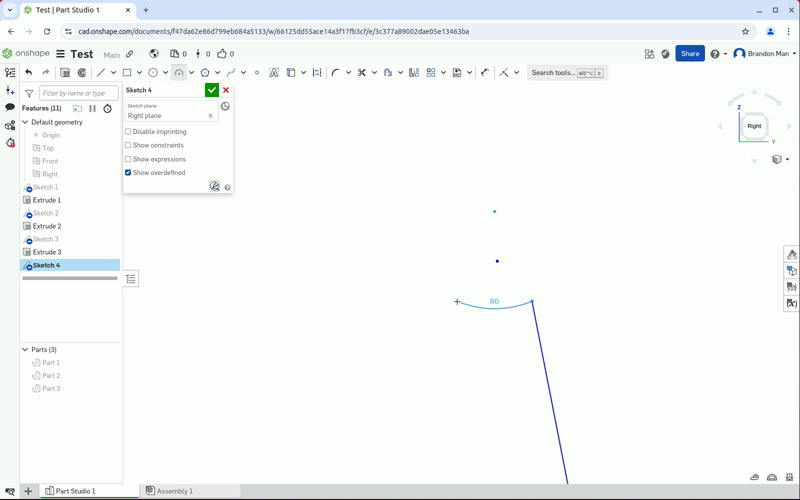
scroll(-6)
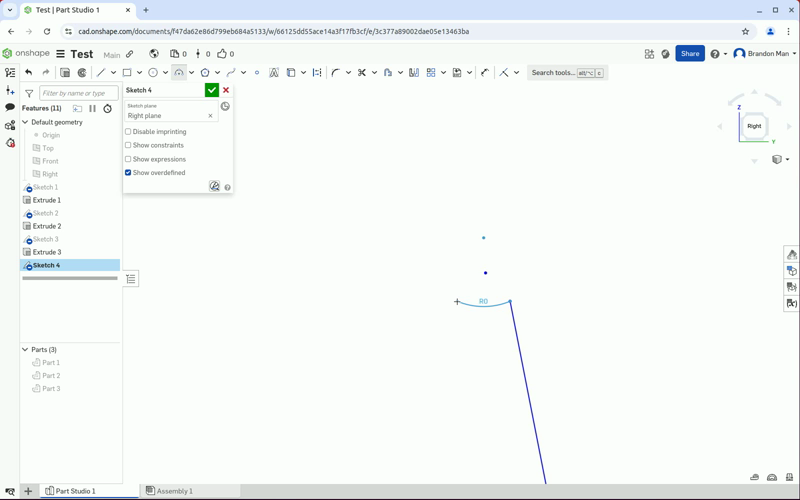
scroll(-6)
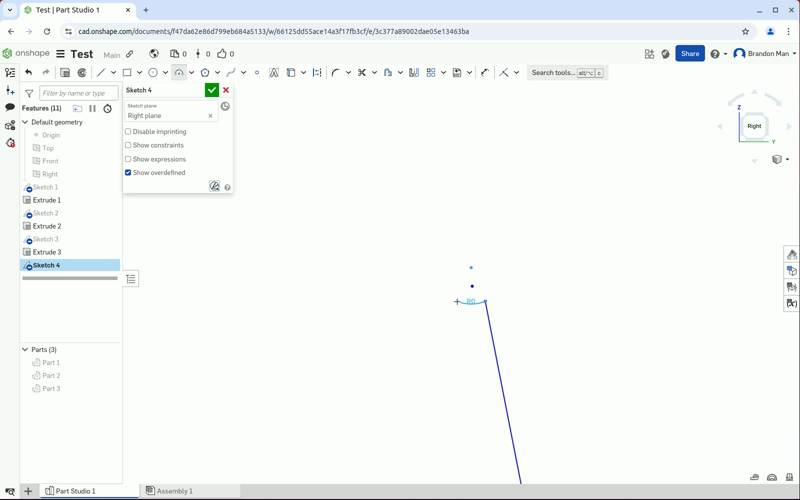
scroll(-6)
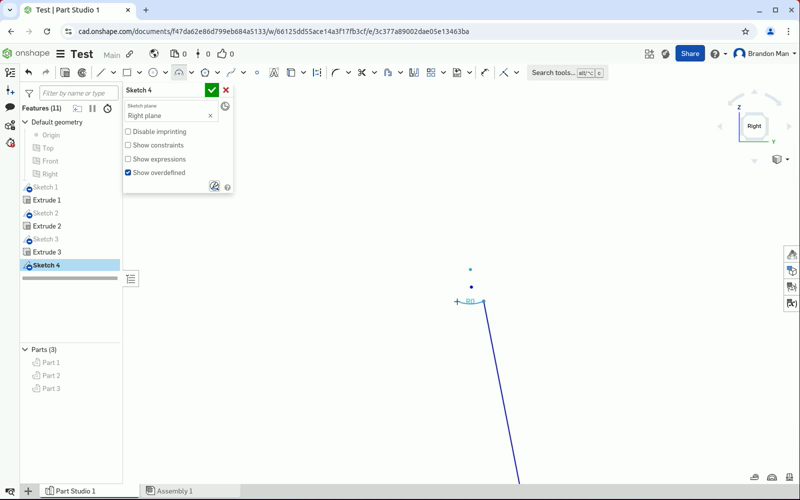
scroll(-6)
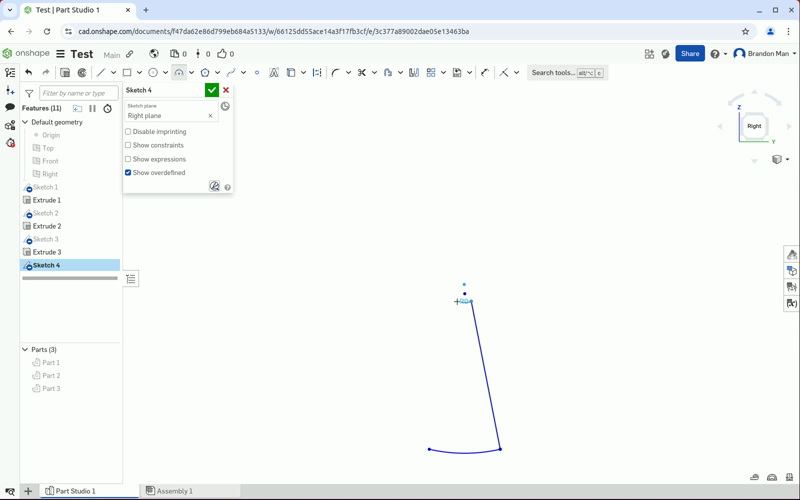
scroll(-6)
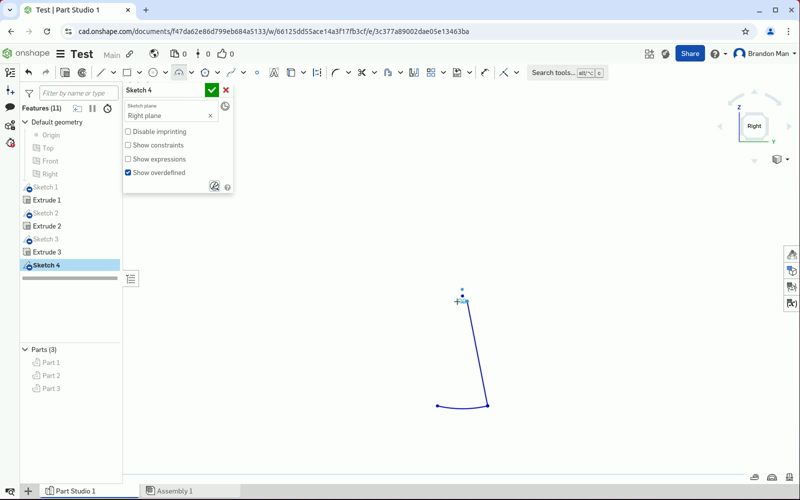
scroll(-6)
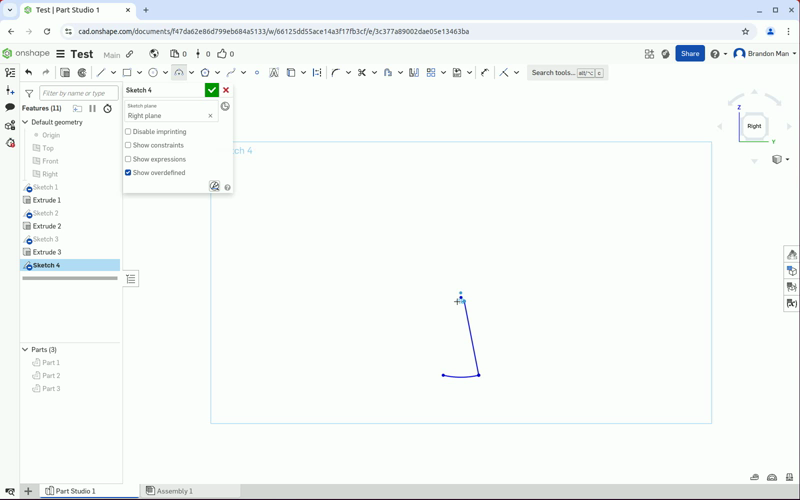
mouse_move(460, 300)
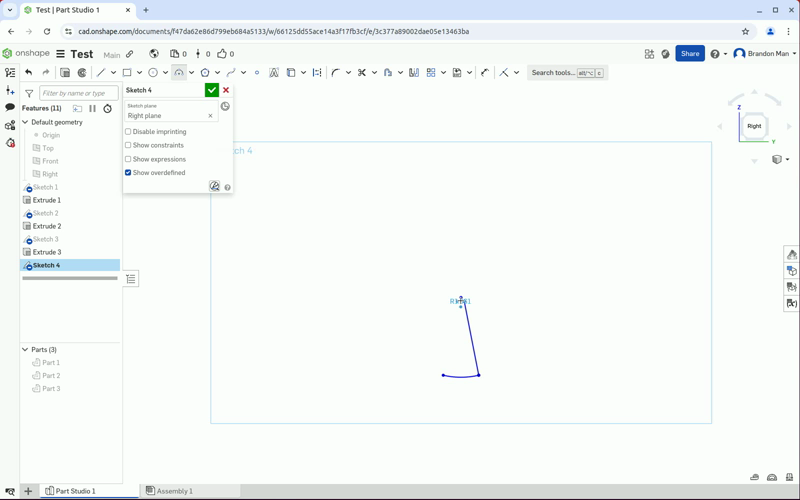
scroll(6)
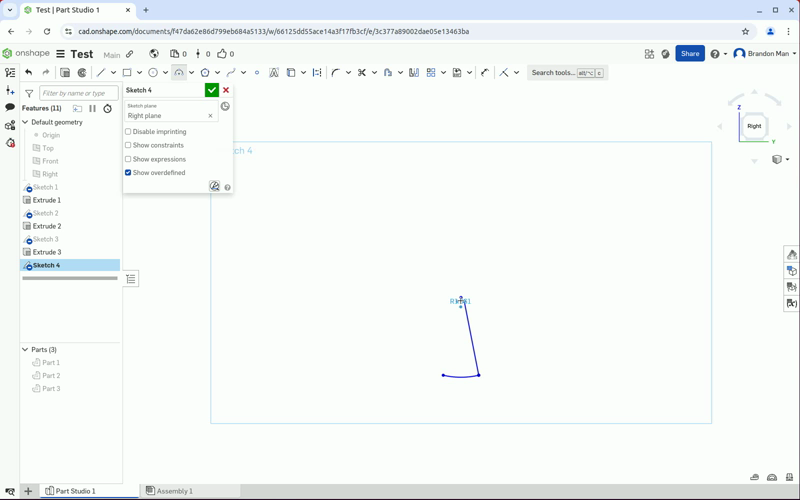
scroll(6)
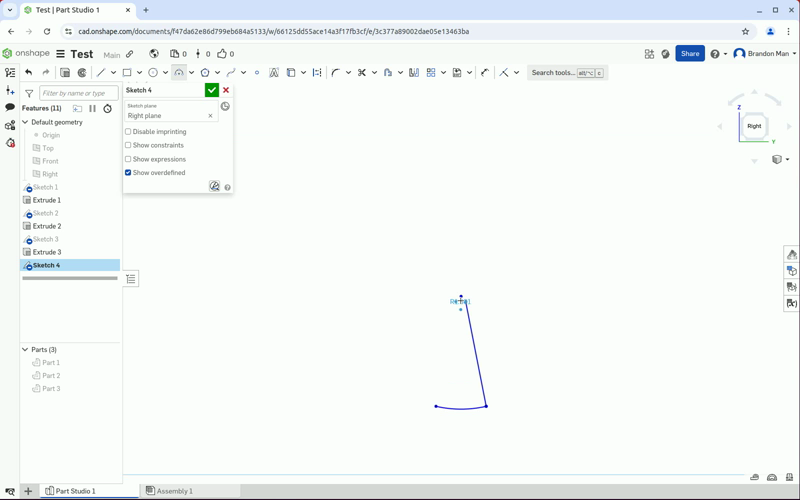
scroll(6)
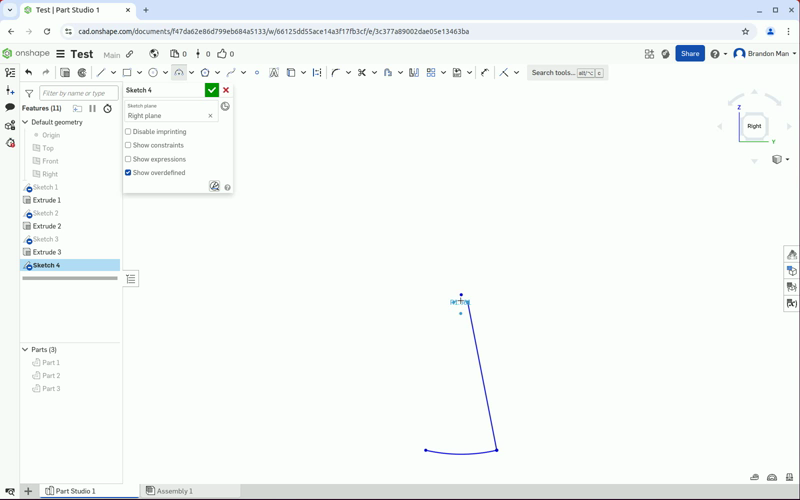
scroll(6)
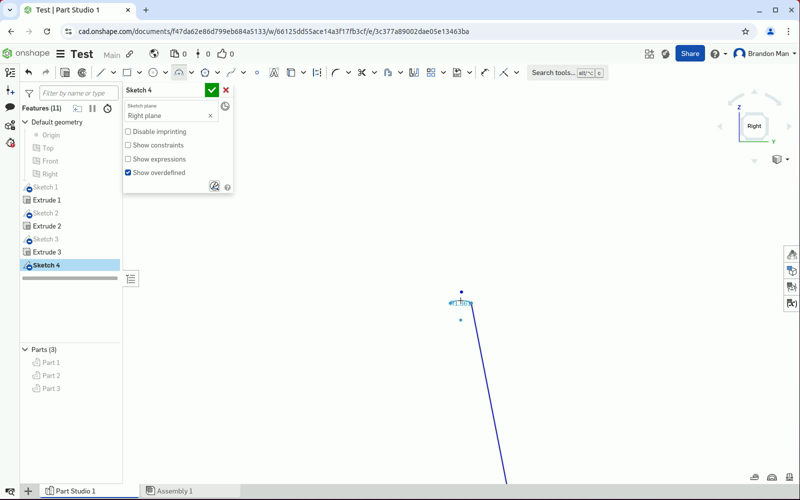
scroll(6)
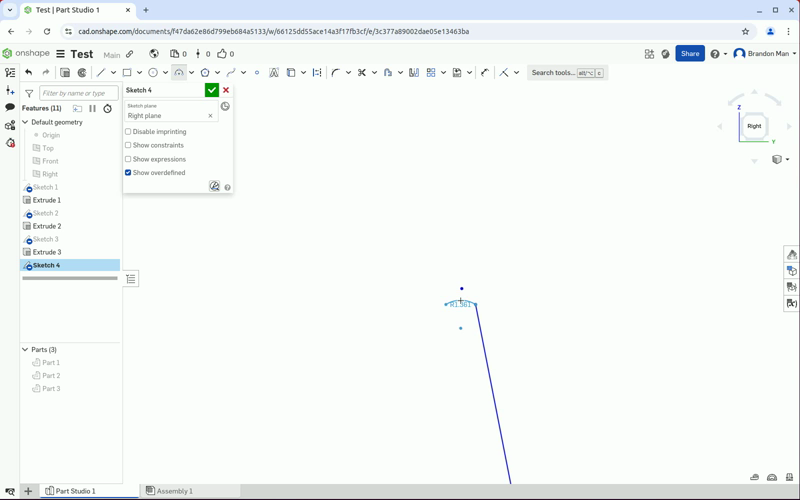
scroll(6)
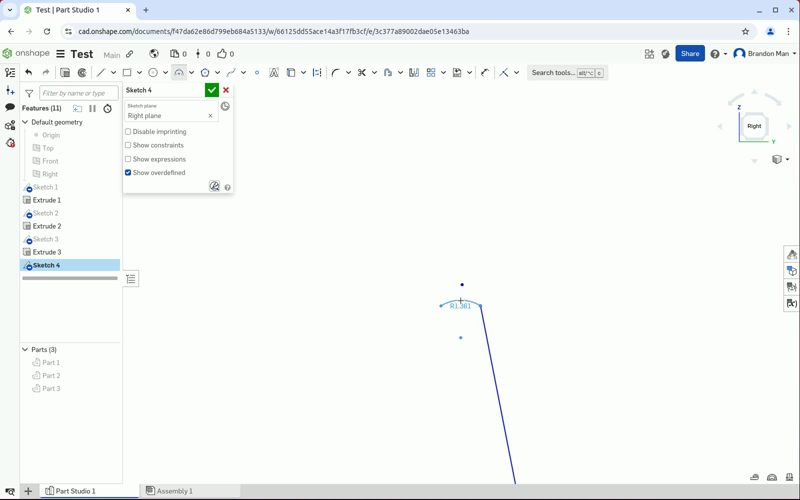
scroll(6)
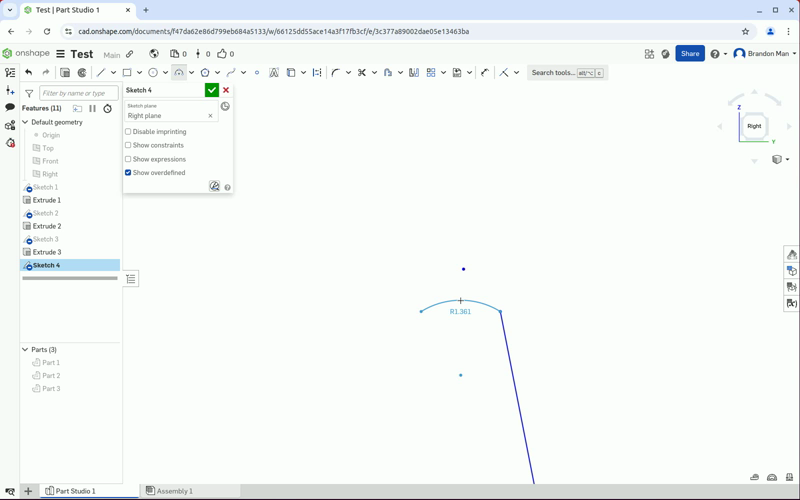
click(460, 300)
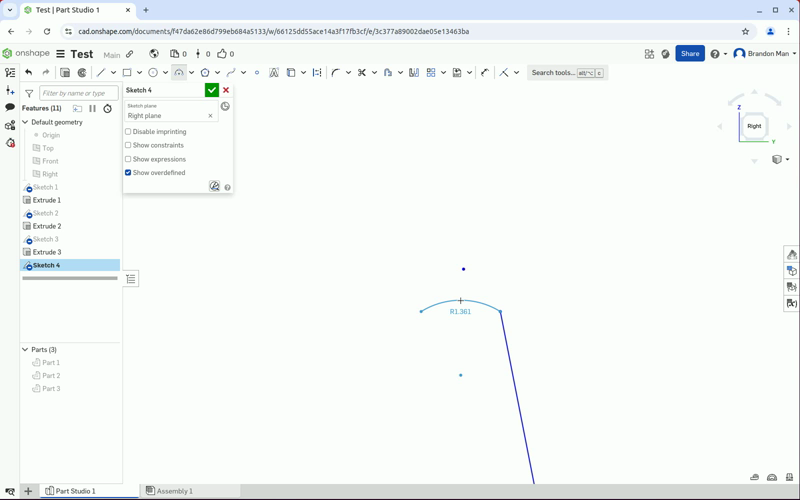
scroll(-6)
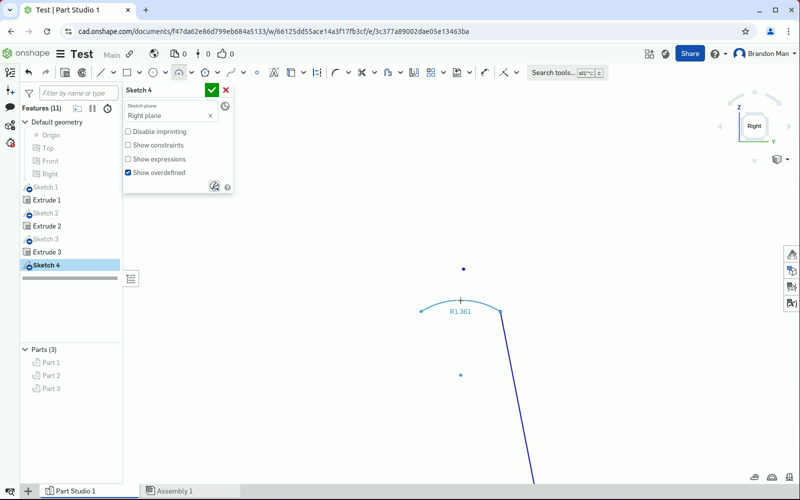
scroll(-6)
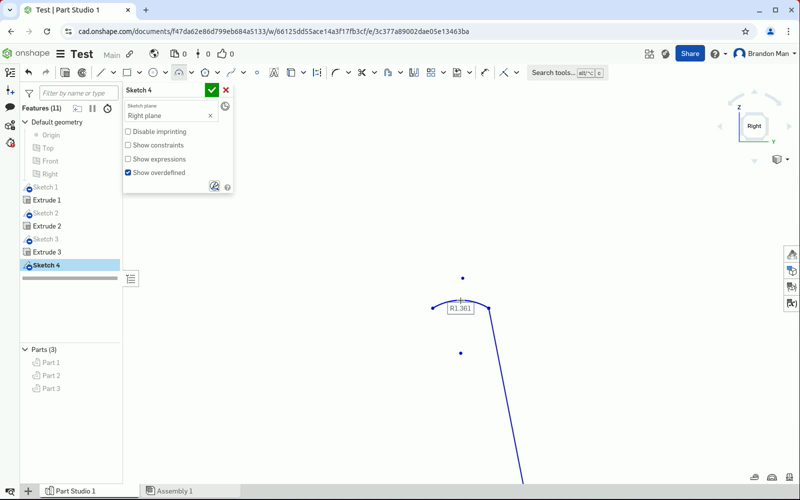
scroll(-6)
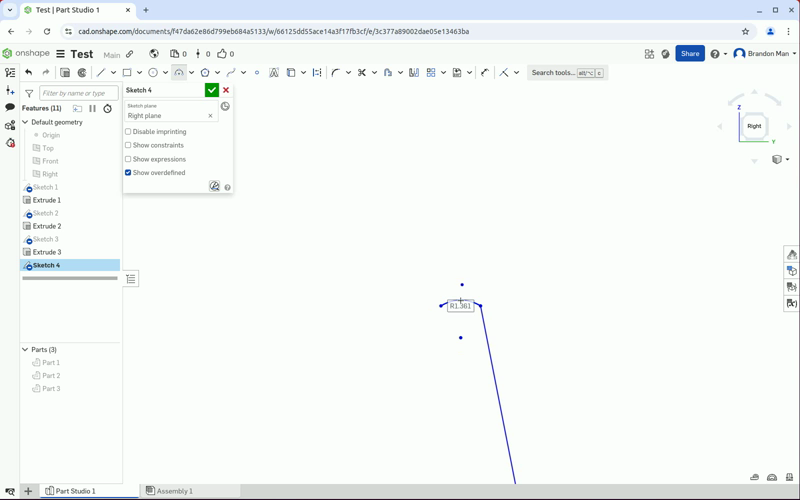
scroll(-6)
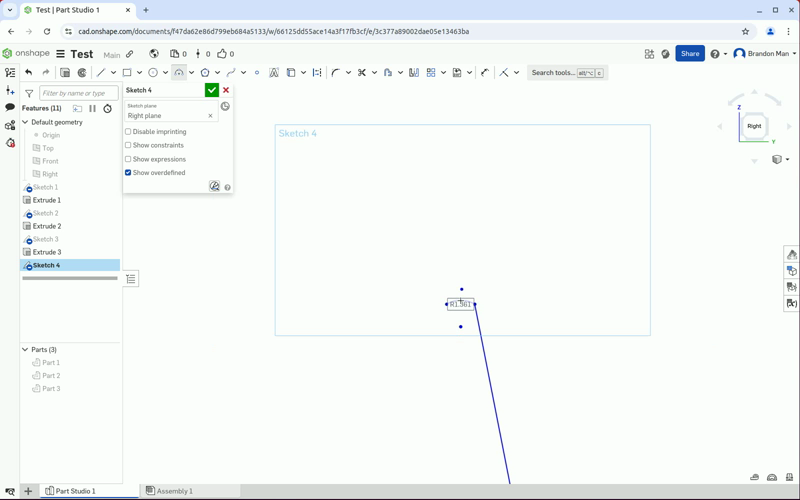
scroll(-6)
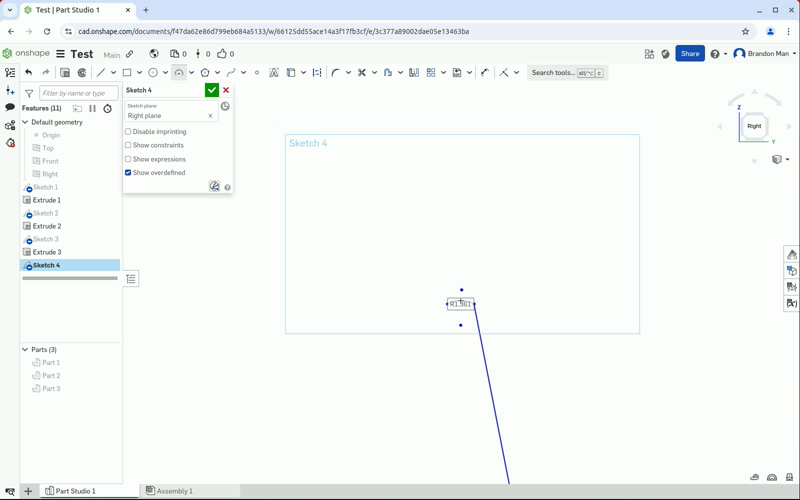
scroll(-6)
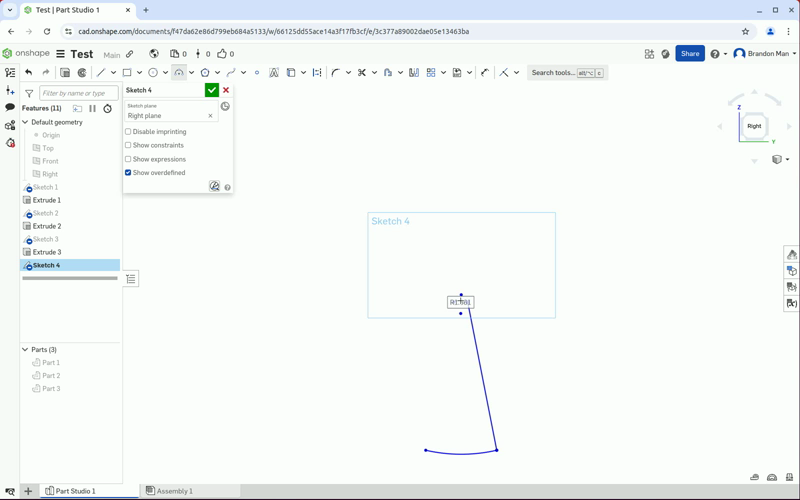
scroll(-6)
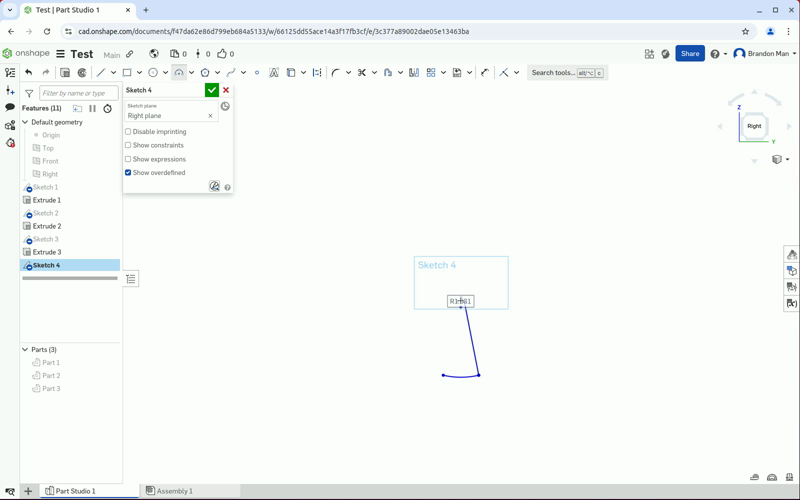
key_up(shift)
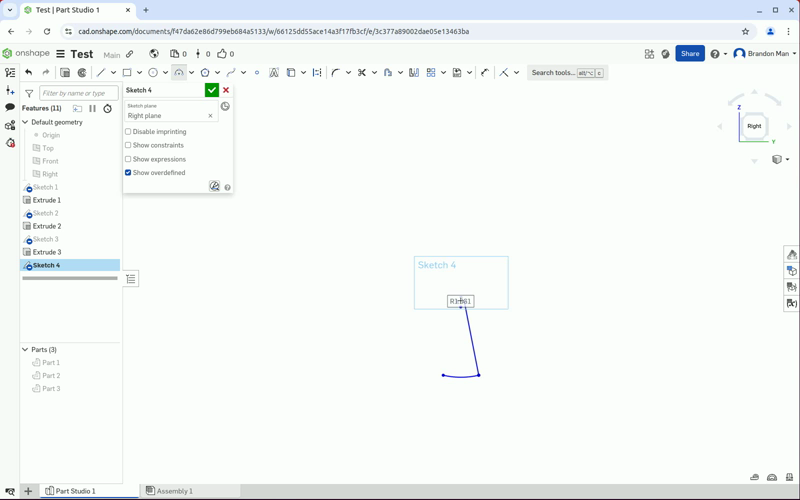
key(esc)
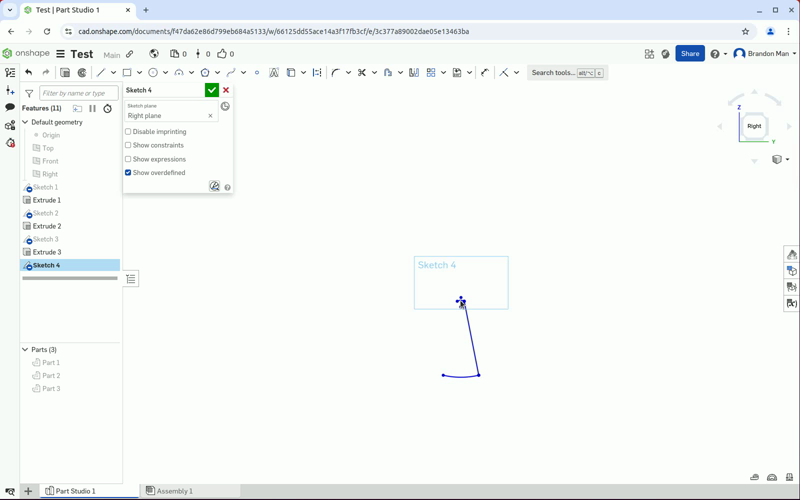
key(l)
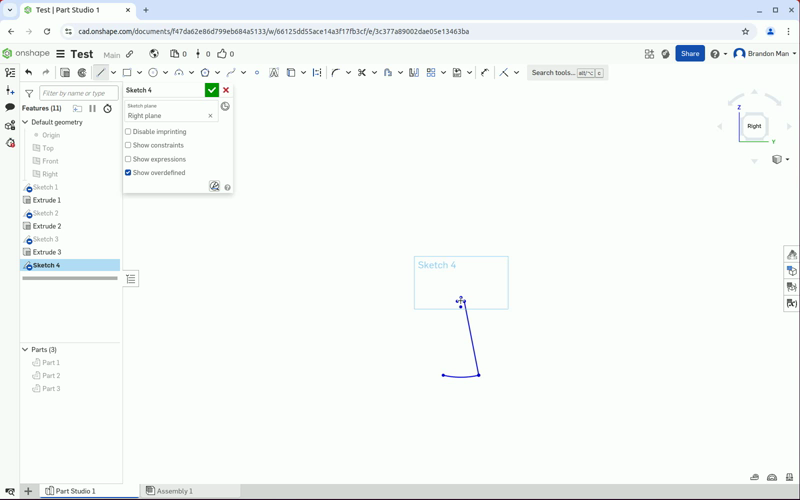
mouse_move(457, 301)
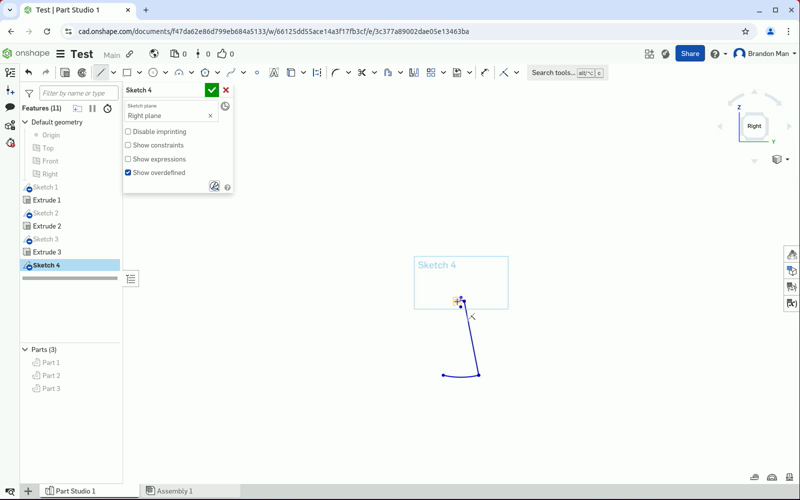
scroll(6)
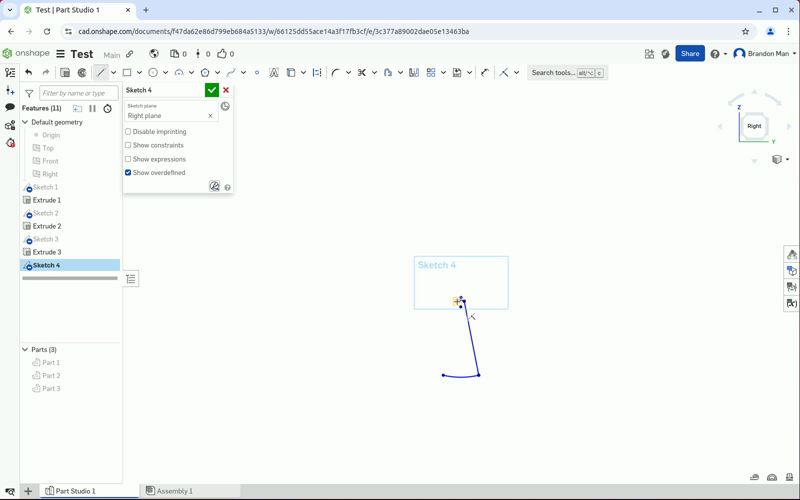
scroll(6)
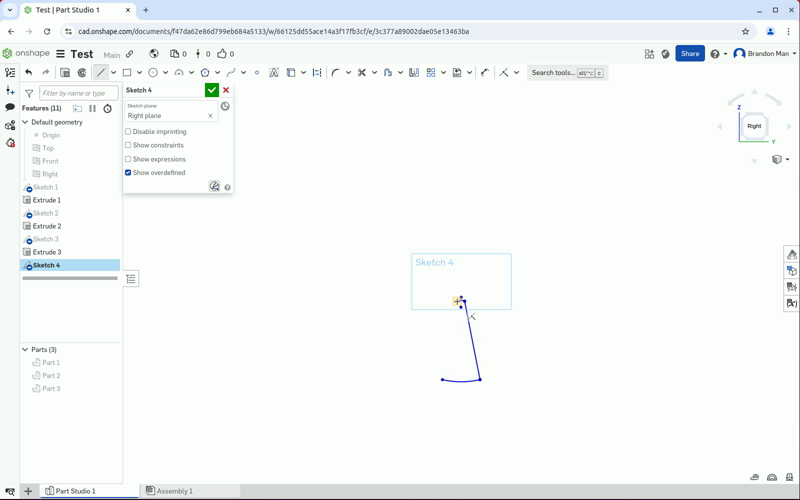
scroll(6)
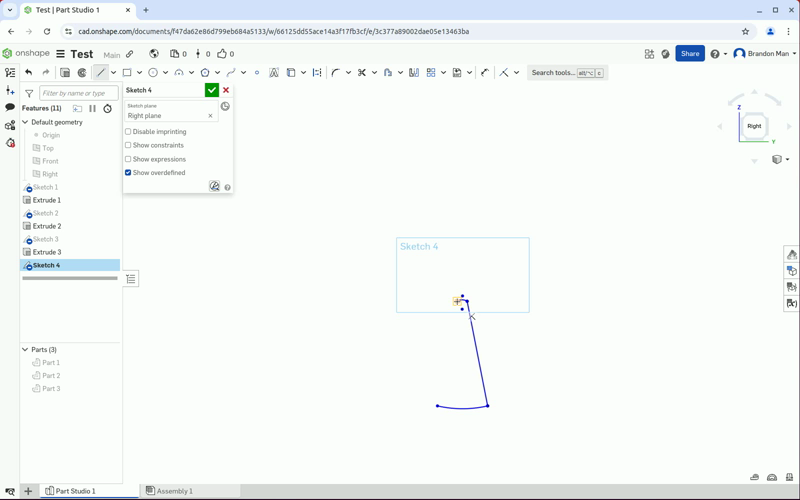
scroll(6)
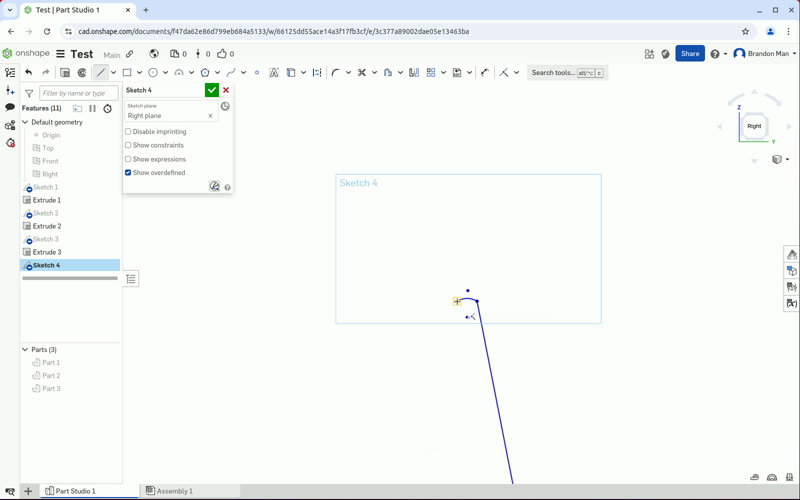
scroll(6)
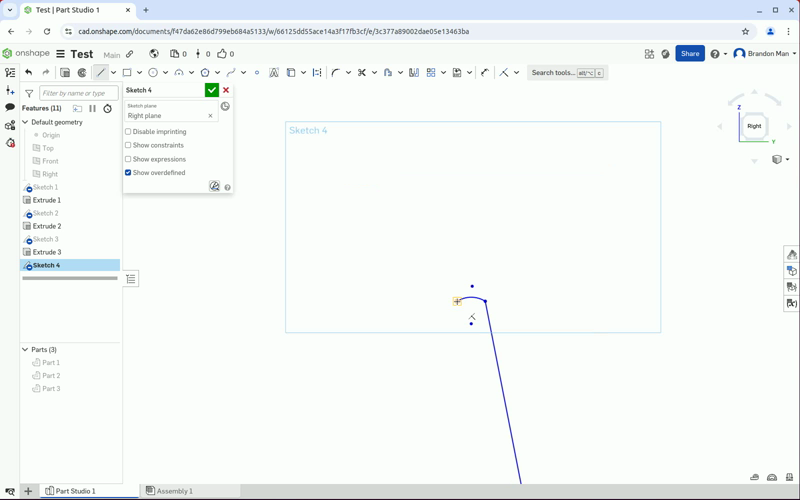
scroll(6)
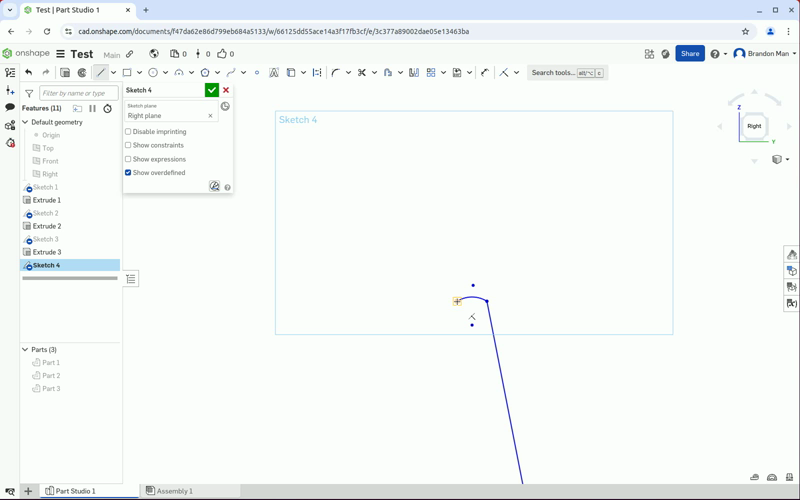
scroll(6)
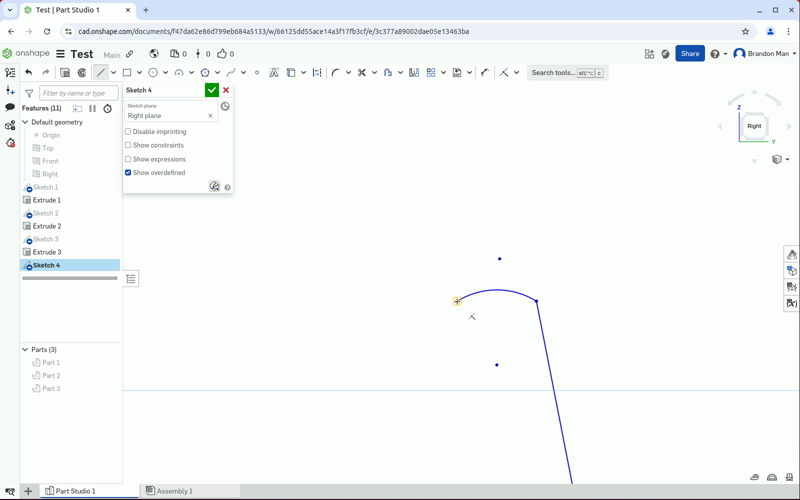
click(457, 301)
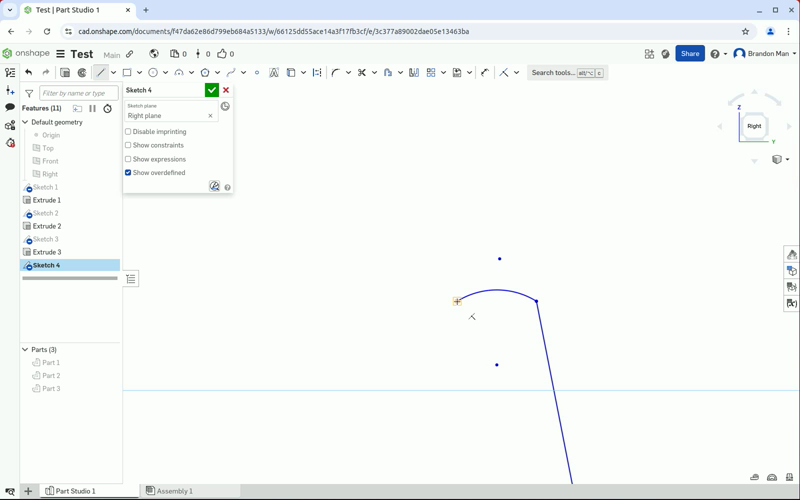
scroll(-6)
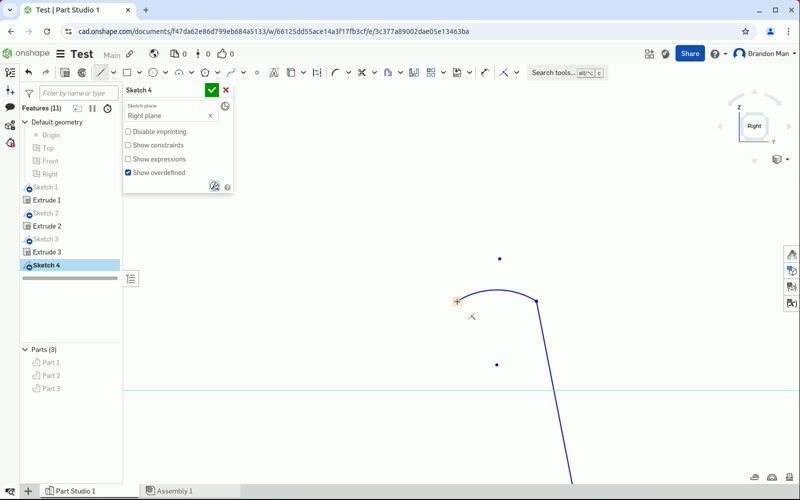
scroll(-6)
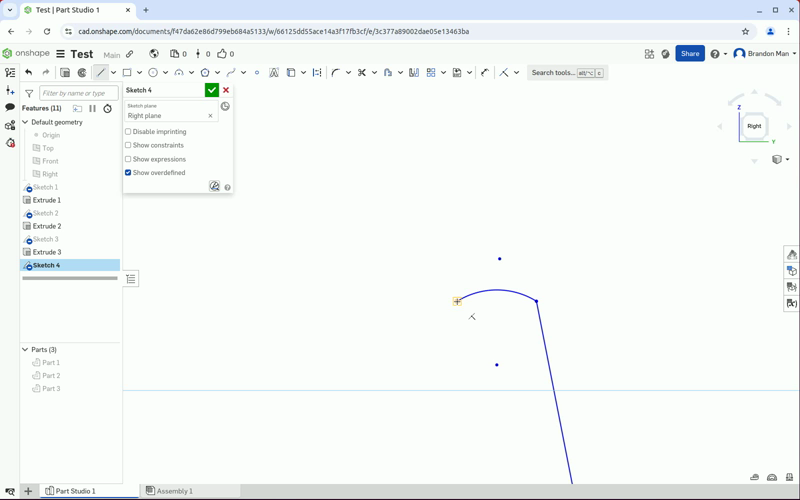
scroll(-6)
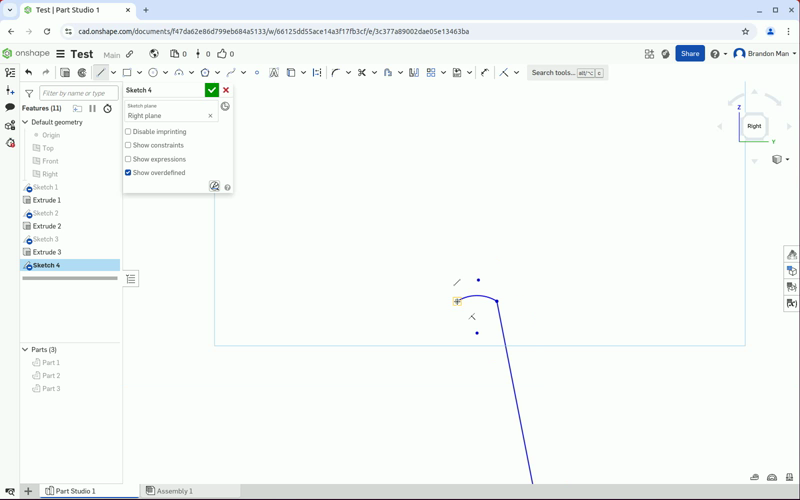
scroll(-6)
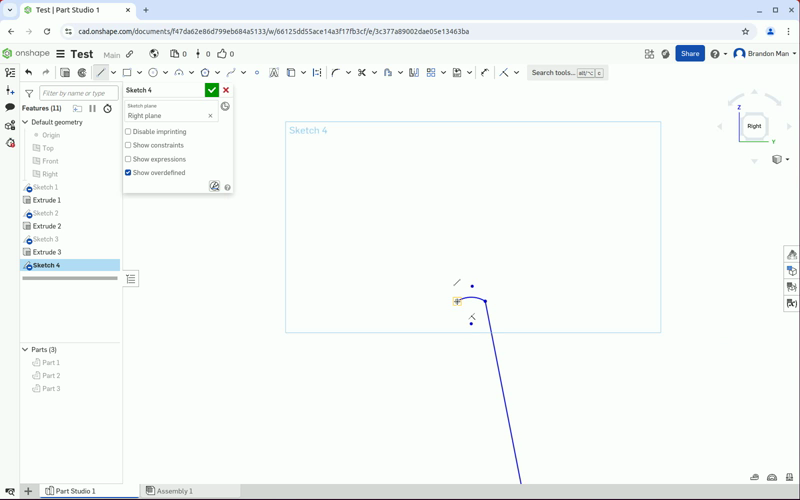
scroll(-6)
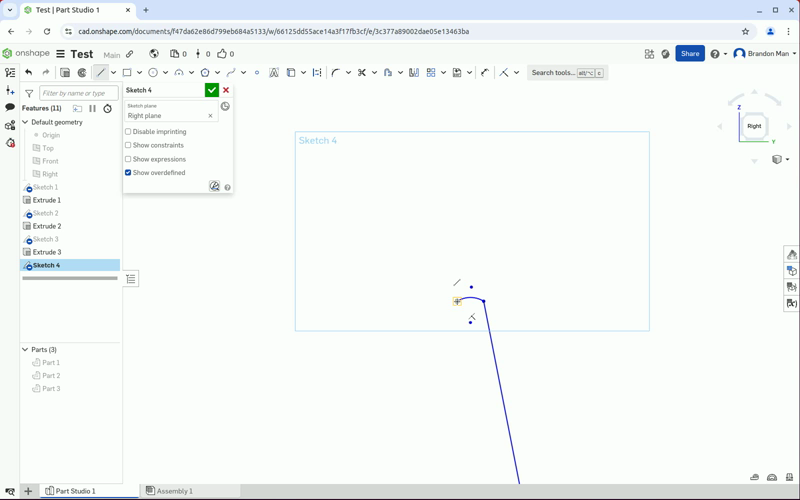
scroll(-6)
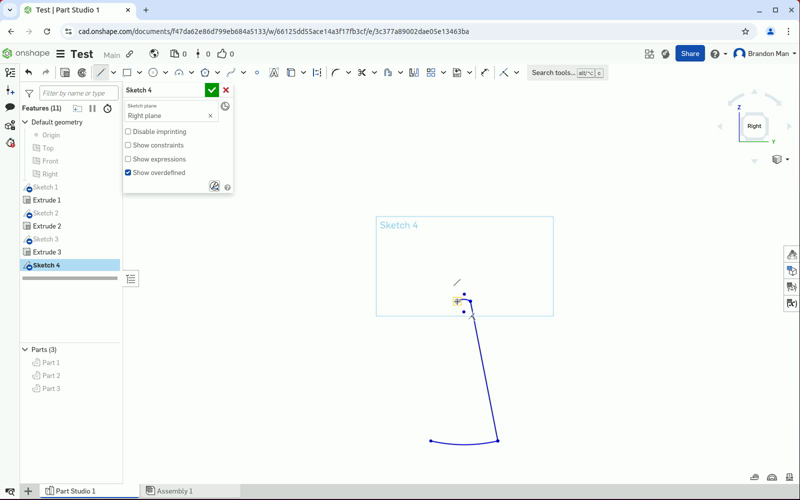
scroll(-6)
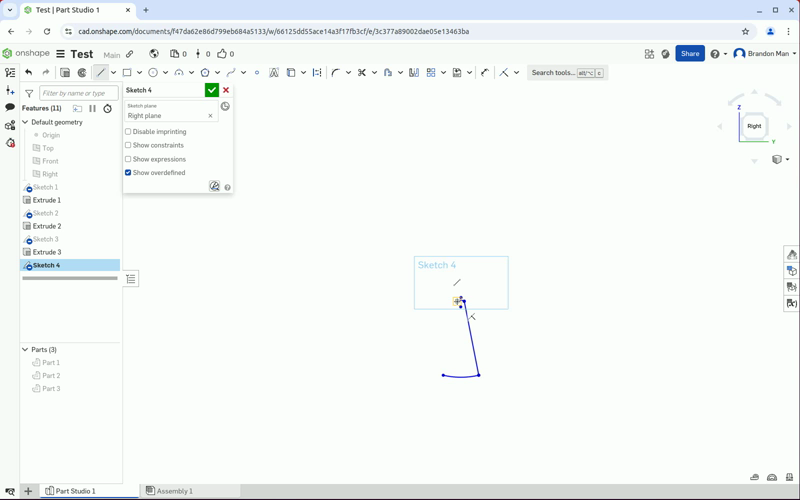
key_down(shift)
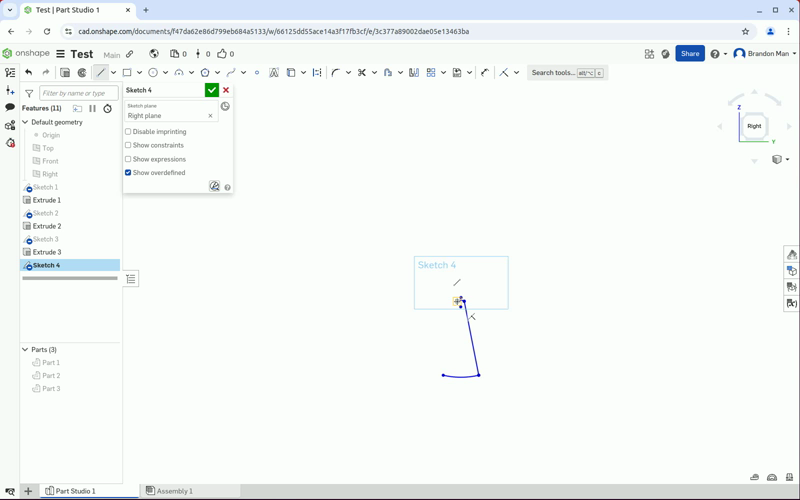
mouse_move(443, 375)
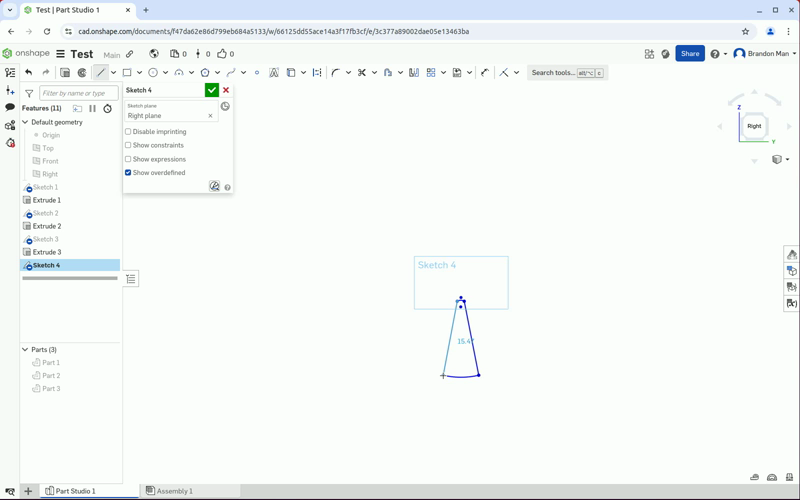
key_up(shift)
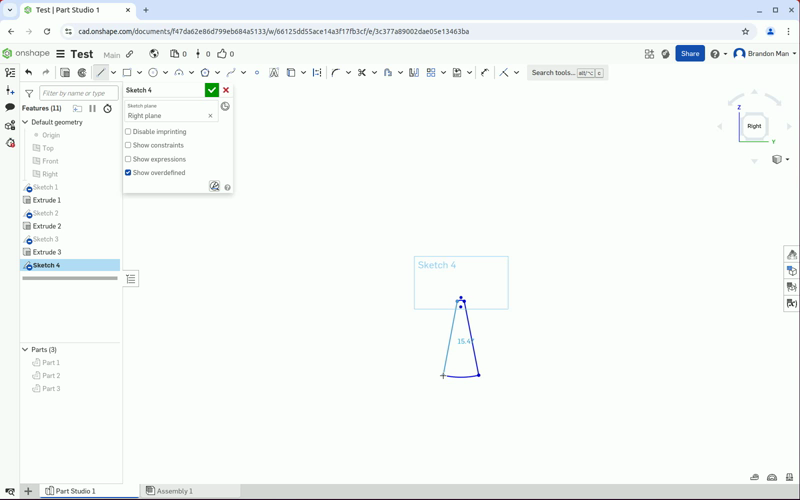
click(443, 375)
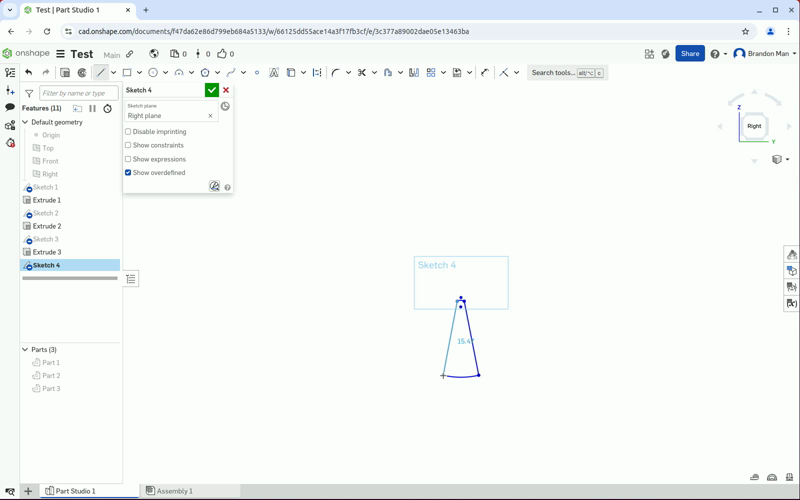
key(esc)
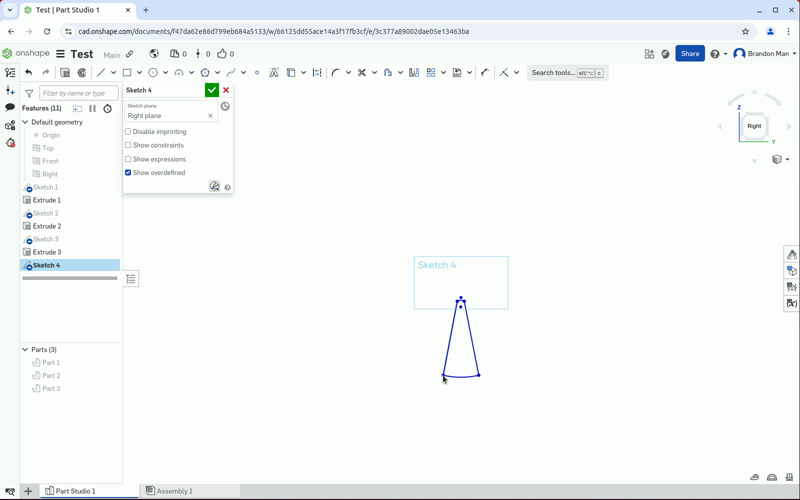
mouse_move(450, 370)
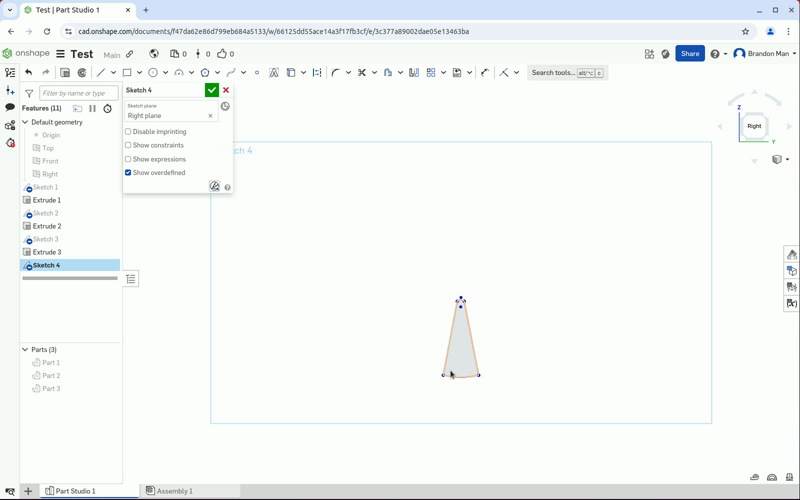
scroll(6)
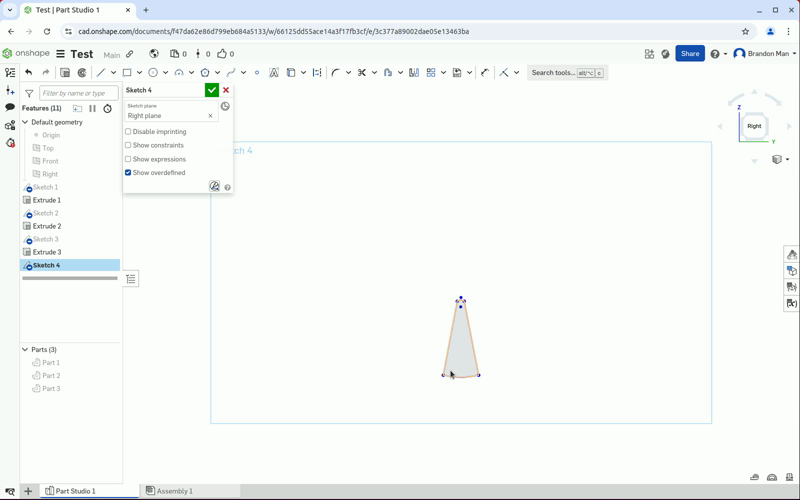
scroll(6)
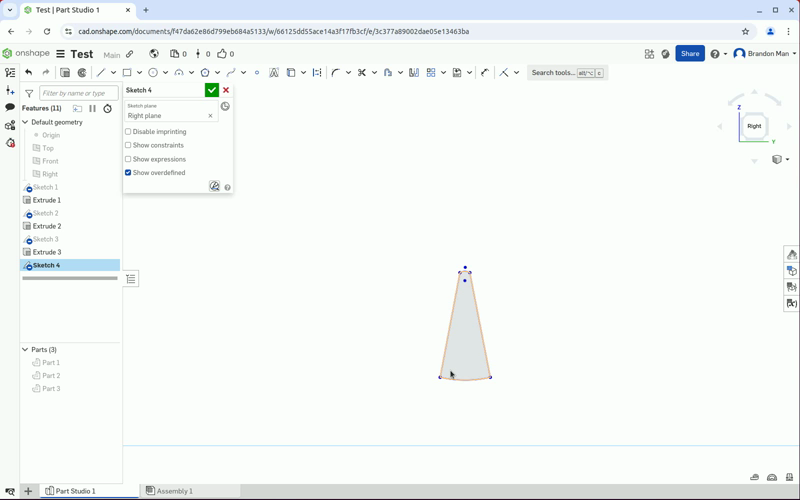
scroll(6)
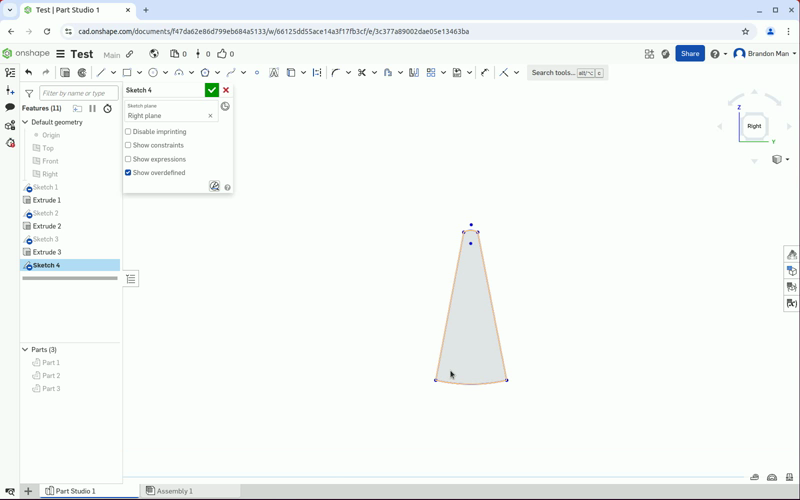
scroll(6)
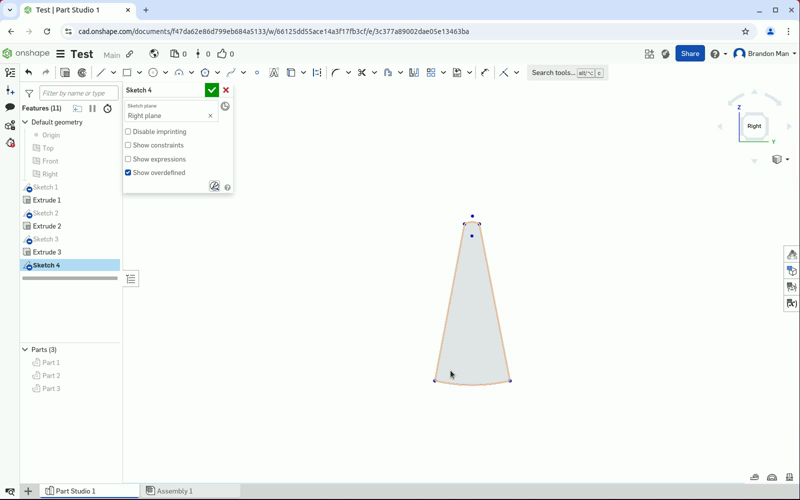
scroll(6)
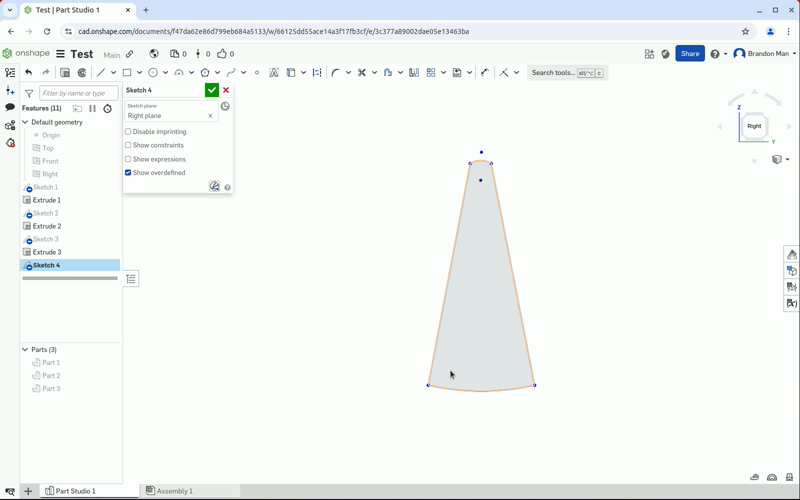
scroll(6)
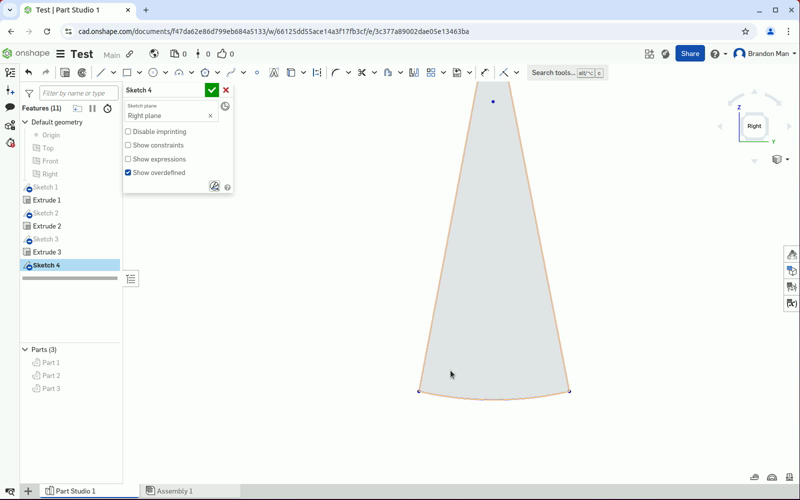
scroll(6)
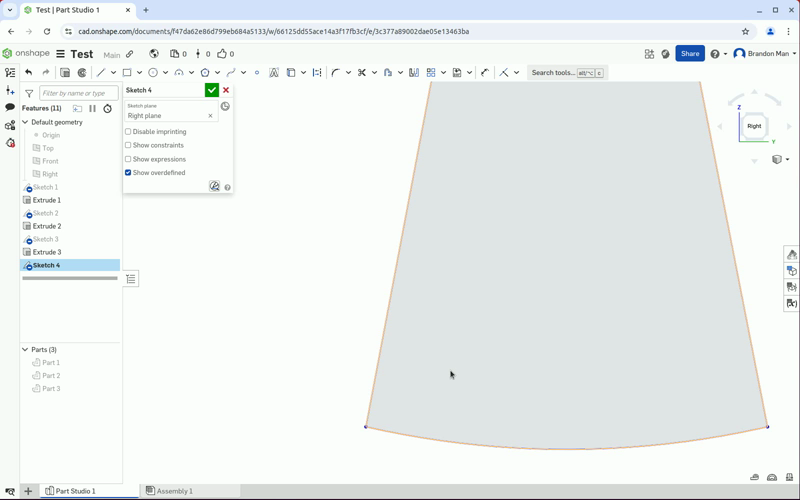
click(450, 370)
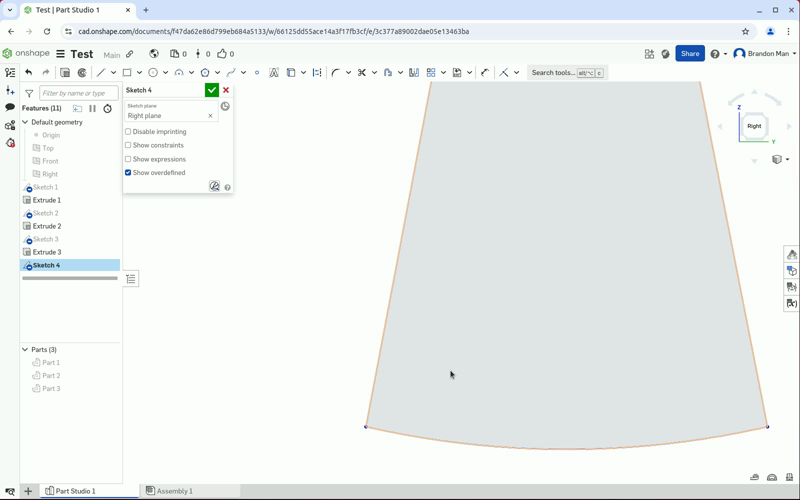
scroll(-6)
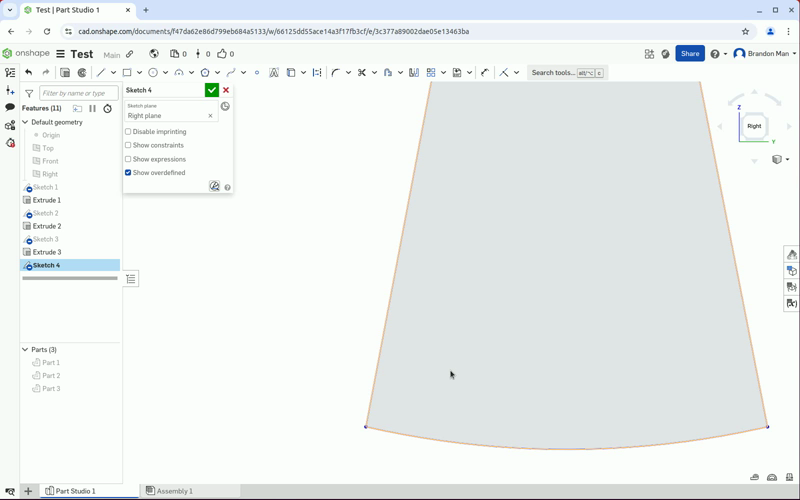
scroll(-6)
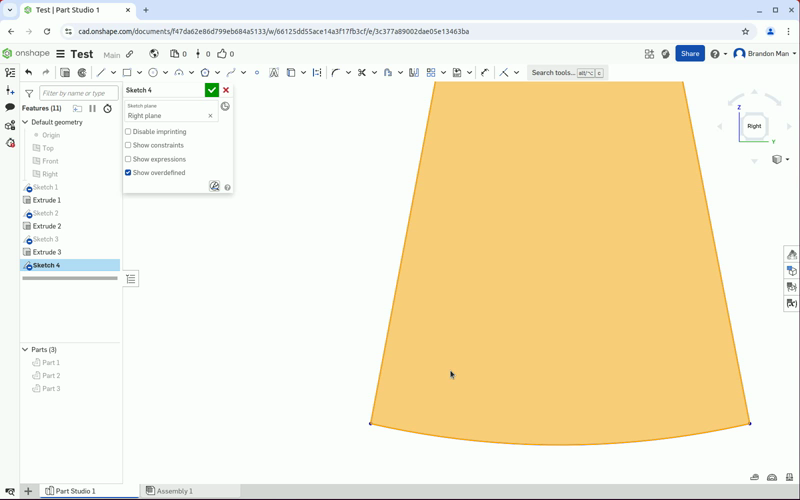
scroll(-6)
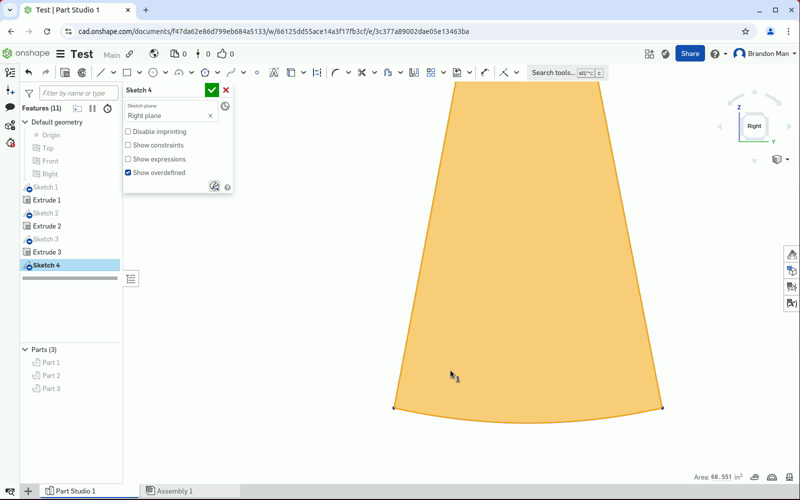
scroll(-6)
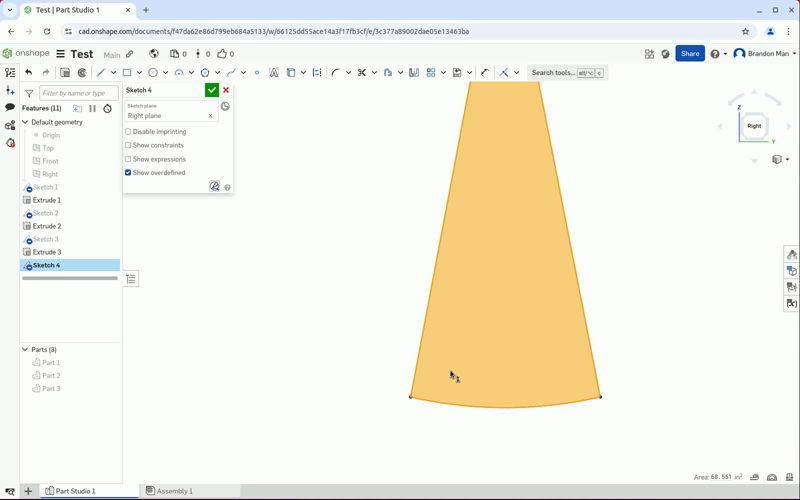
scroll(-6)
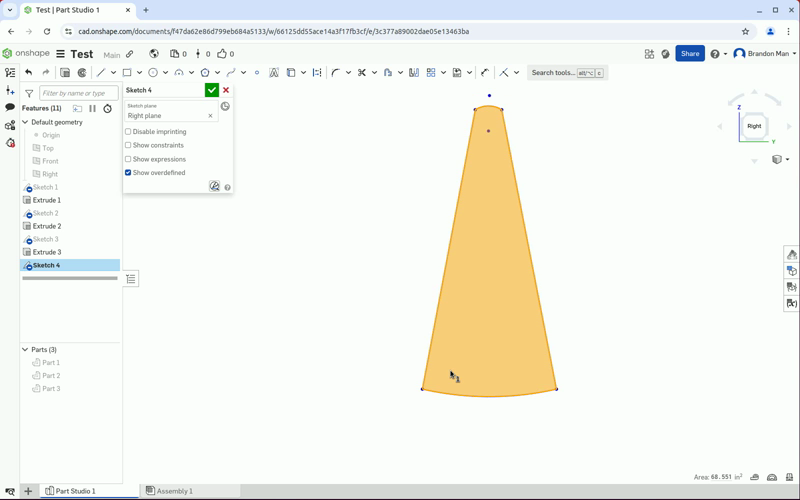
scroll(-6)
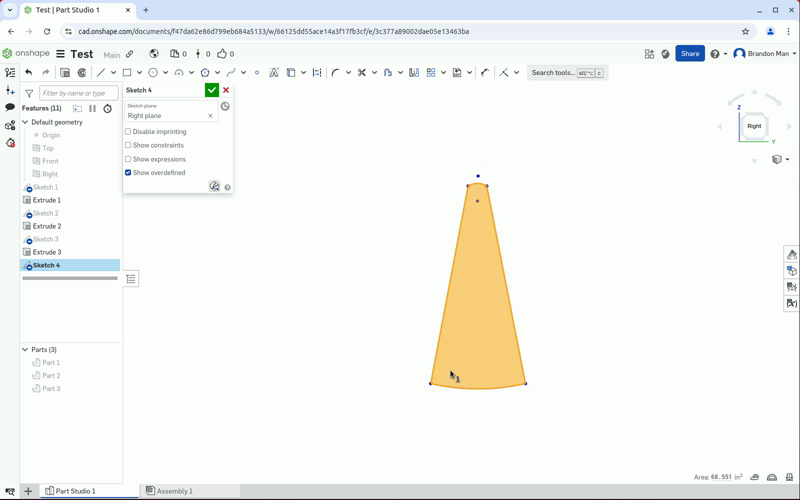
scroll(-6)
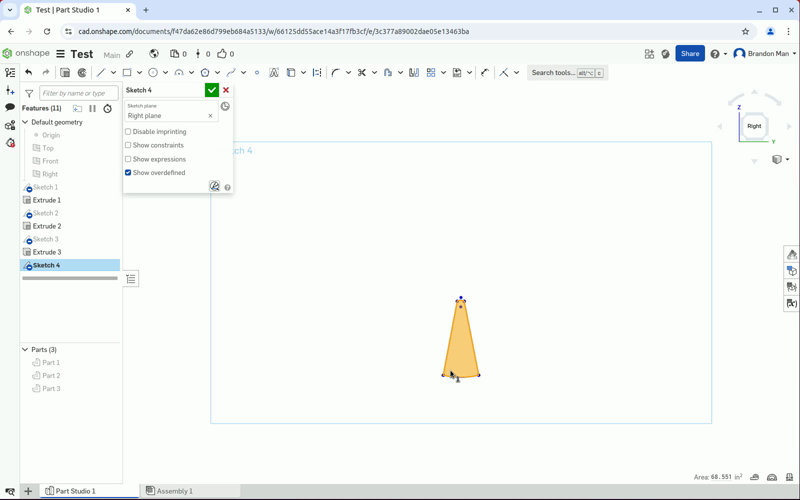
mouse_move(73, 352)
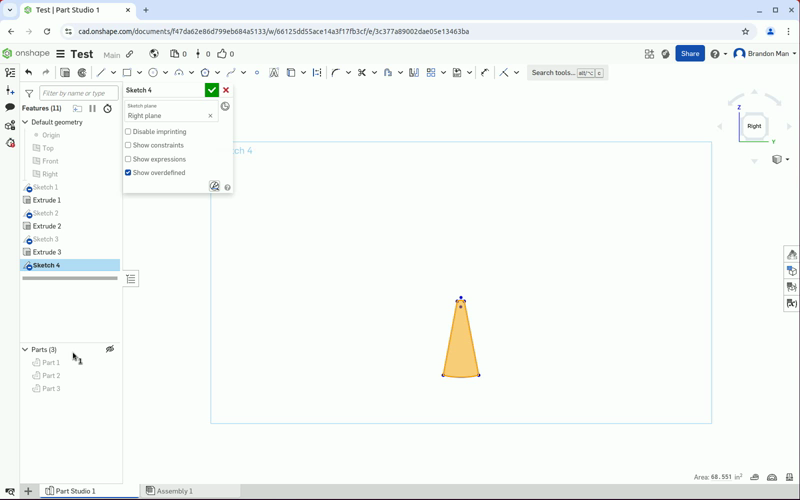
key(shift+y)
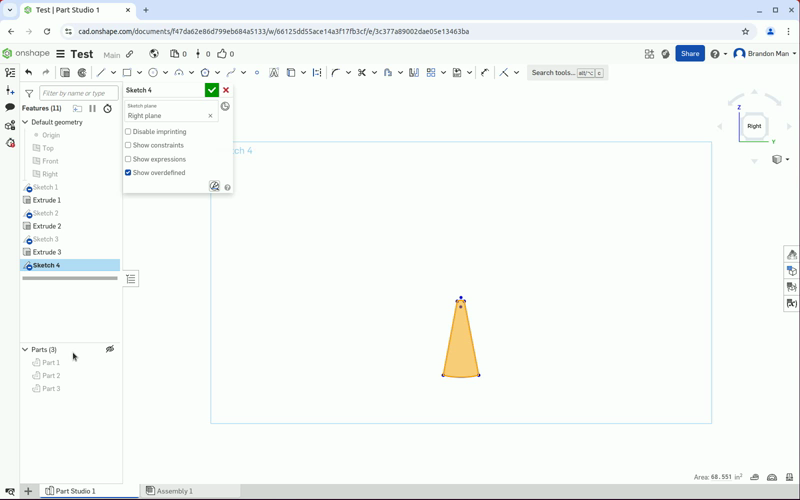
key(shift+e)
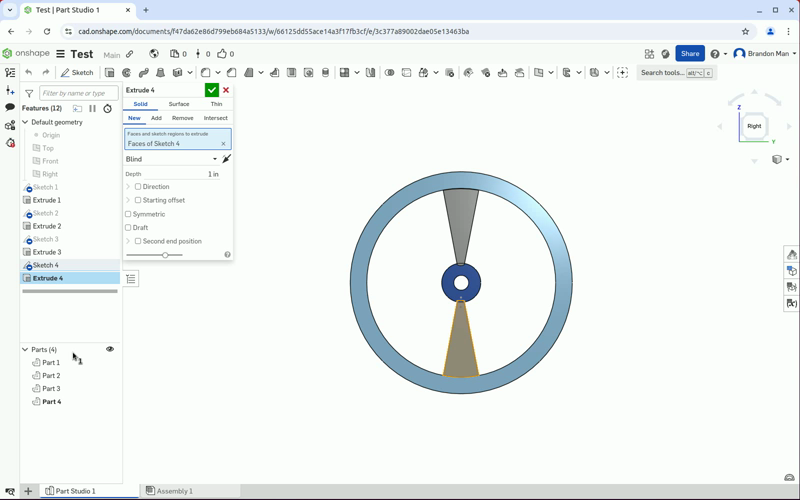
mouse_move(143, 106)
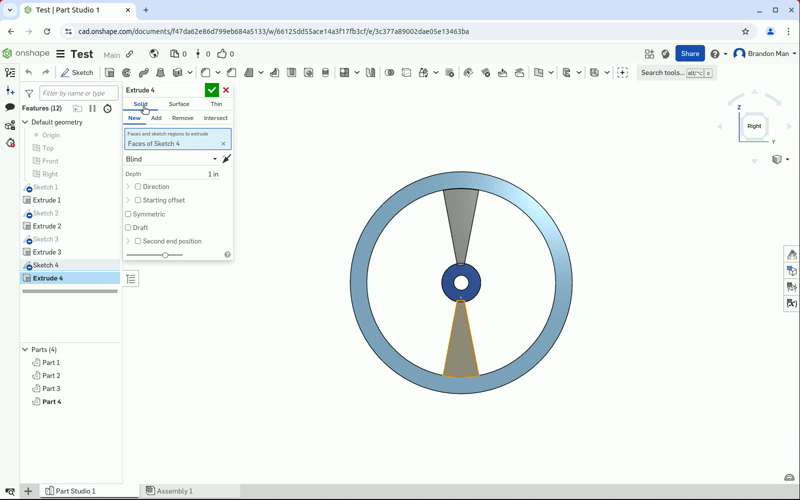
click(143, 106)
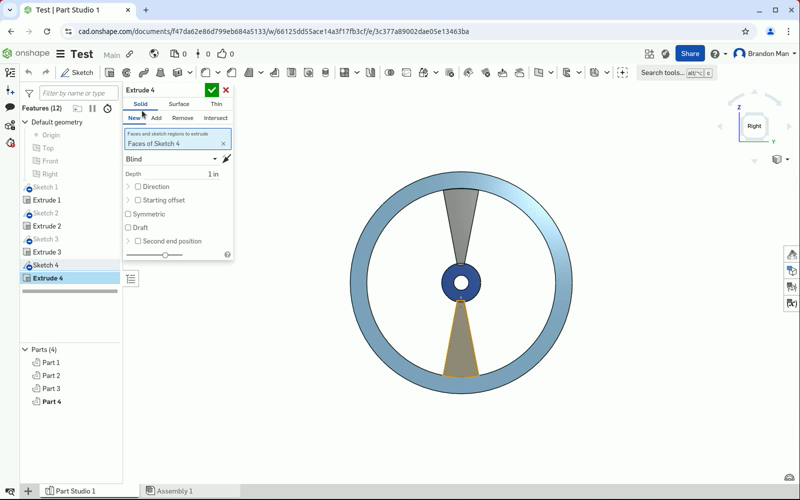
mouse_move(137, 120)
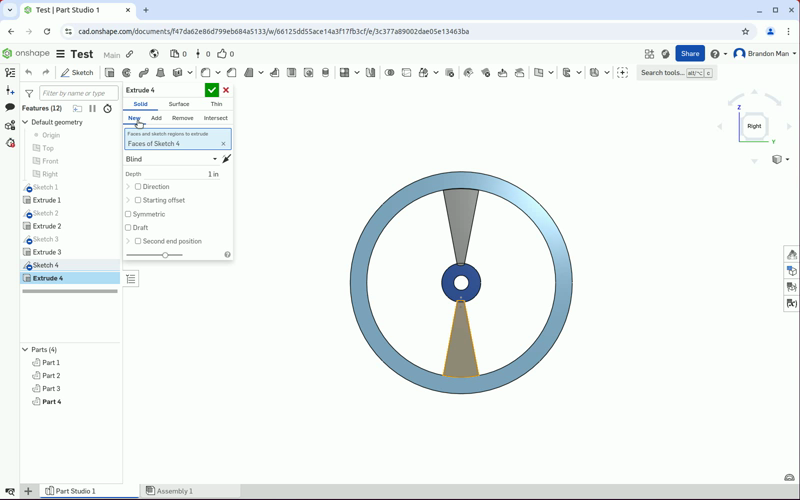
click(137, 120)
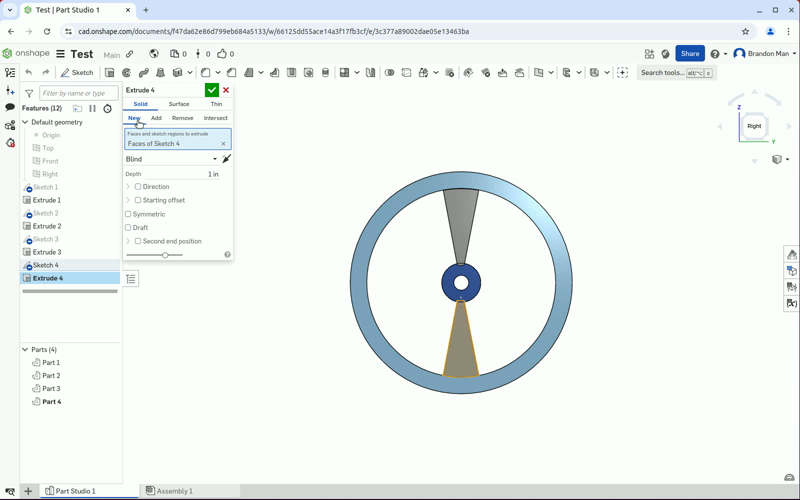
key(tab, 4)
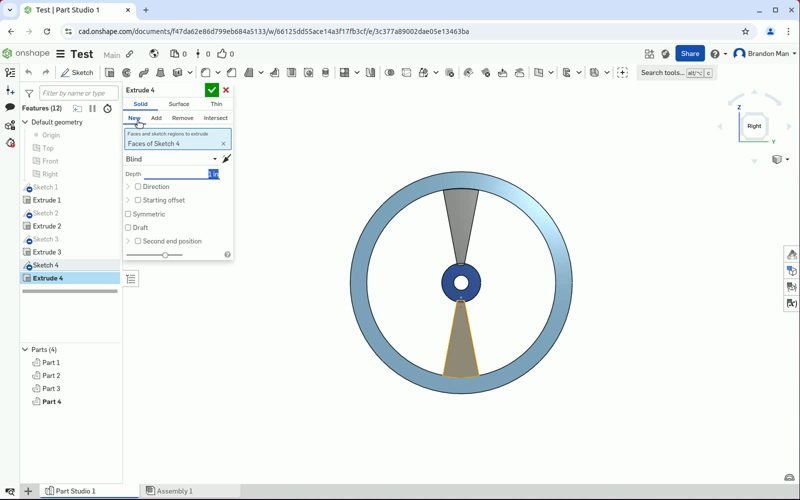
text(7.703)
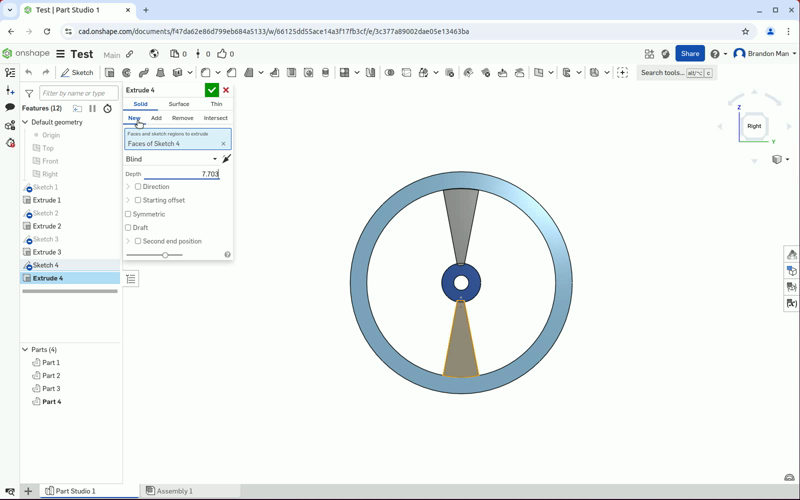
key(enter)
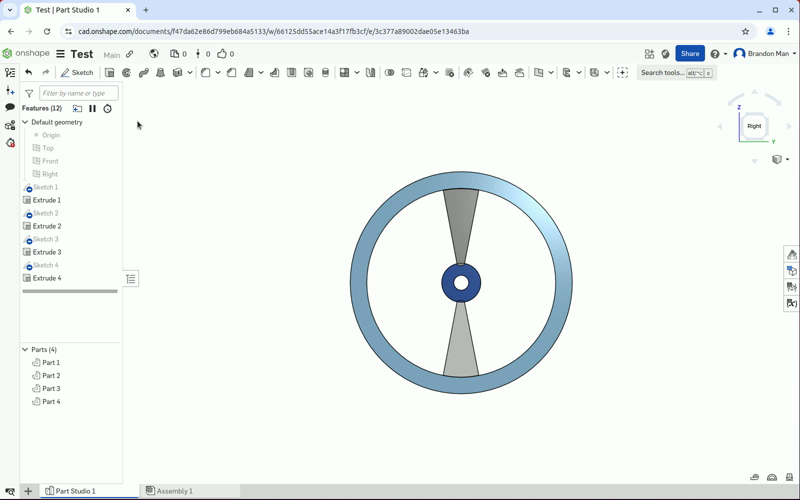
key(shift+h)
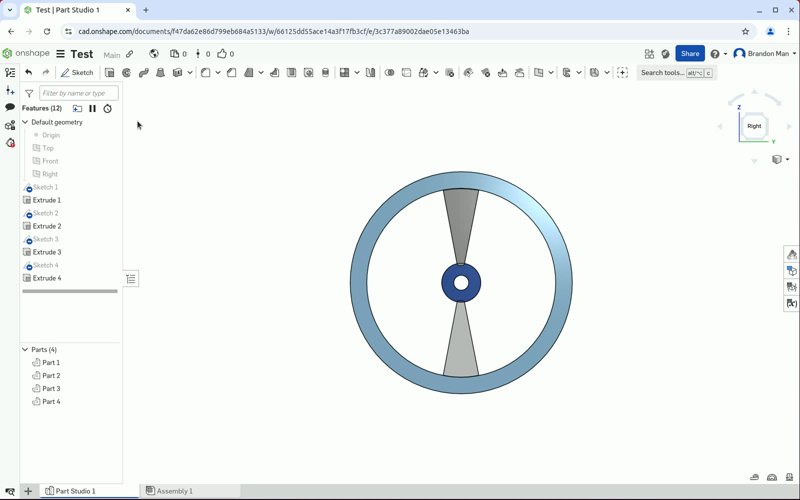
key(shift+h)
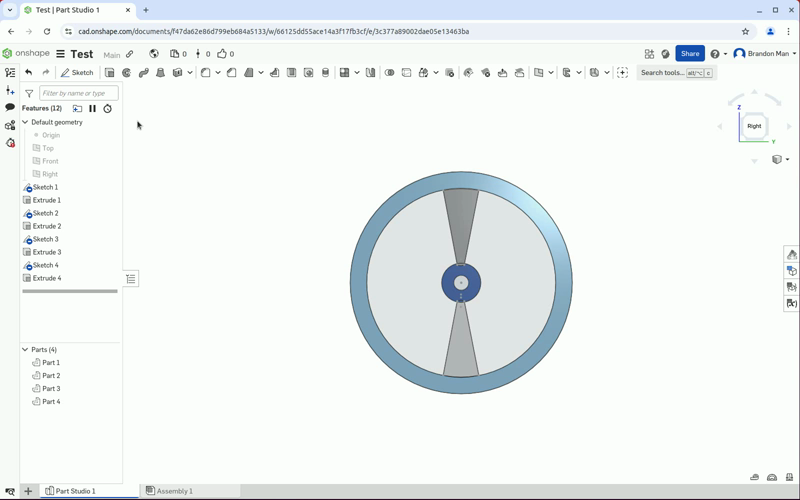
key(shift+7)
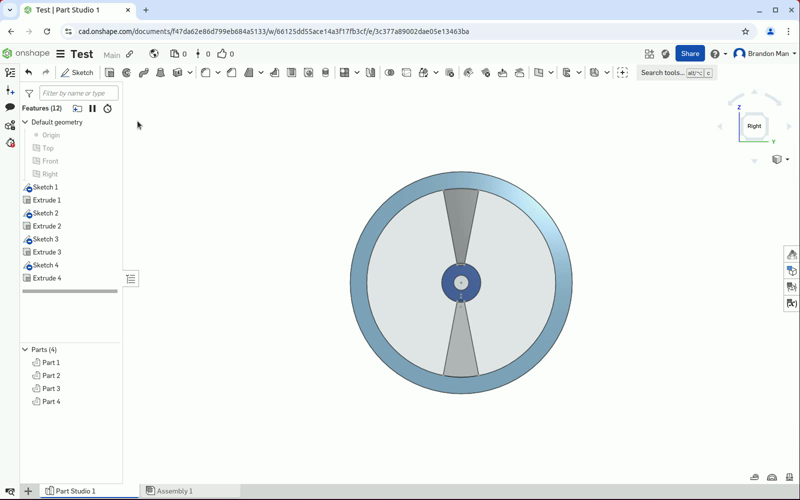
key(right, 2)
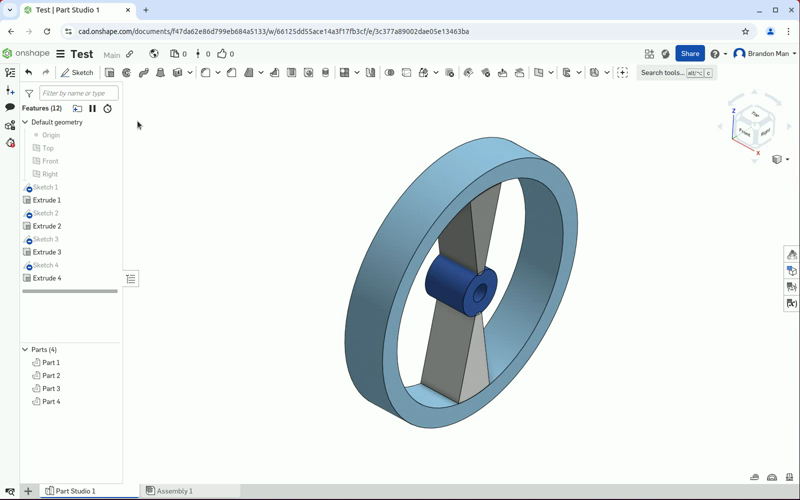
key(down, 2)
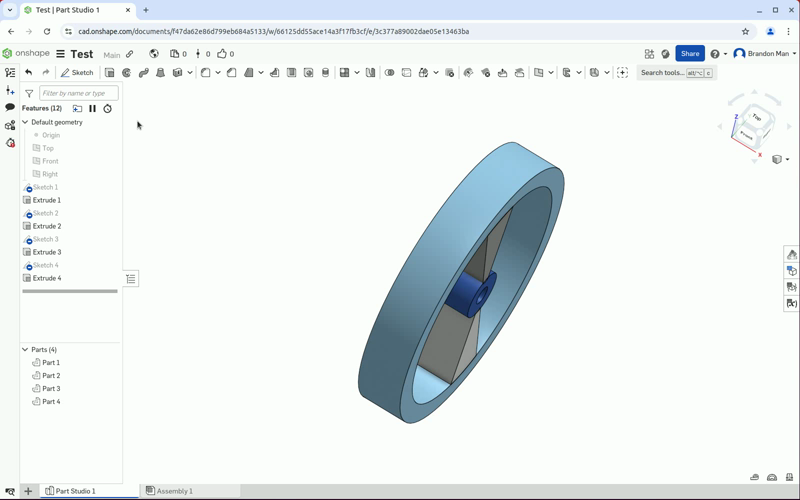
key(up, 2)
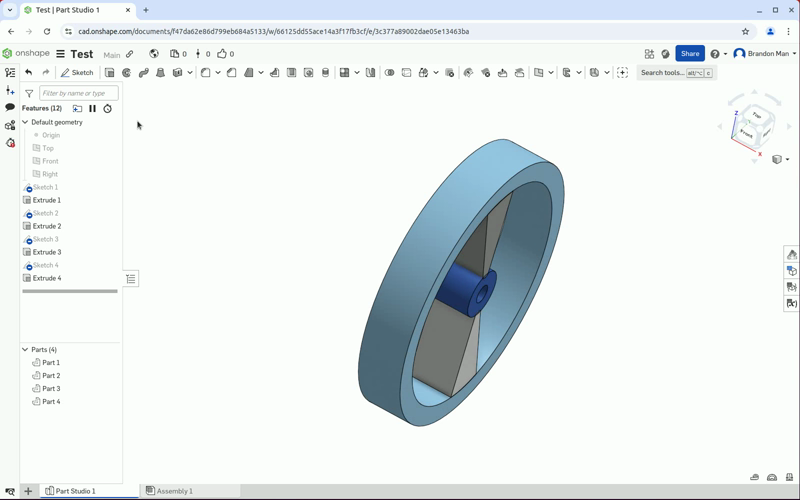
key(left, 2)
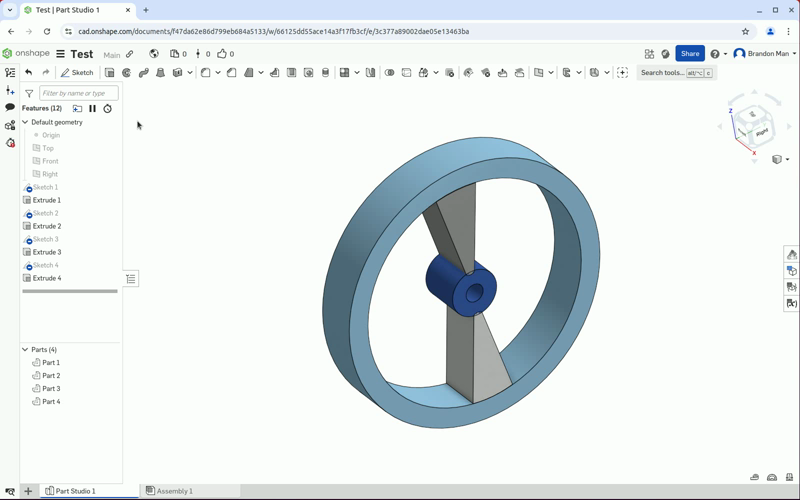
mouse_move(73, 189)
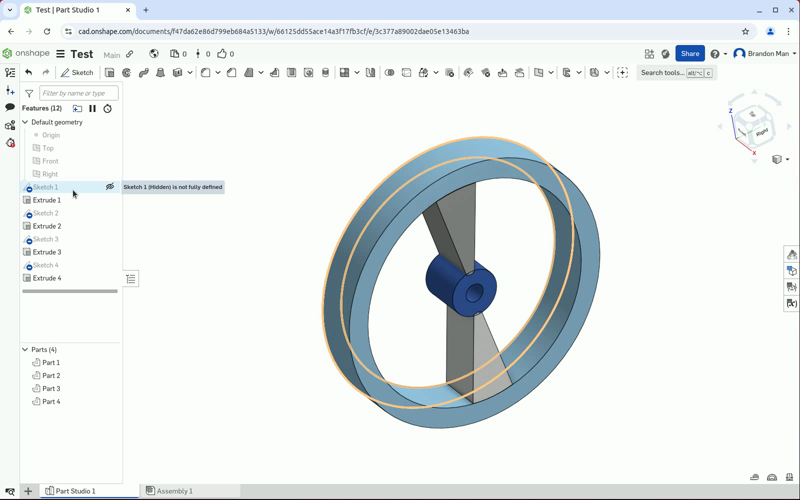
click(73, 189)